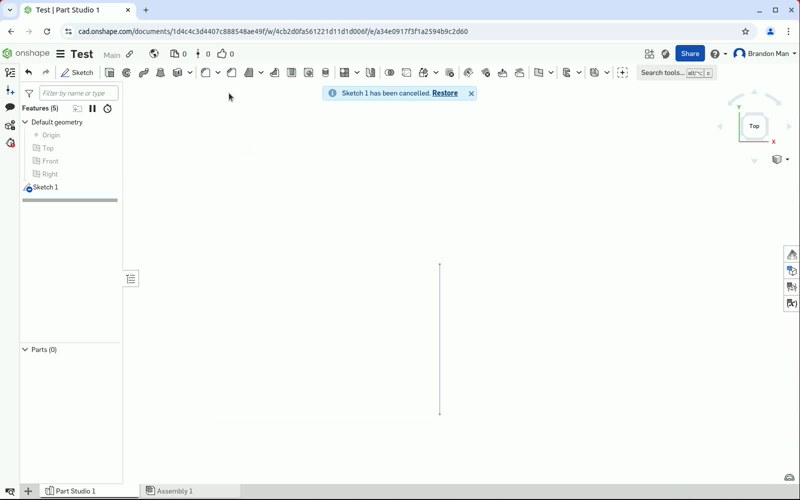
key(shift+h)
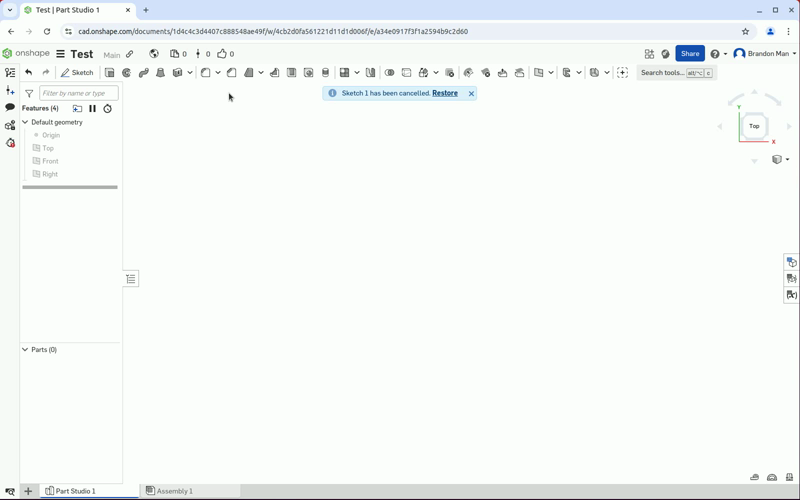
mouse_move(73, 352)
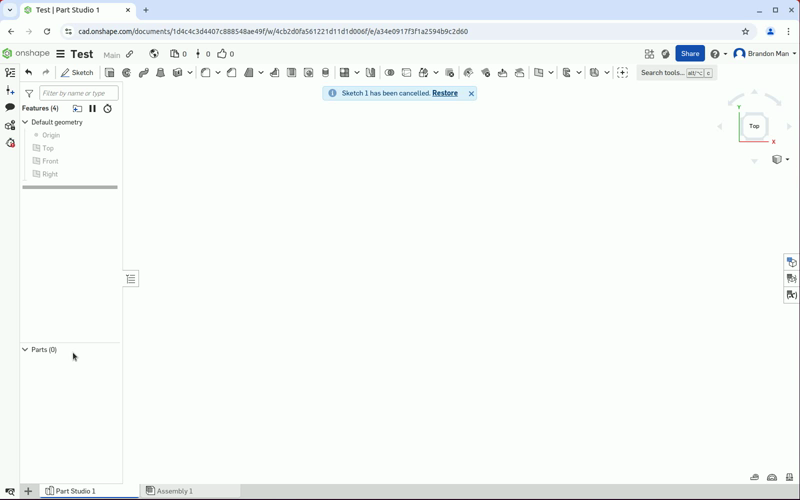
key(y)
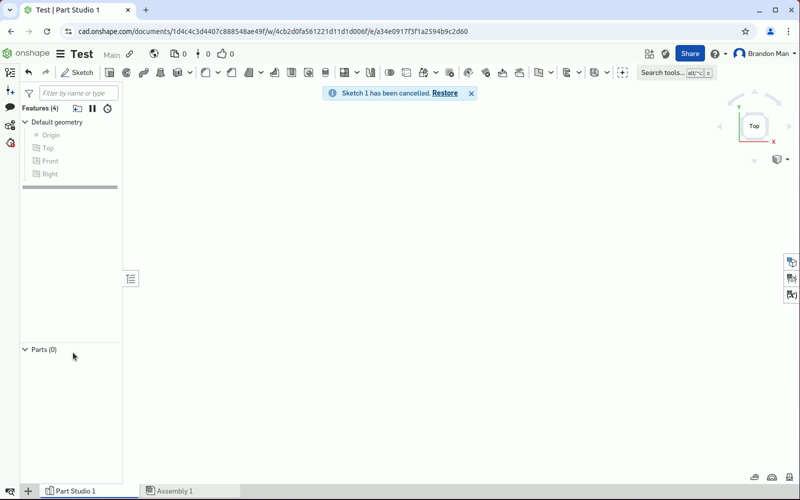
key(shift+p)
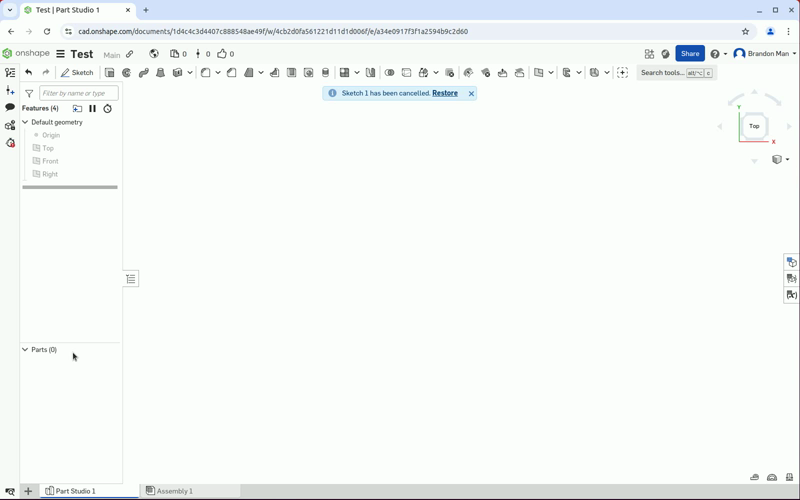
key(space)
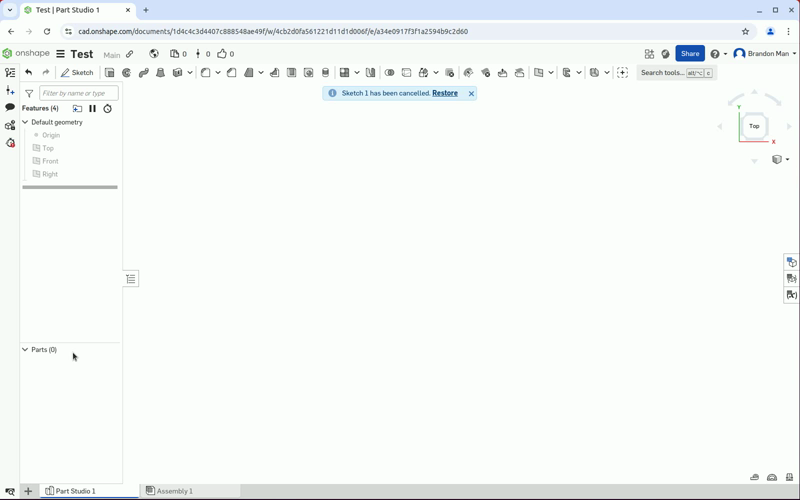
key_down(shift)
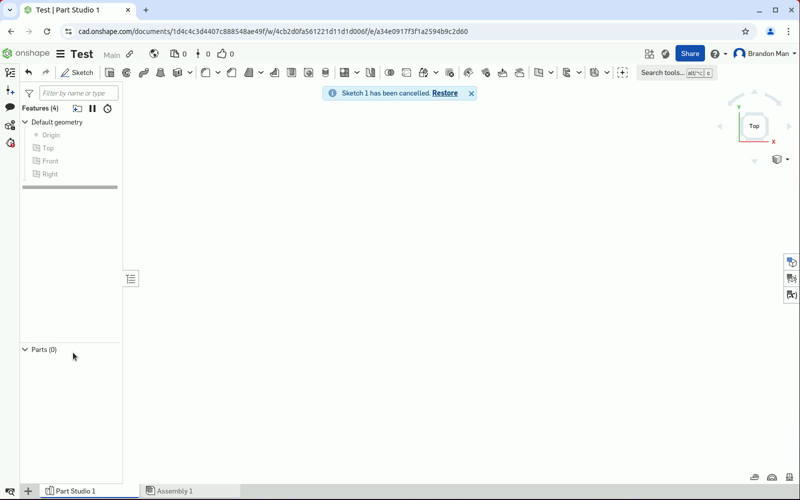
key(up)
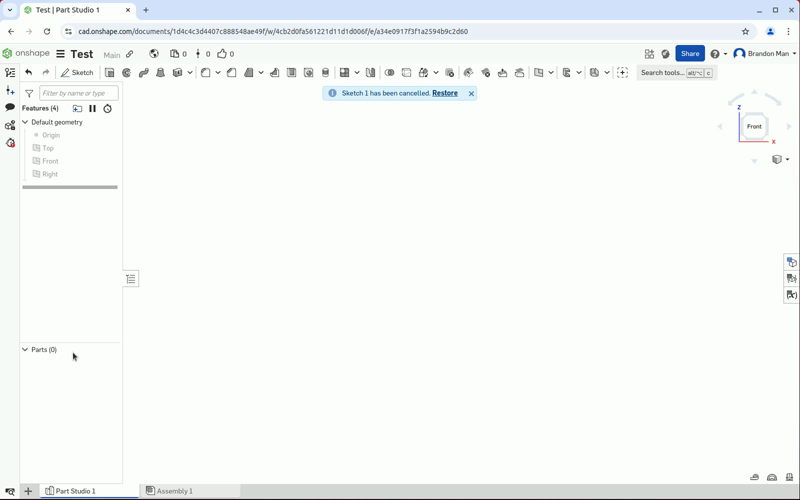
key_up(shift)
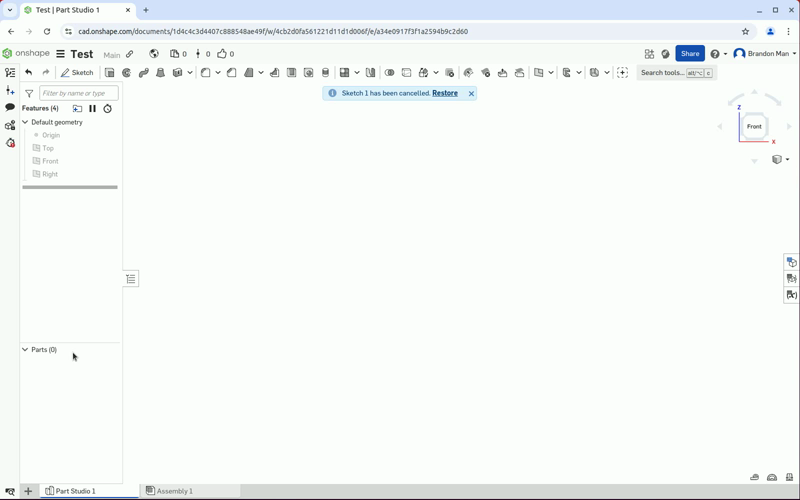
mouse_move(73, 352)
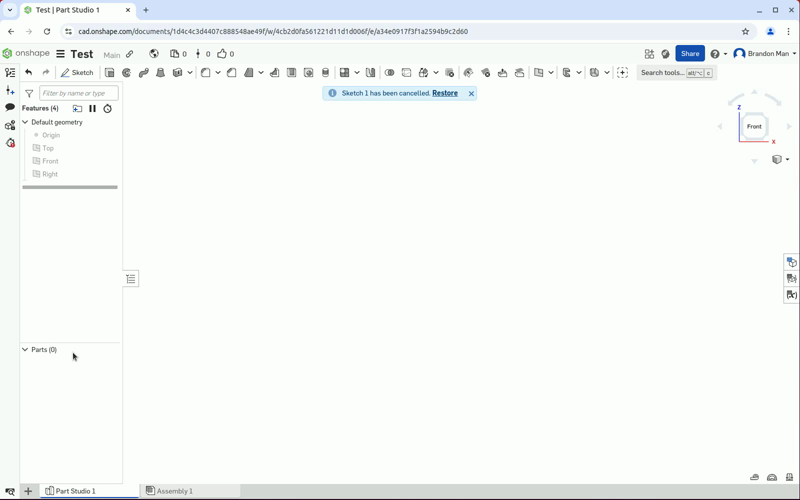
key(shift+y)
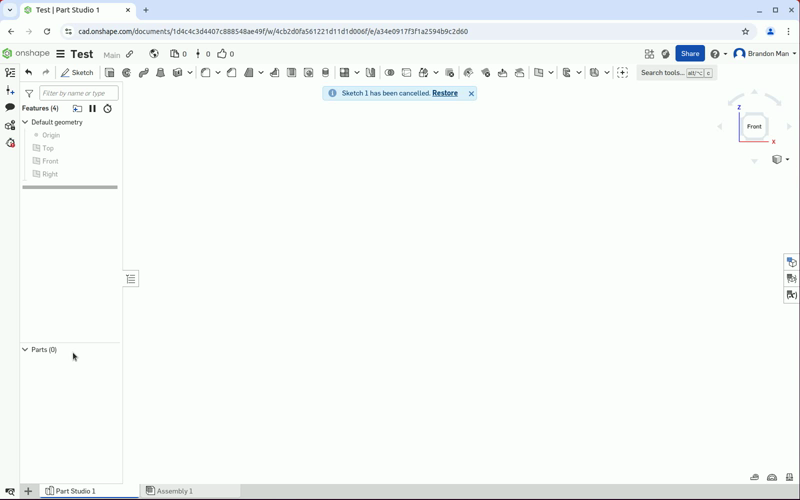
key(shift+s)
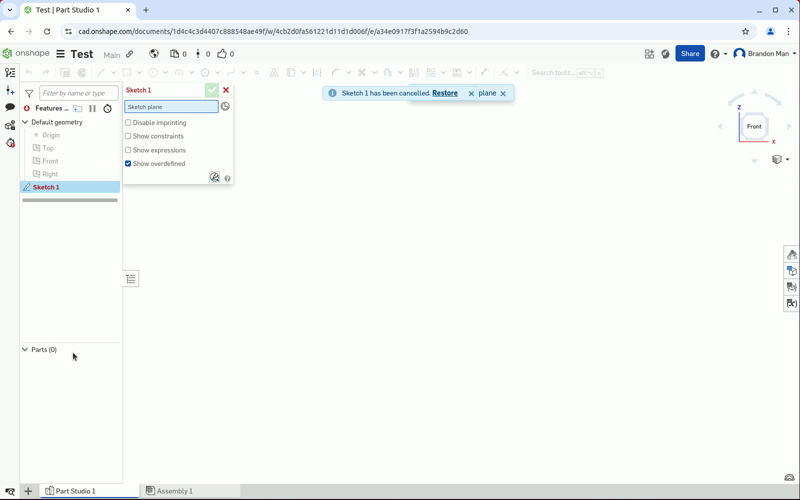
mouse_move(73, 163)
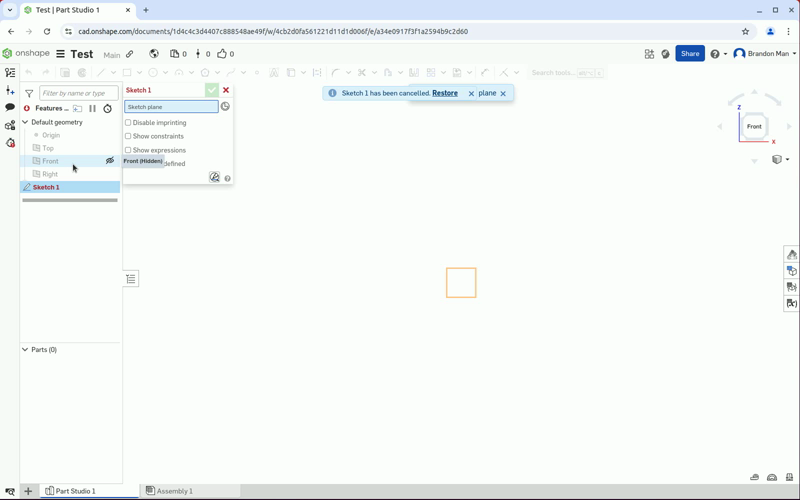
click(73, 163)
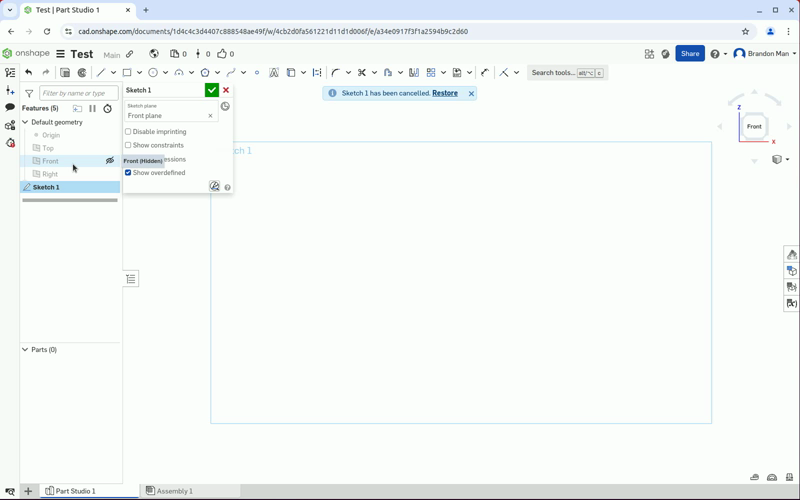
mouse_move(73, 352)
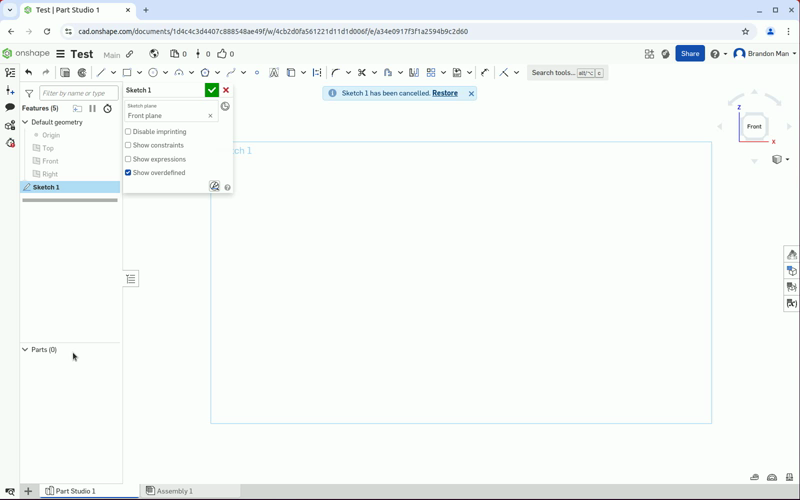
key(y)
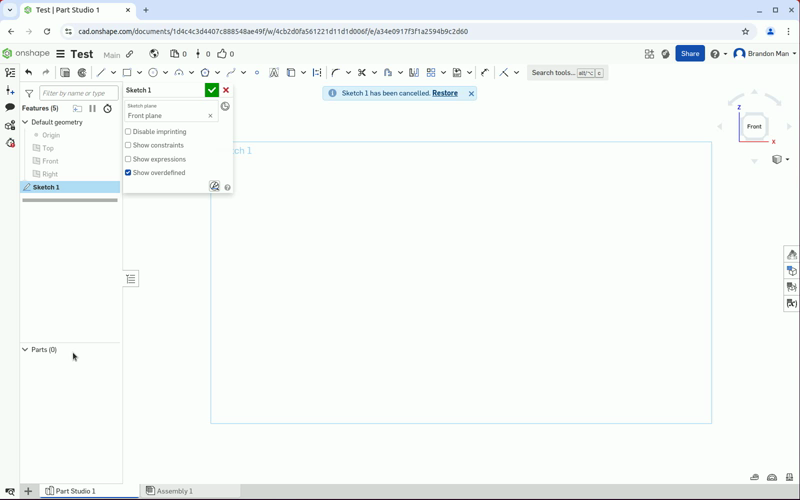
key(l)
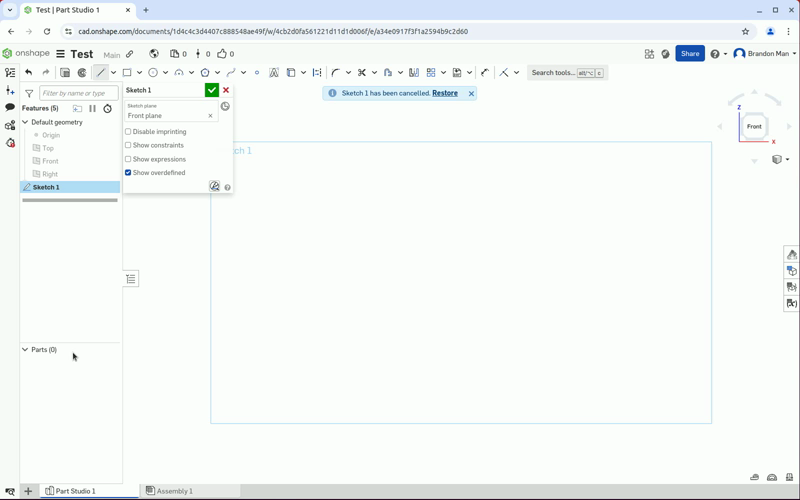
key_down(shift)
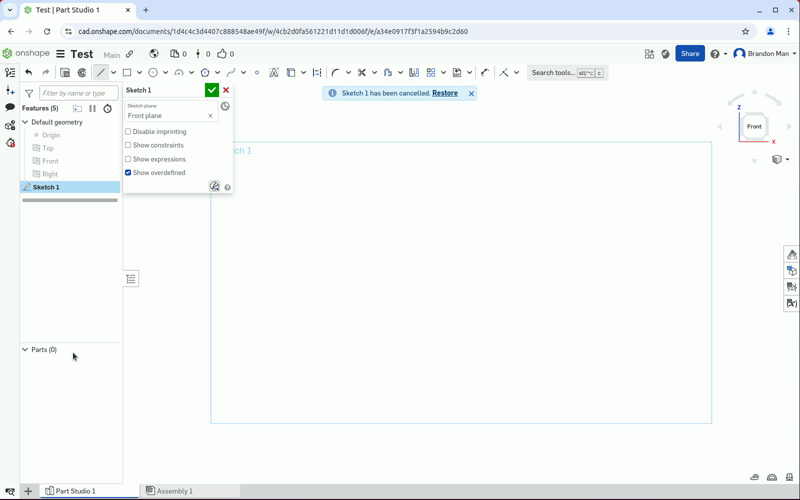
mouse_move(430, 259)
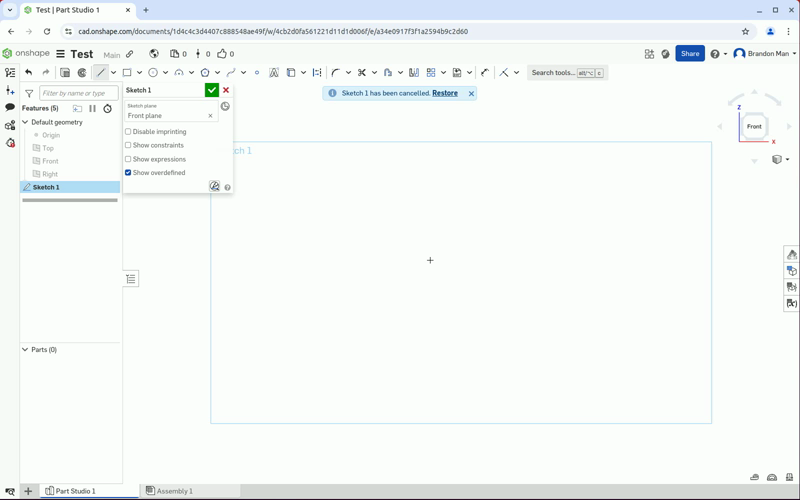
click(430, 259)
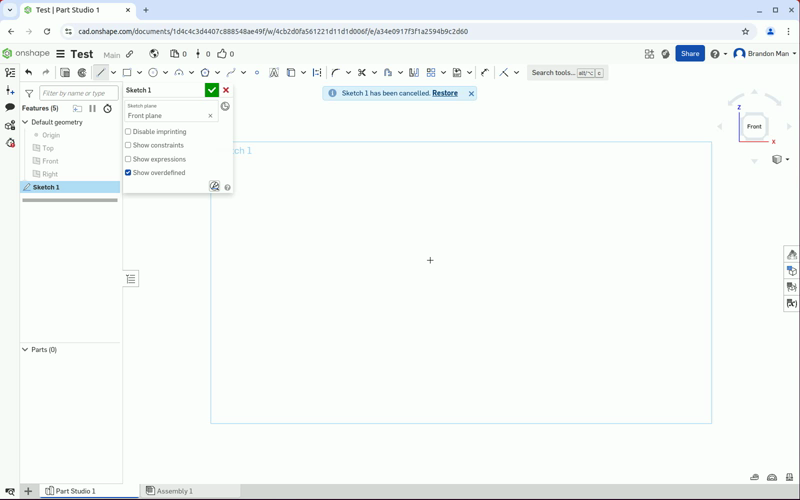
key_up(shift)
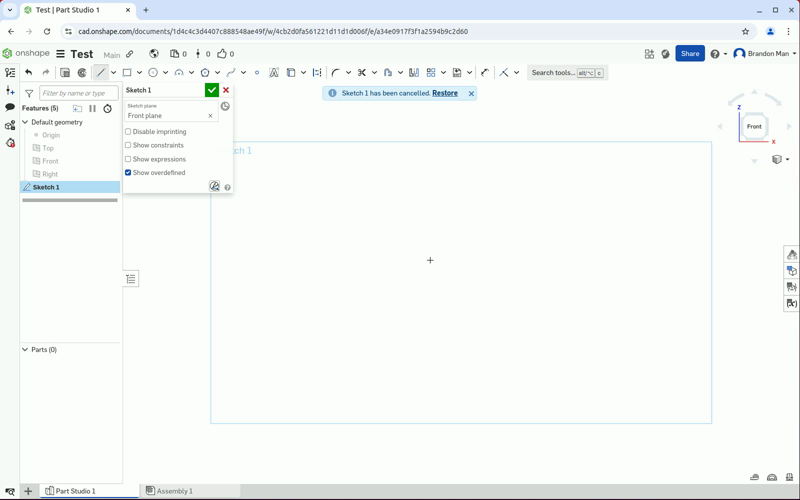
key_down(shift)
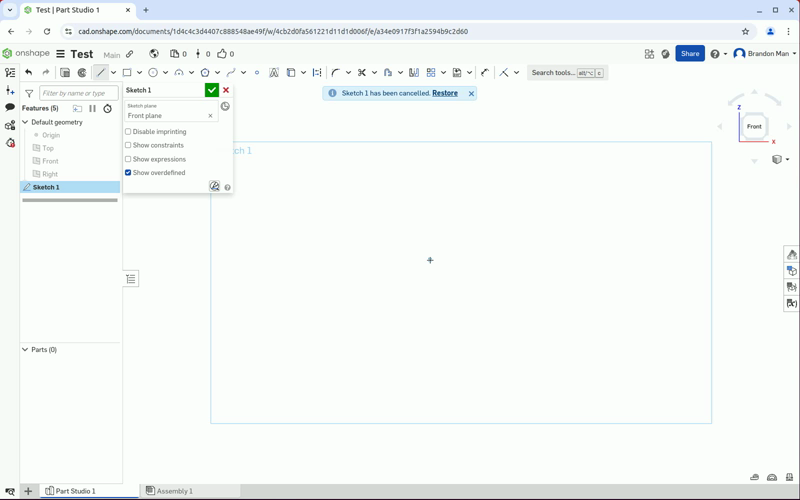
mouse_move(460, 259)
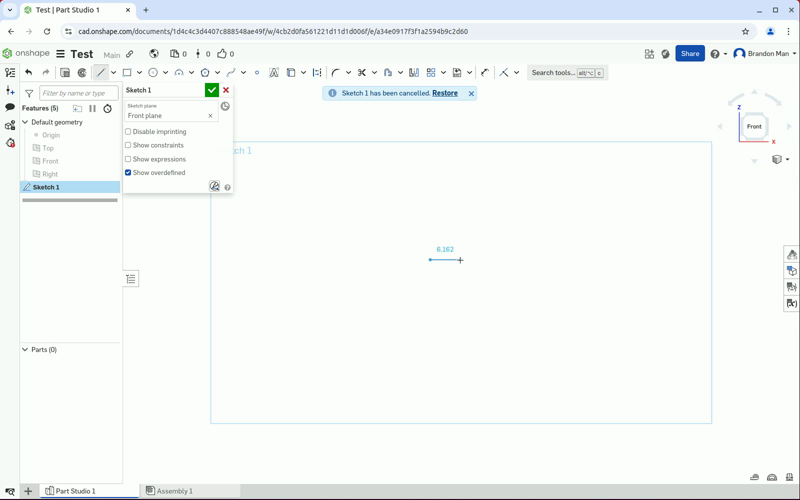
mouse_move(458, 259)
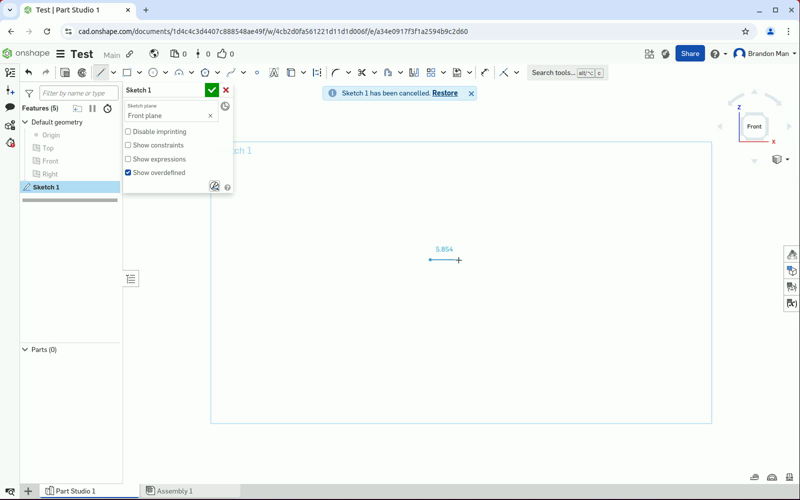
click(458, 259)
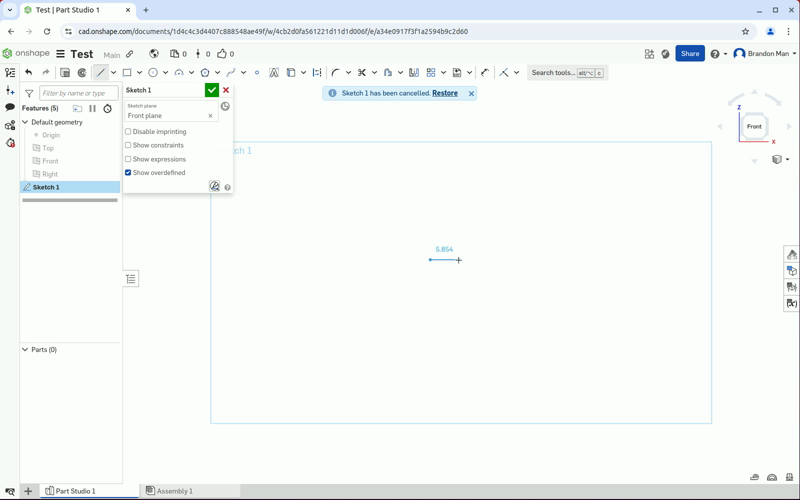
key_up(shift)
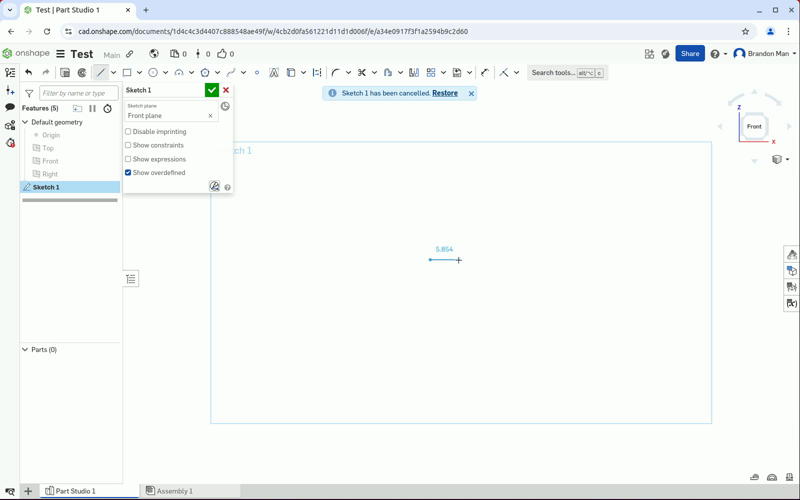
key_down(shift)
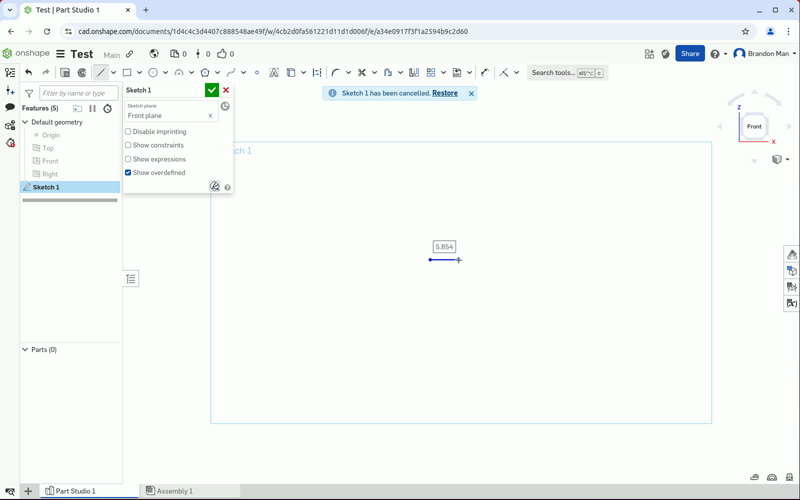
mouse_move(488, 259)
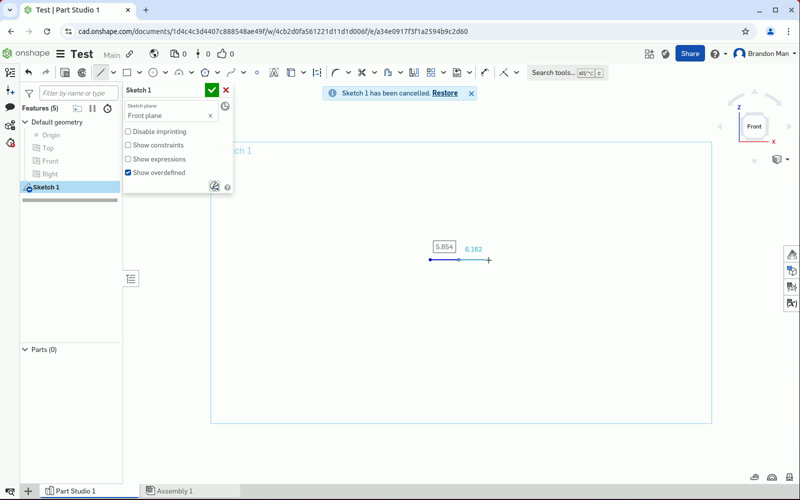
mouse_move(464, 259)
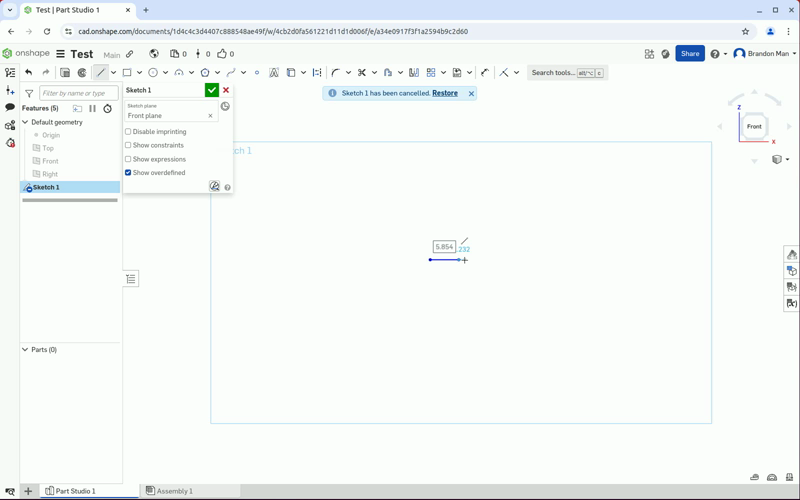
scroll(6)
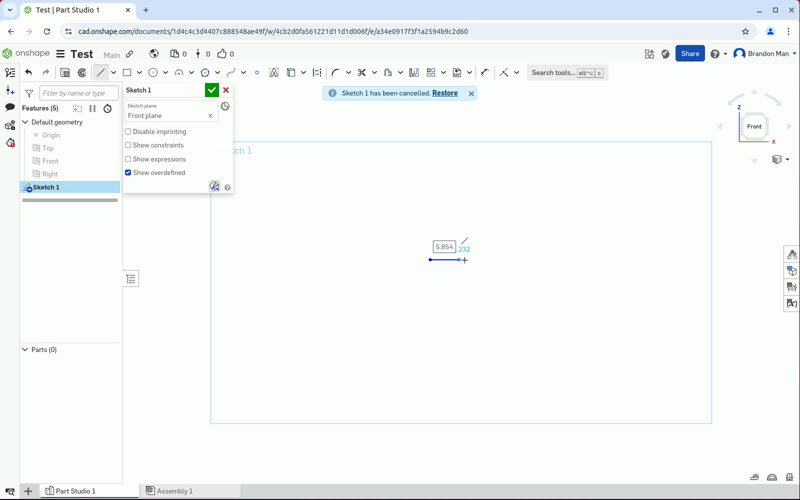
scroll(6)
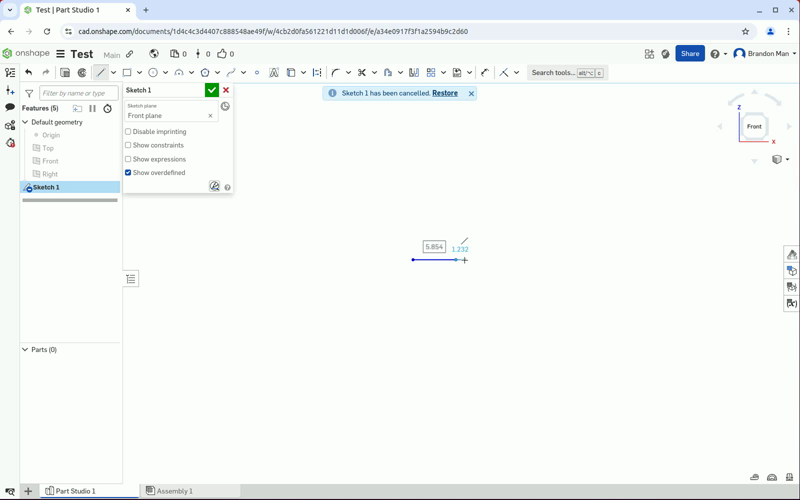
scroll(6)
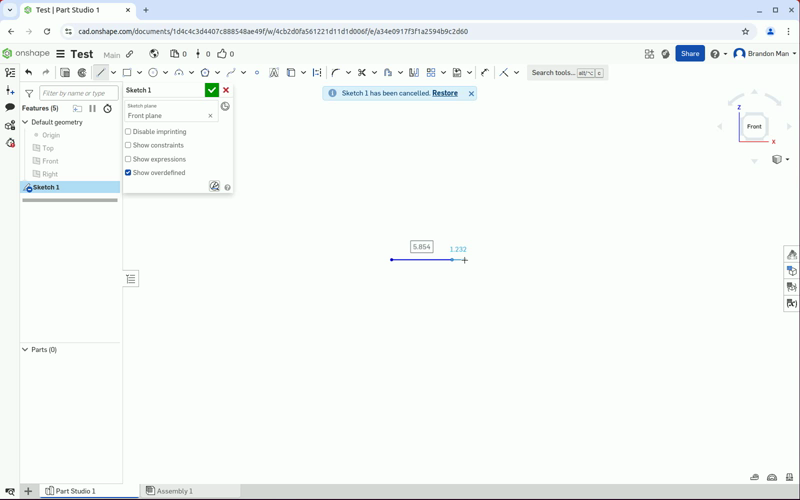
scroll(6)
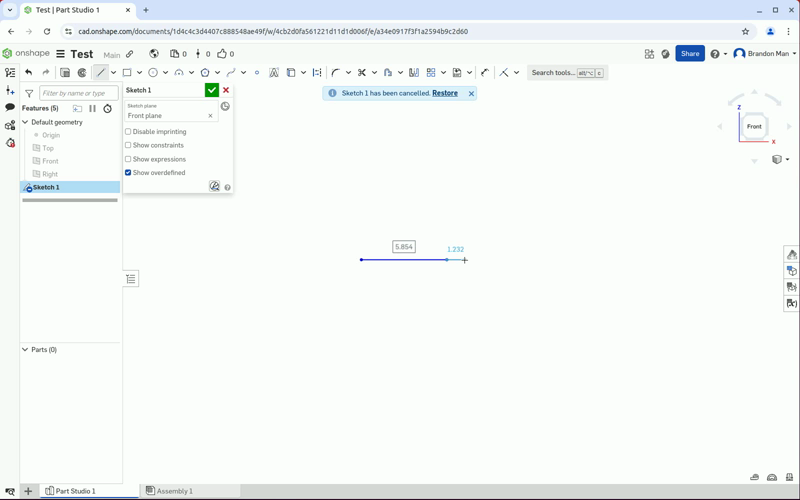
scroll(6)
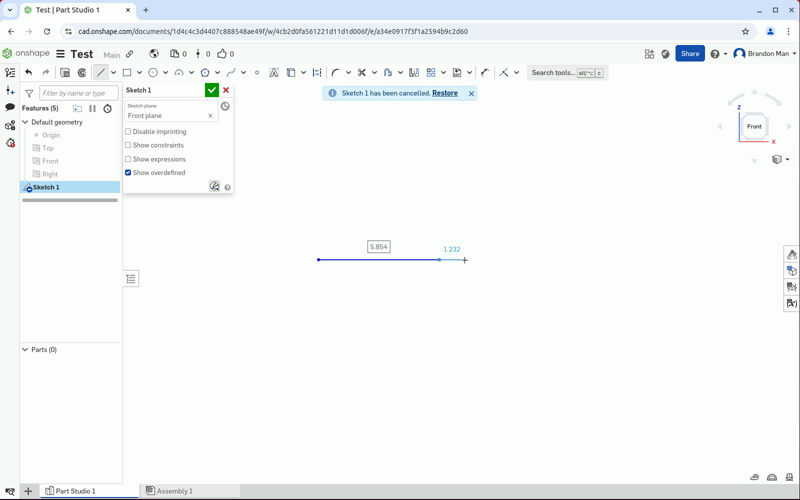
scroll(6)
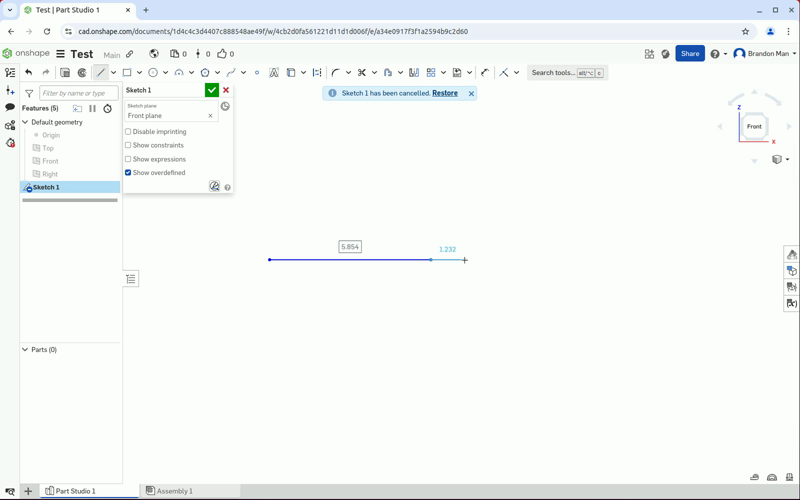
scroll(6)
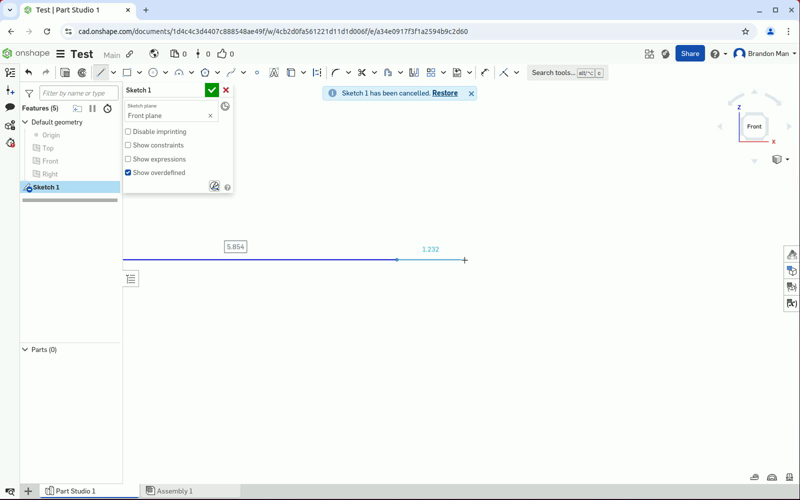
click(464, 259)
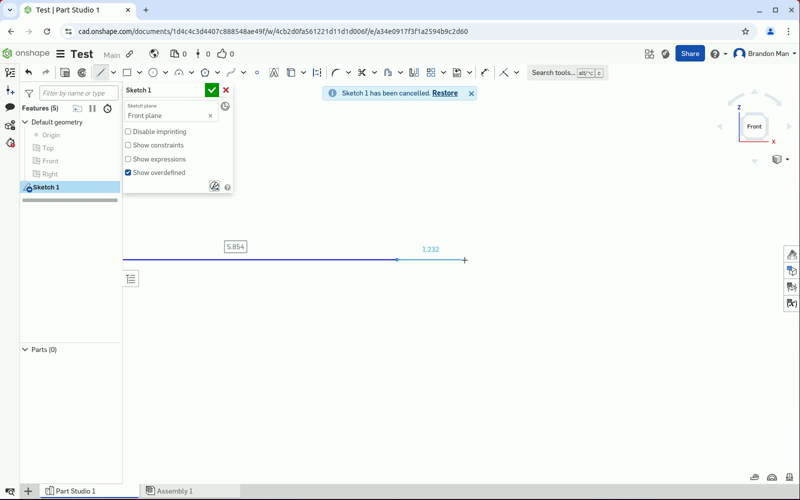
scroll(-6)
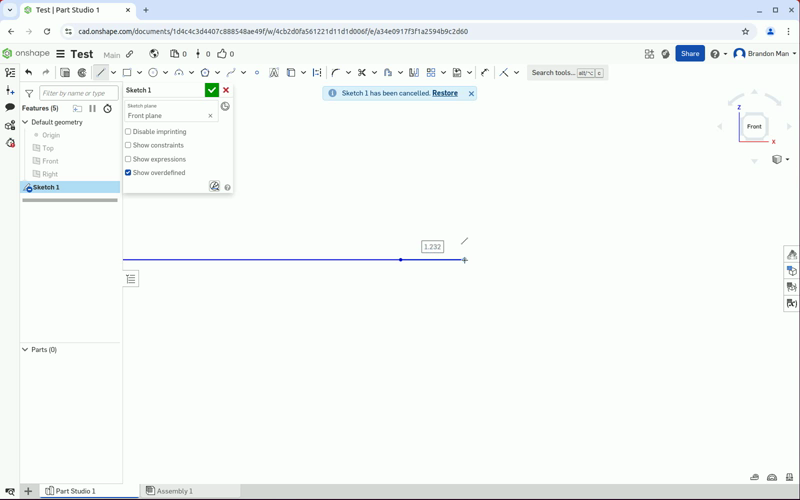
scroll(-6)
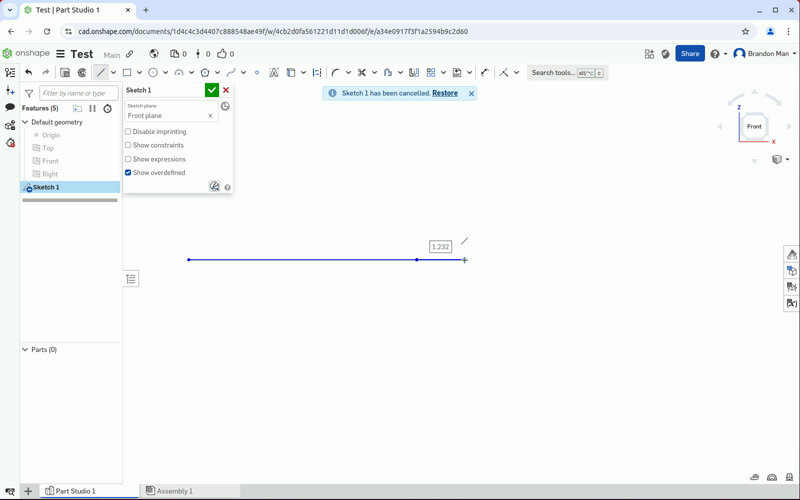
scroll(-6)
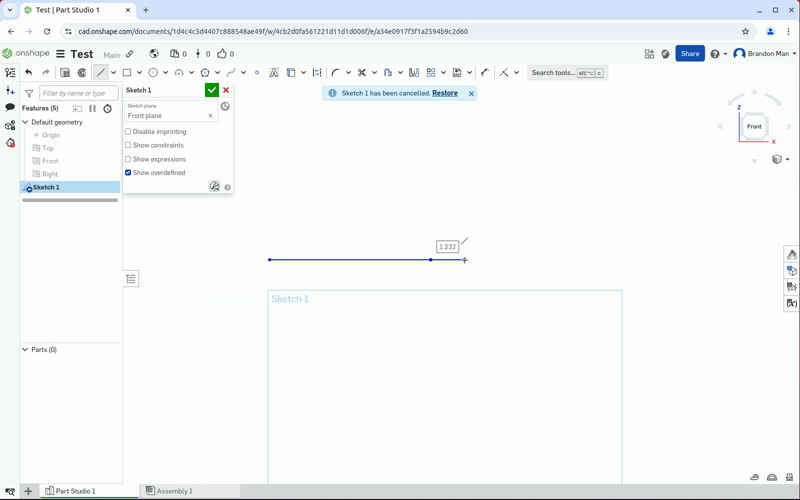
scroll(-6)
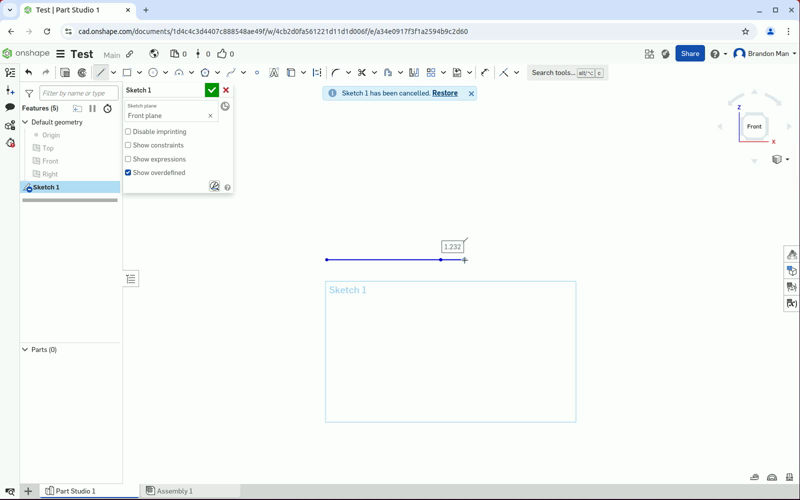
scroll(-6)
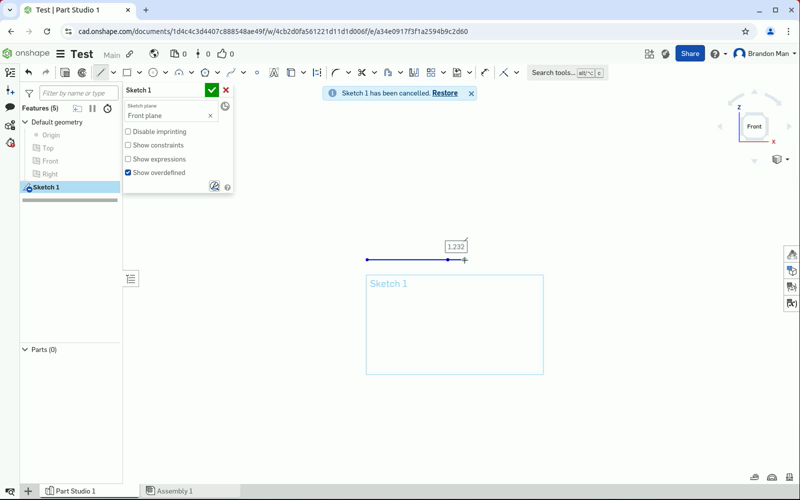
scroll(-6)
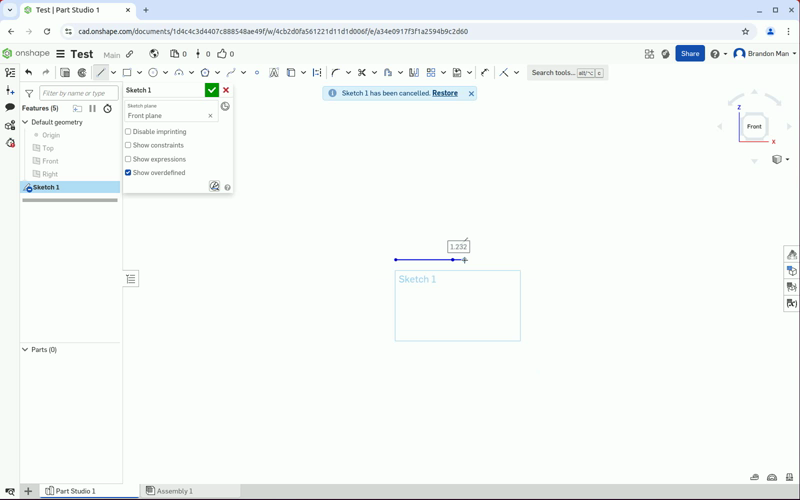
scroll(-6)
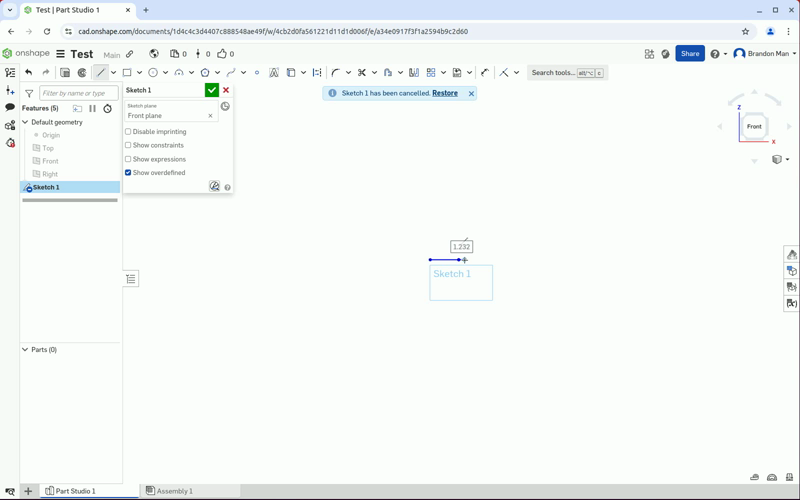
key_up(shift)
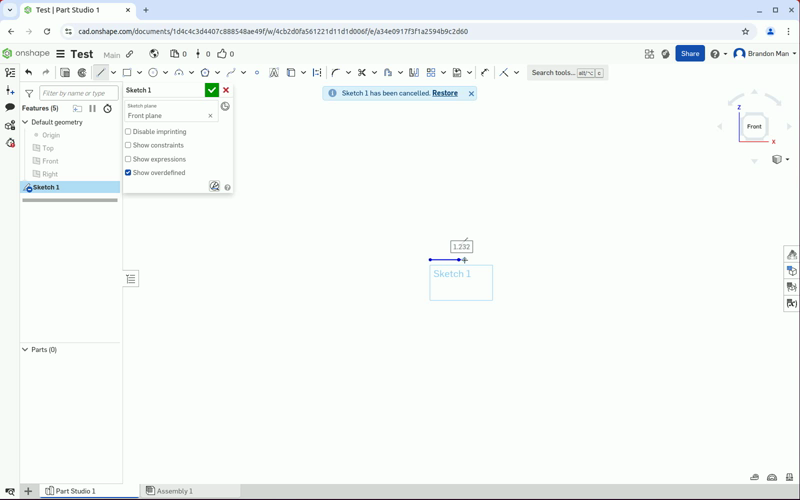
key_down(shift)
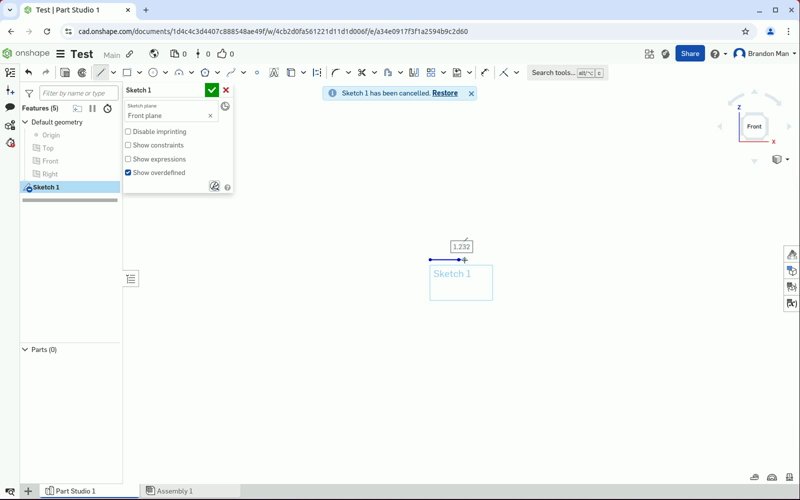
mouse_move(494, 259)
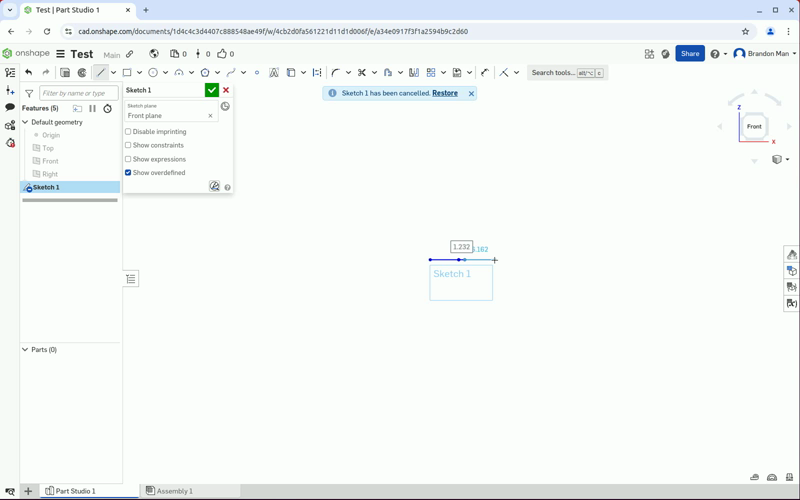
mouse_move(492, 259)
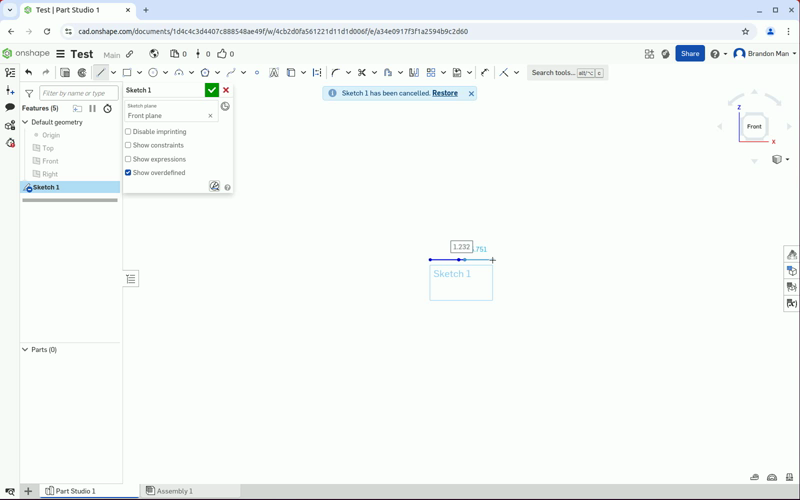
click(492, 259)
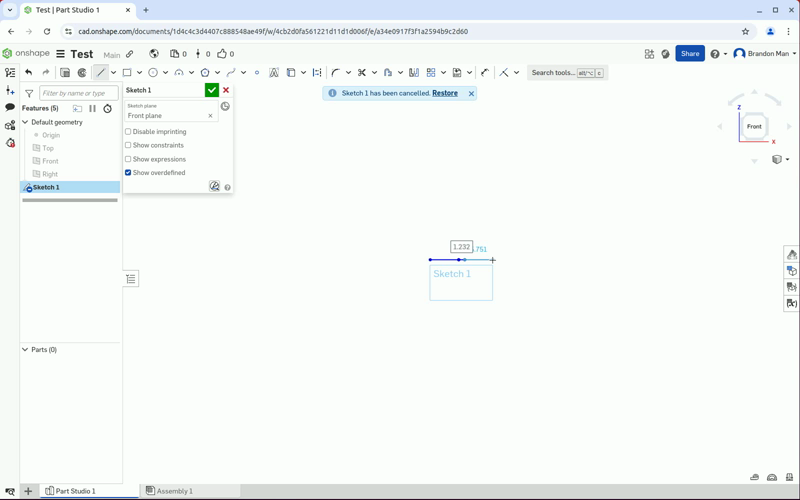
key_up(shift)
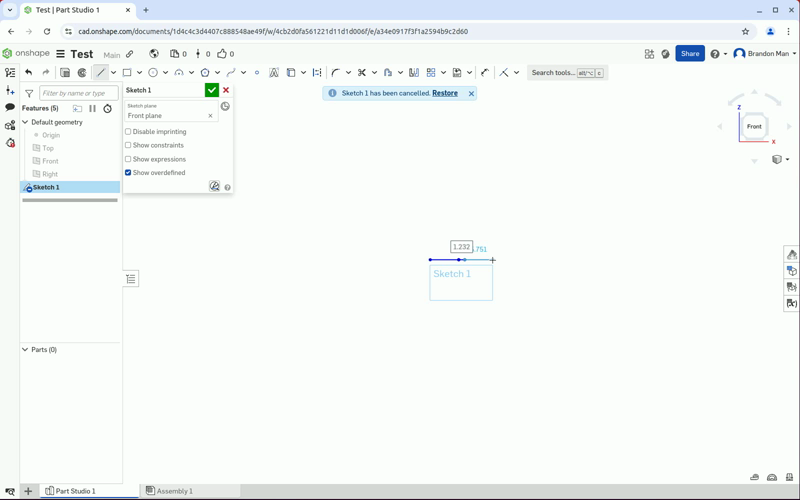
key_down(shift)
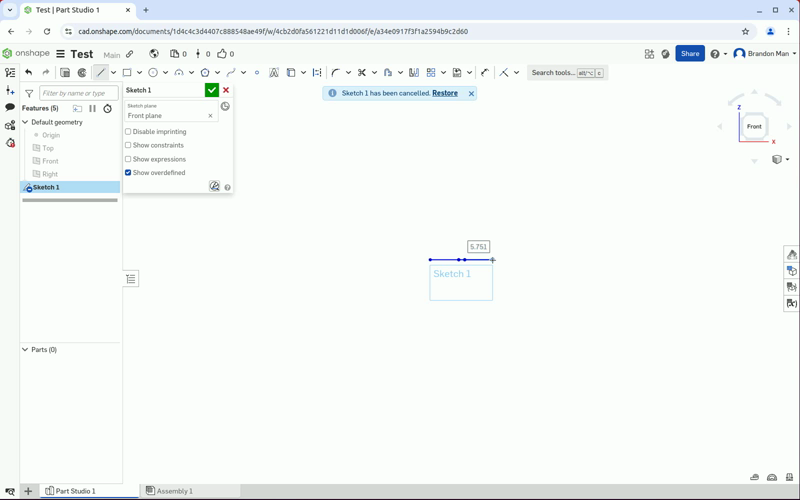
mouse_move(522, 259)
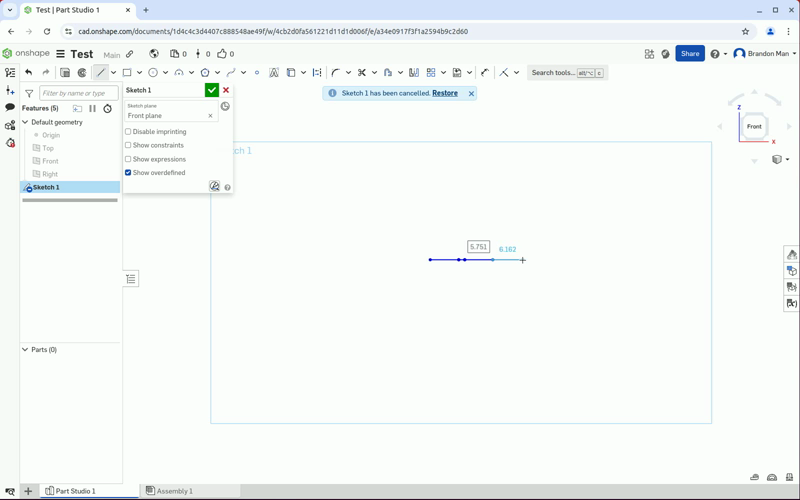
mouse_move(492, 249)
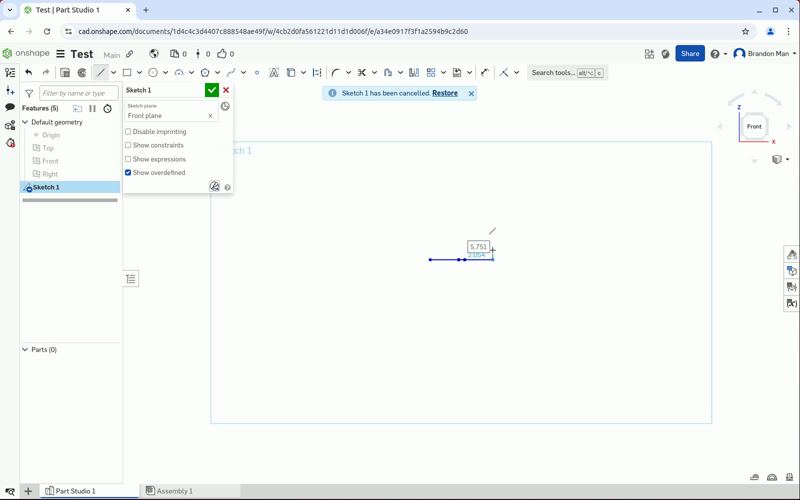
click(492, 249)
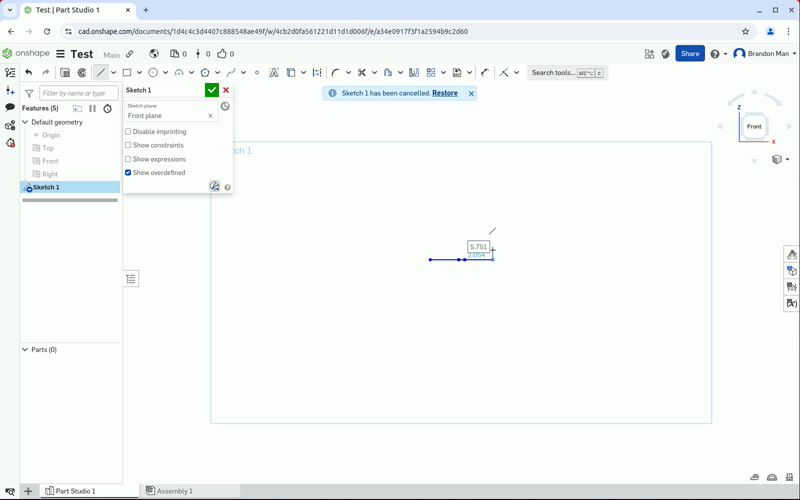
key_up(shift)
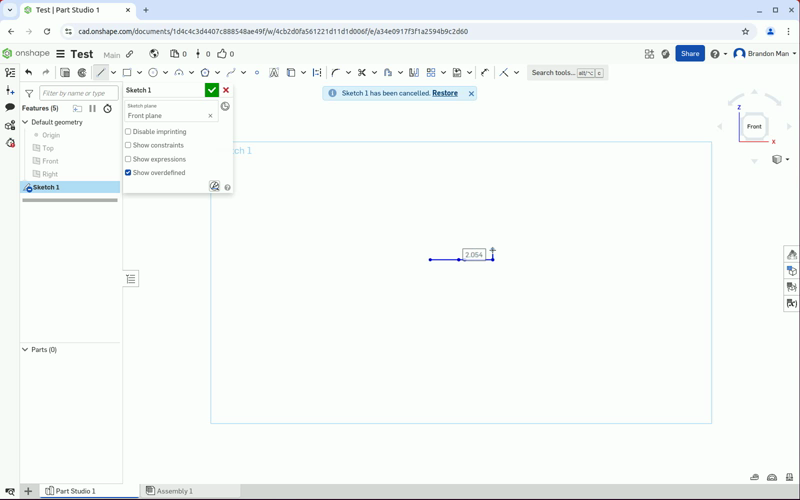
key_down(shift)
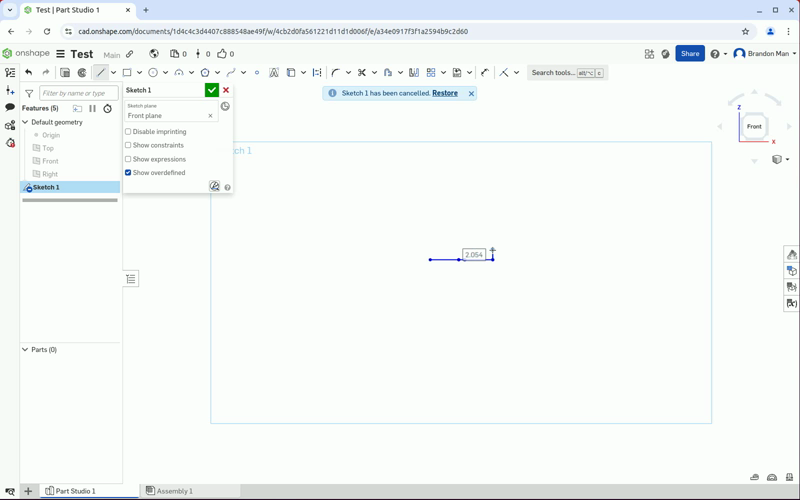
mouse_move(430, 249)
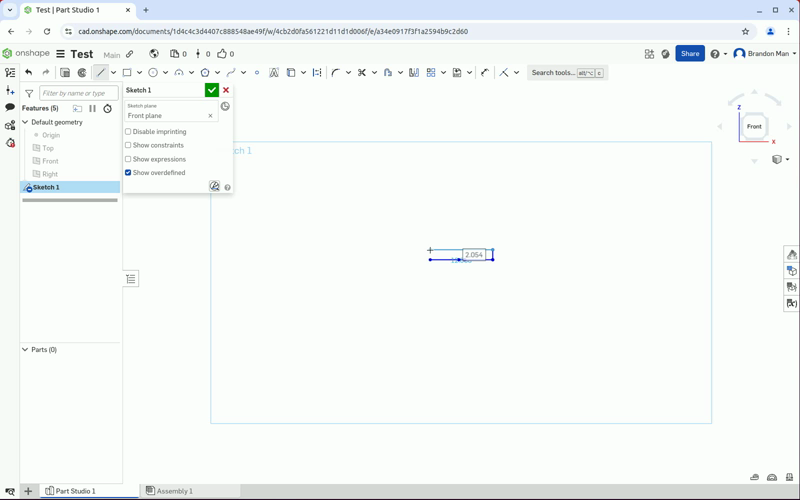
click(430, 249)
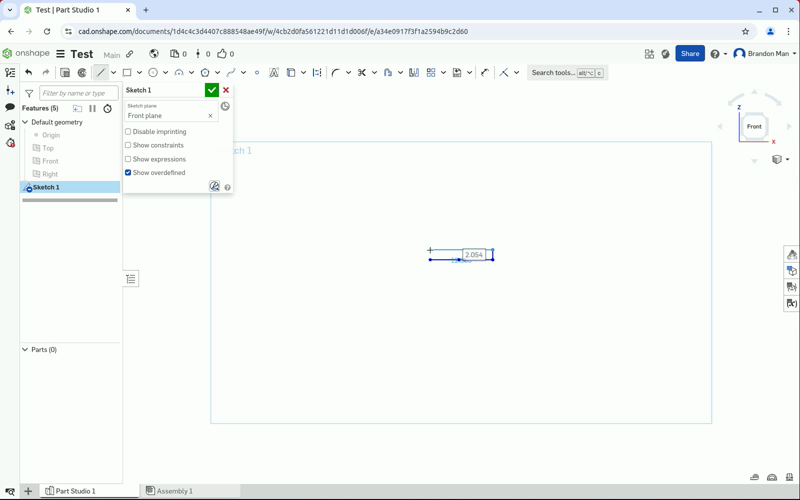
key_up(shift)
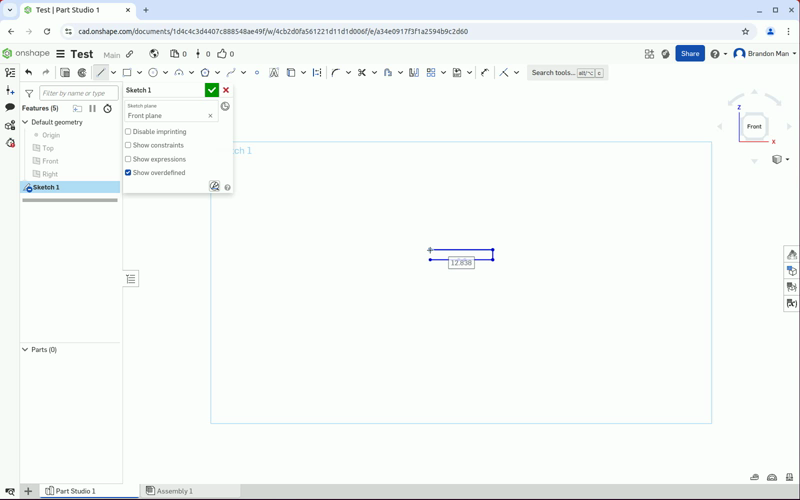
mouse_move(460, 249)
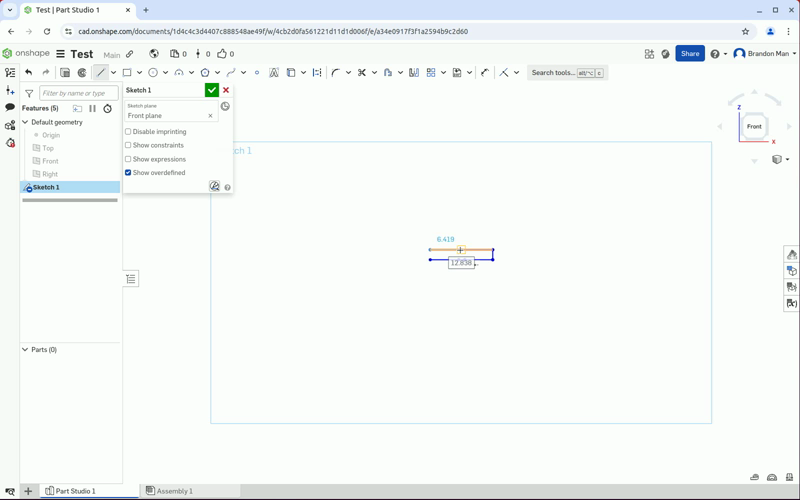
key_down(shift)
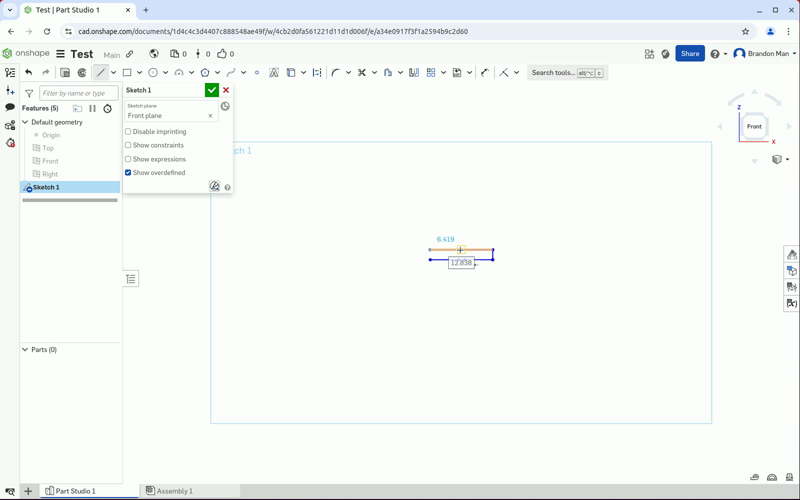
mouse_move(430, 259)
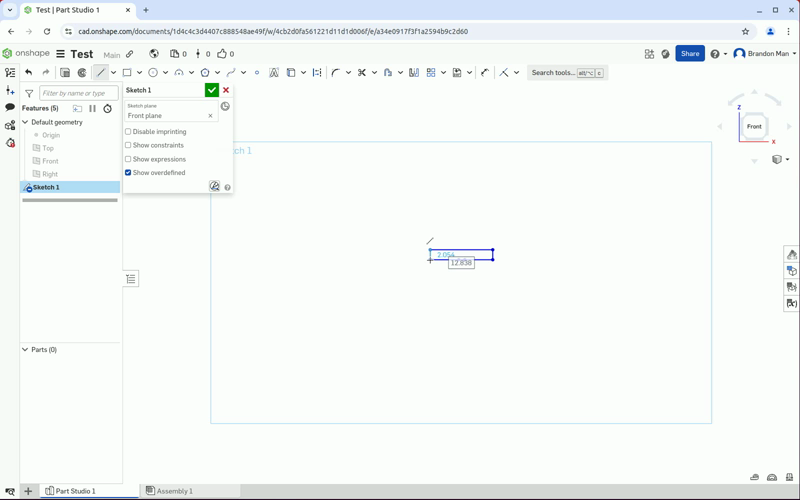
key_up(shift)
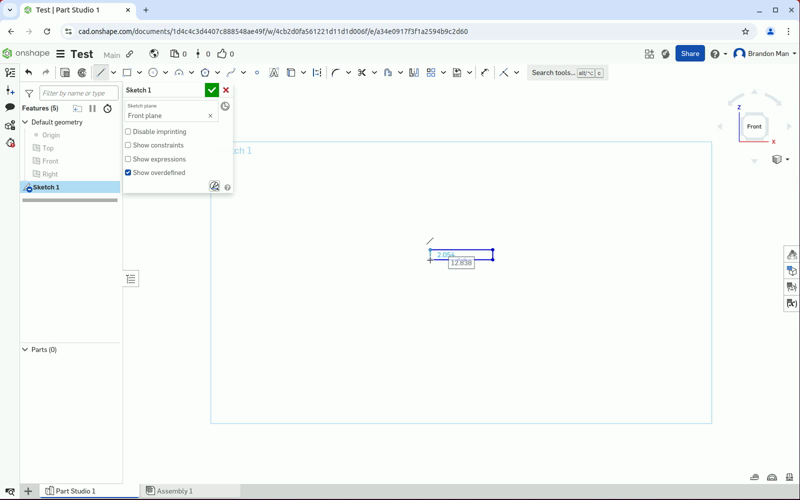
click(430, 259)
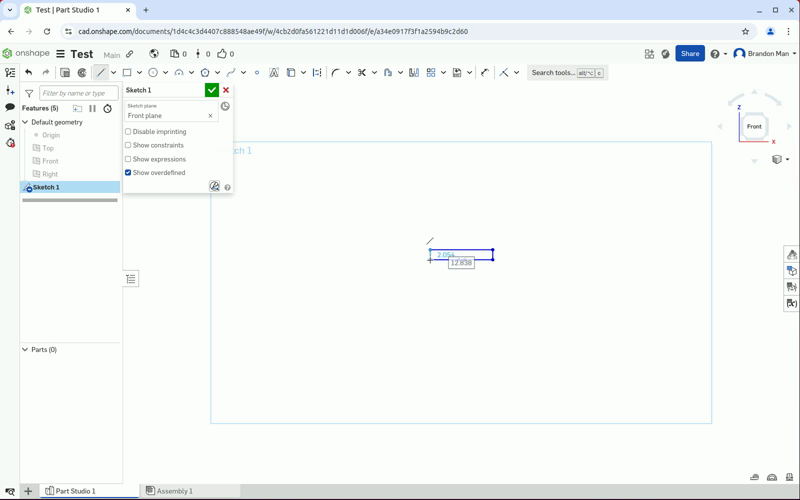
key(esc)
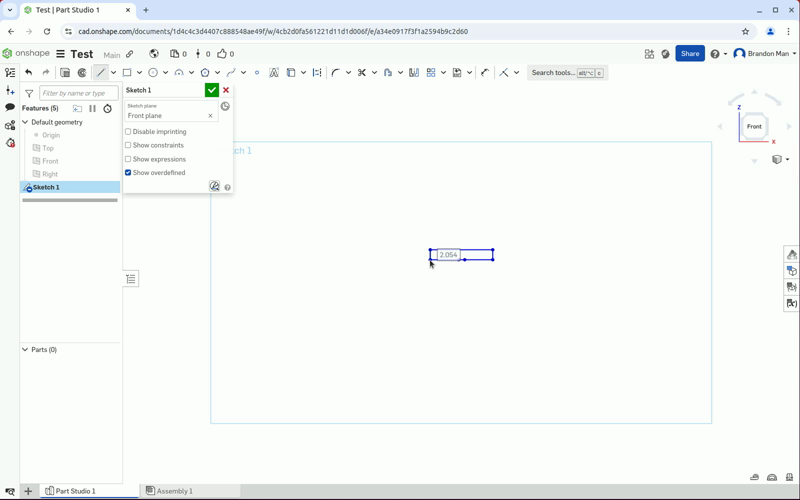
mouse_move(476, 255)
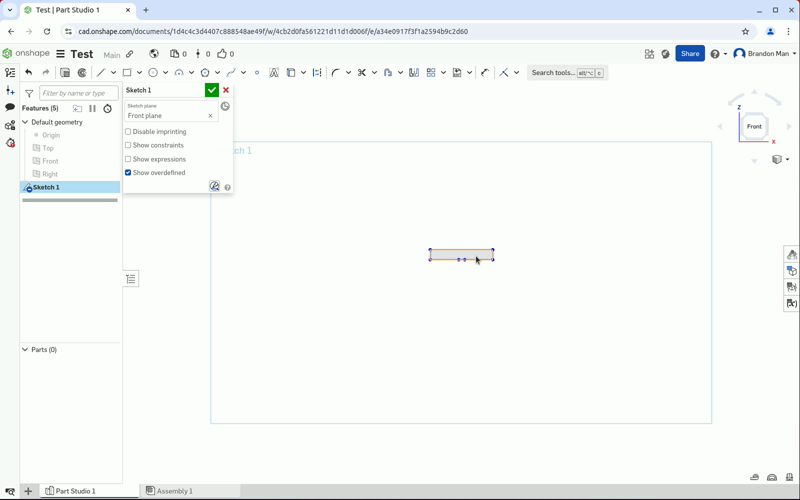
scroll(6)
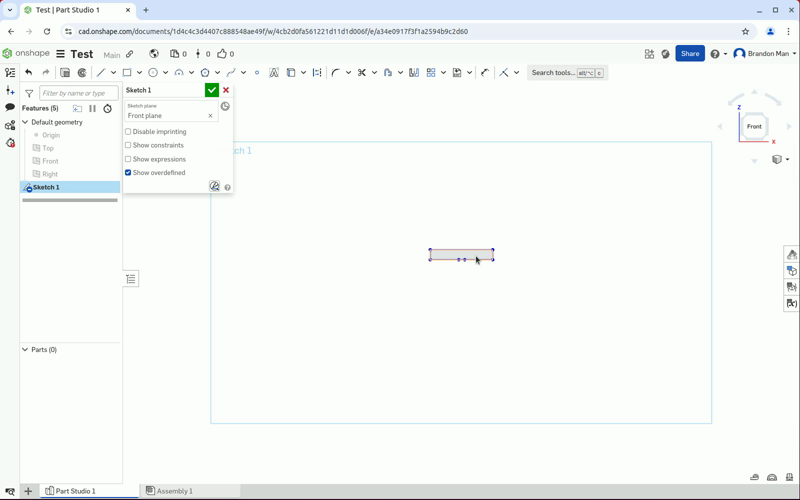
scroll(6)
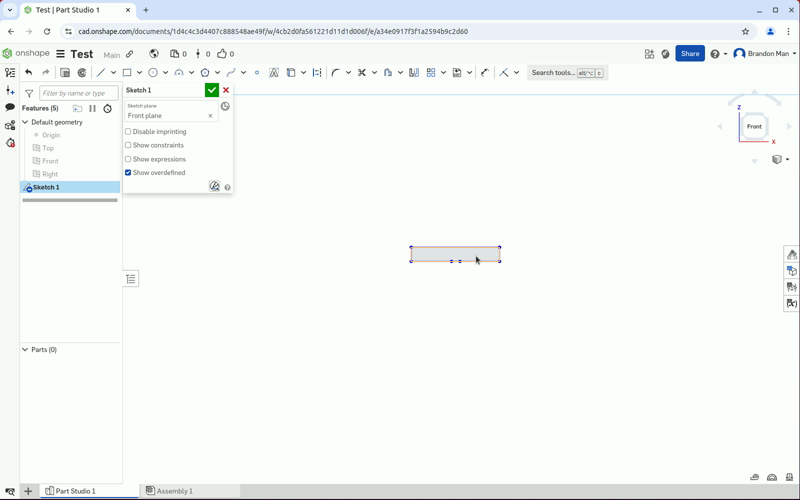
scroll(6)
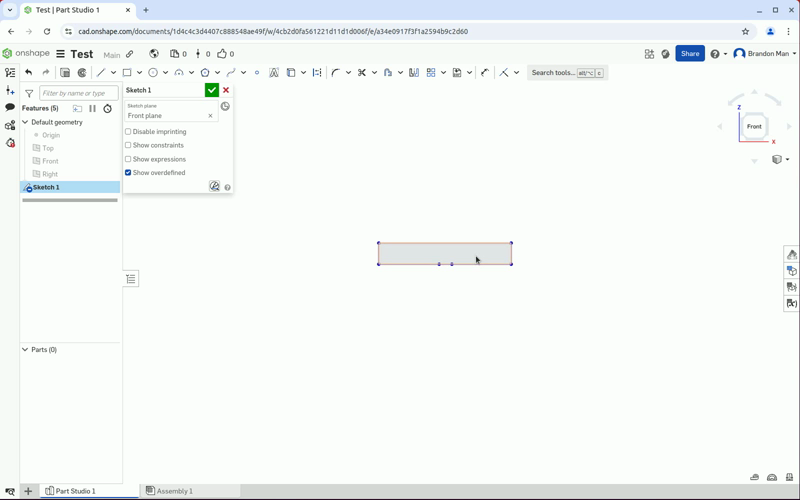
scroll(6)
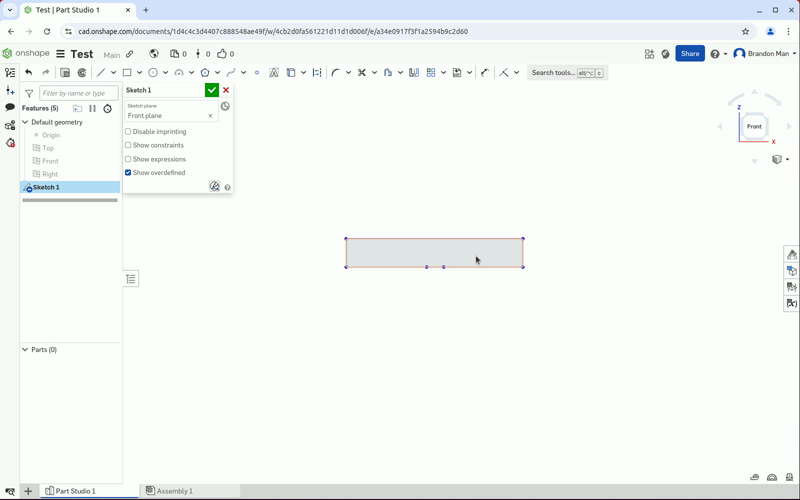
scroll(6)
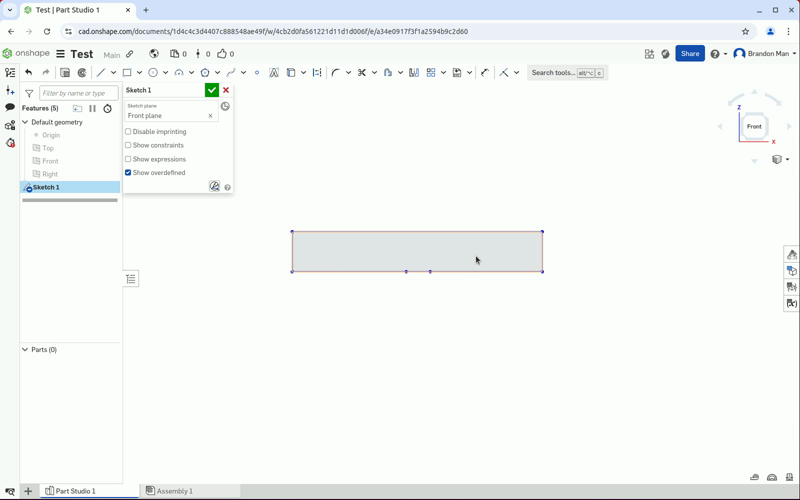
scroll(6)
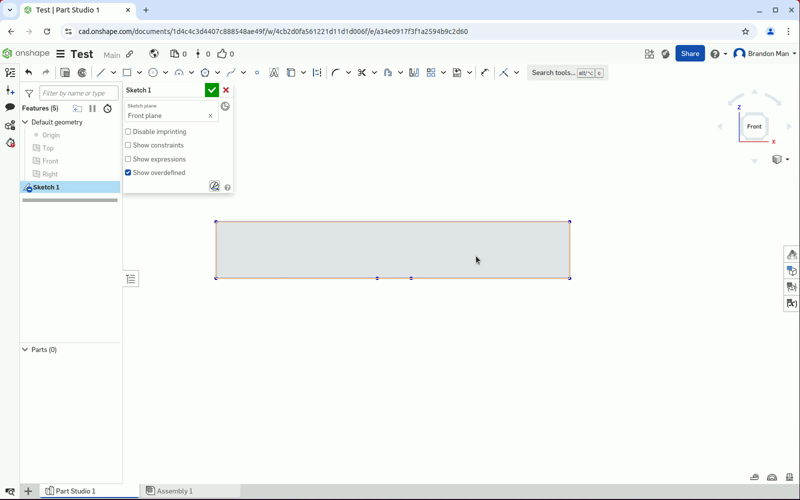
scroll(6)
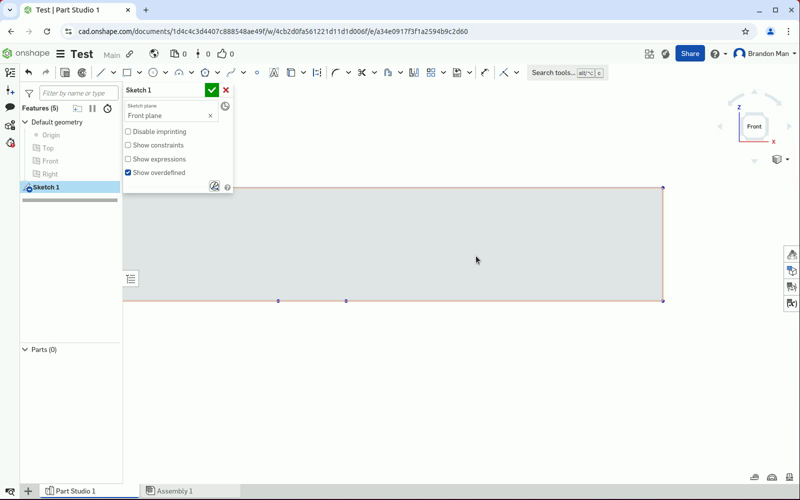
click(476, 255)
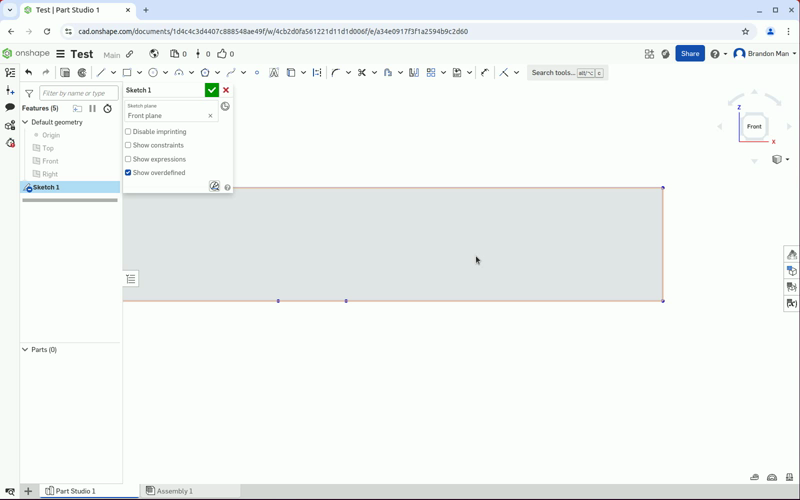
scroll(-6)
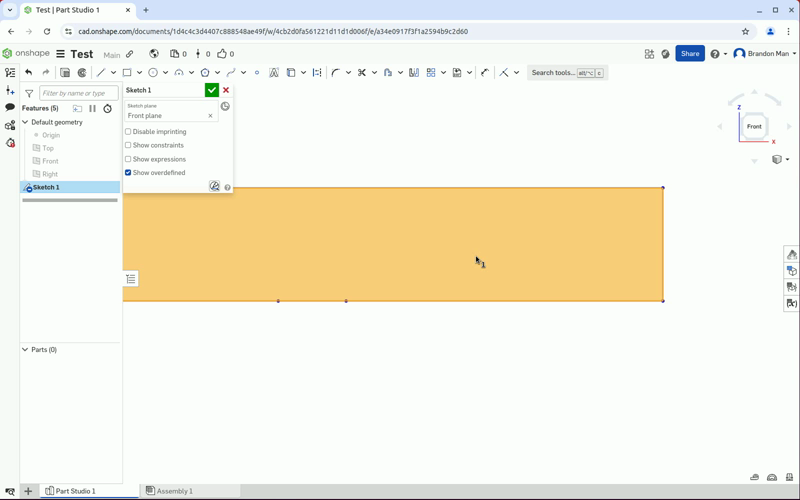
scroll(-6)
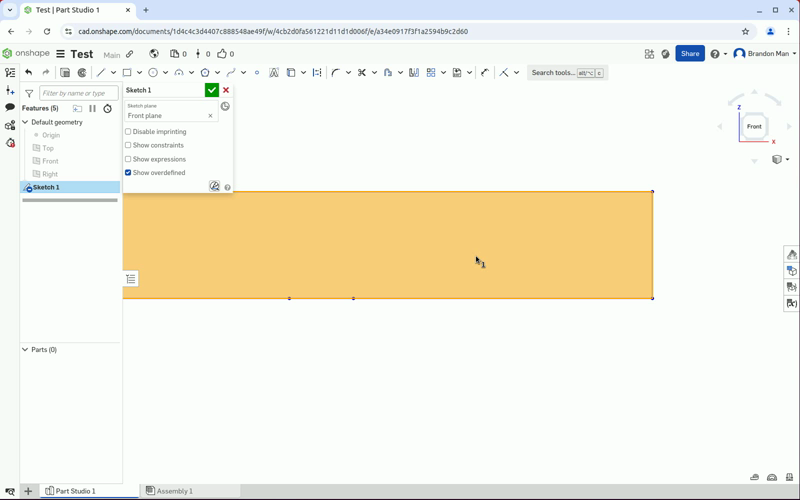
scroll(-6)
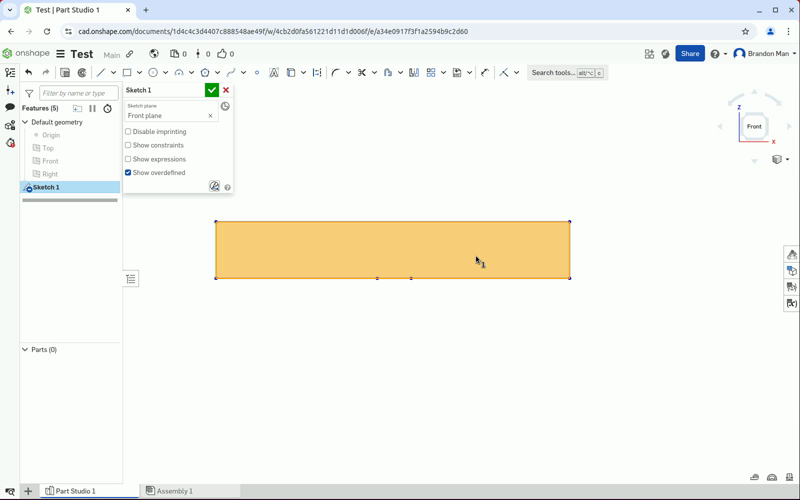
scroll(-6)
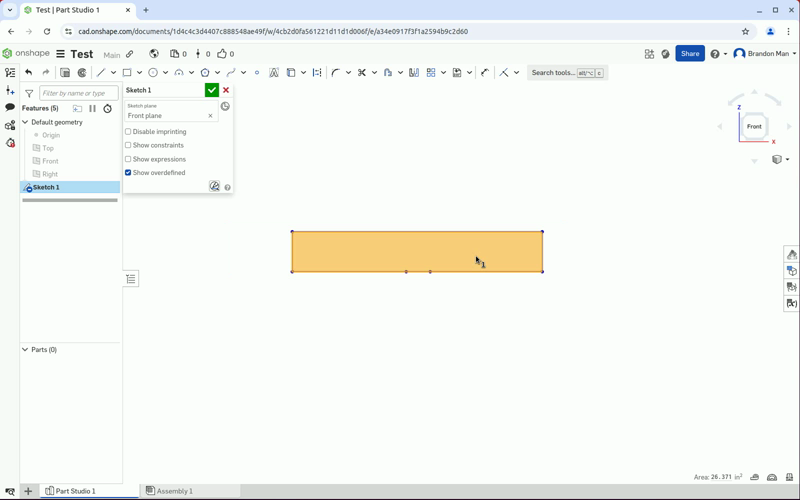
scroll(-6)
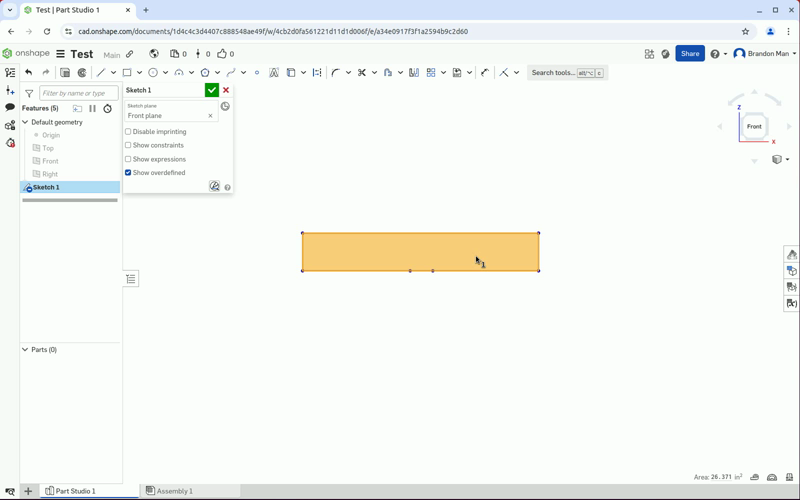
scroll(-6)
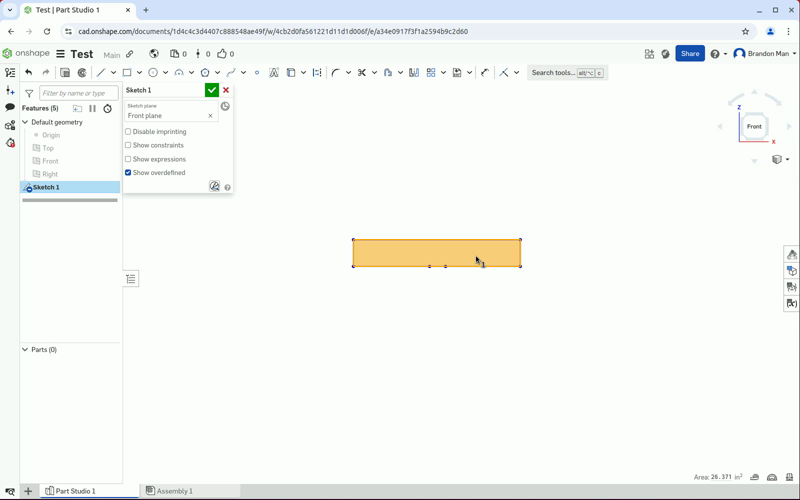
scroll(-6)
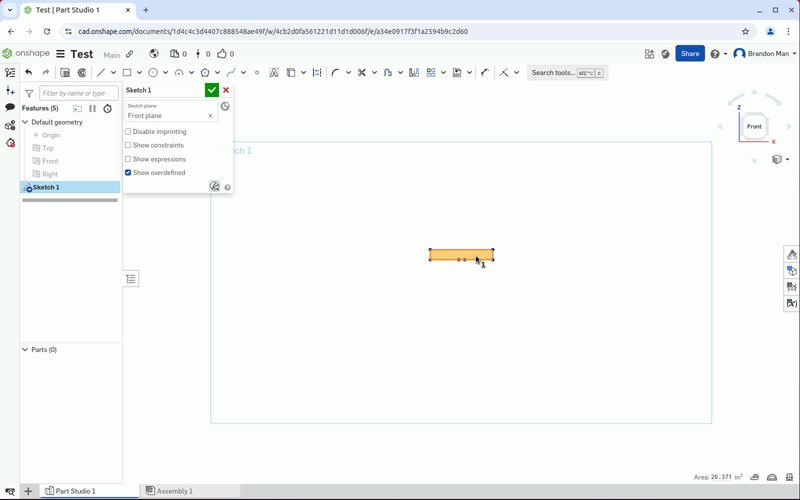
mouse_move(73, 352)
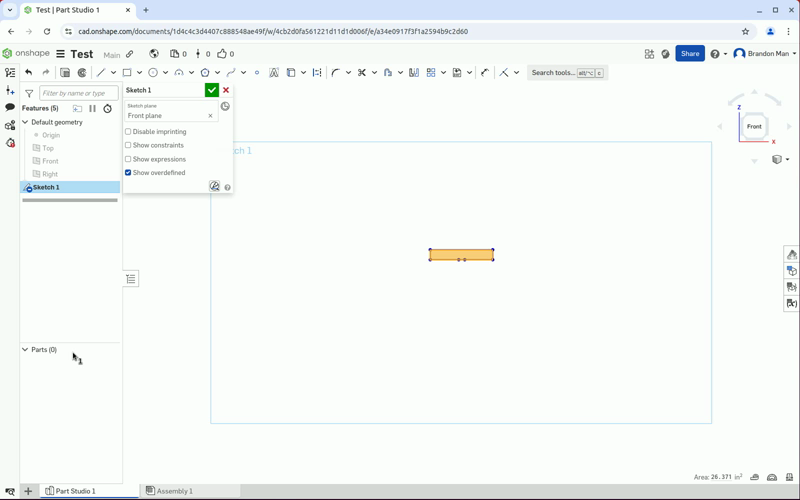
key(shift+y)
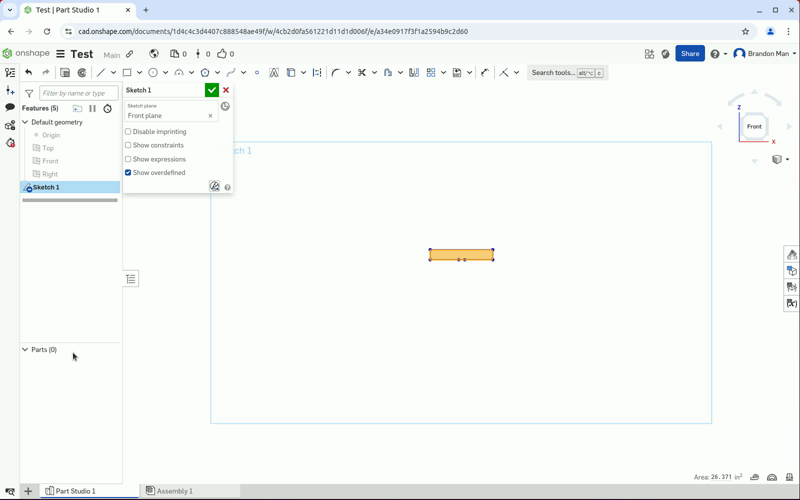
key(shift+e)
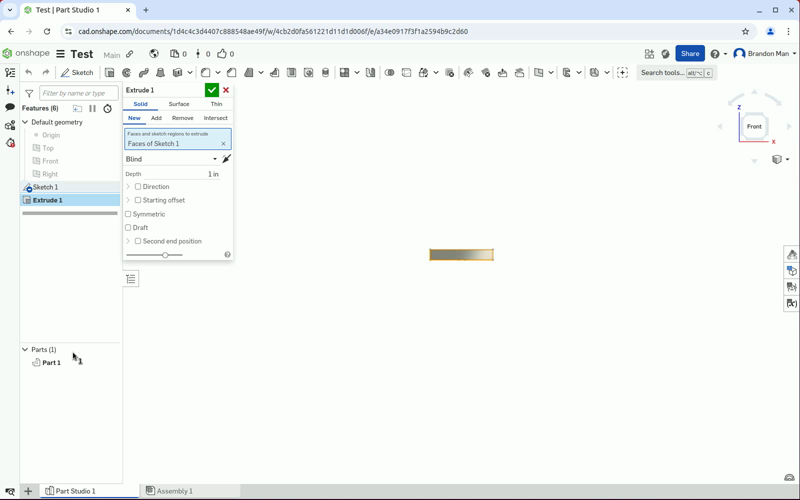
mouse_move(143, 106)
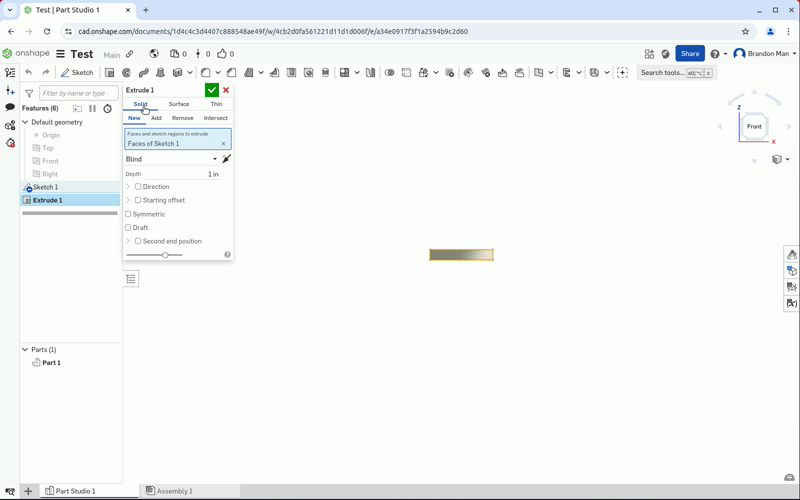
click(143, 106)
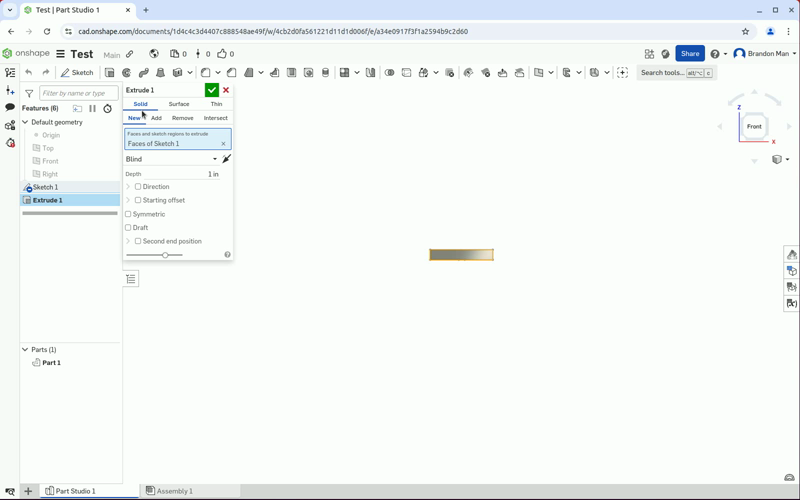
mouse_move(137, 120)
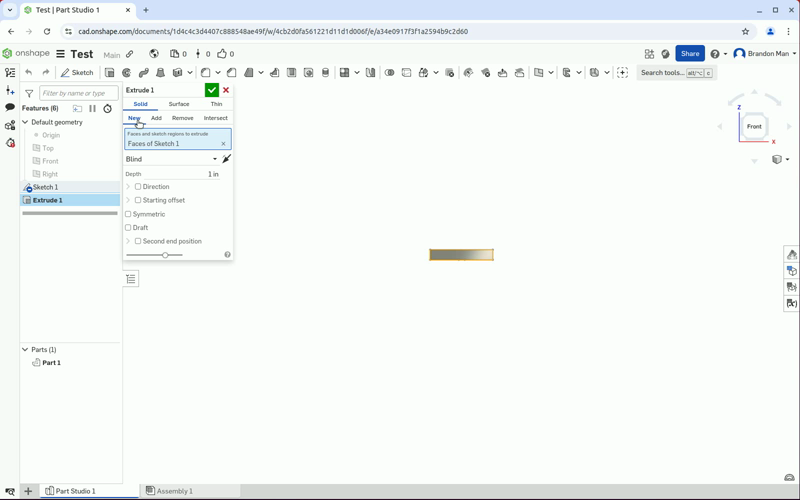
click(137, 120)
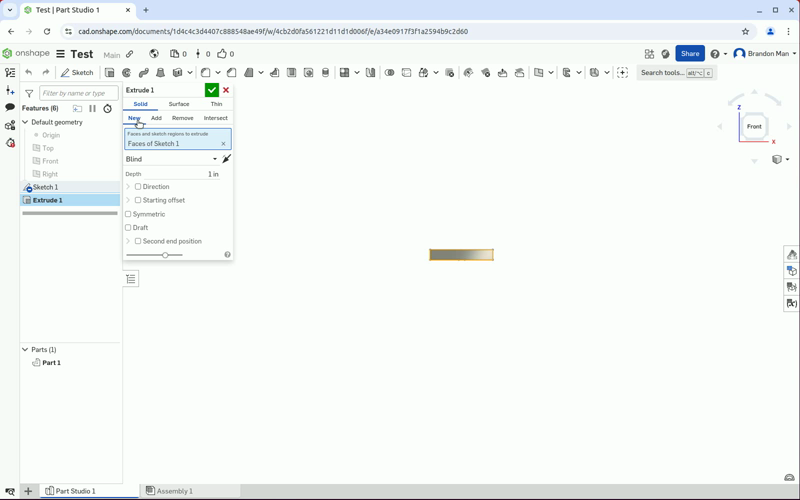
key(tab, 4)
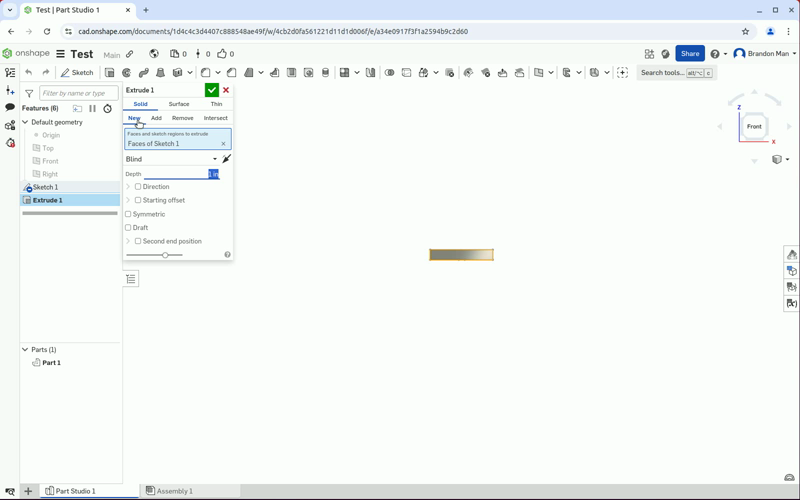
text(23.108)
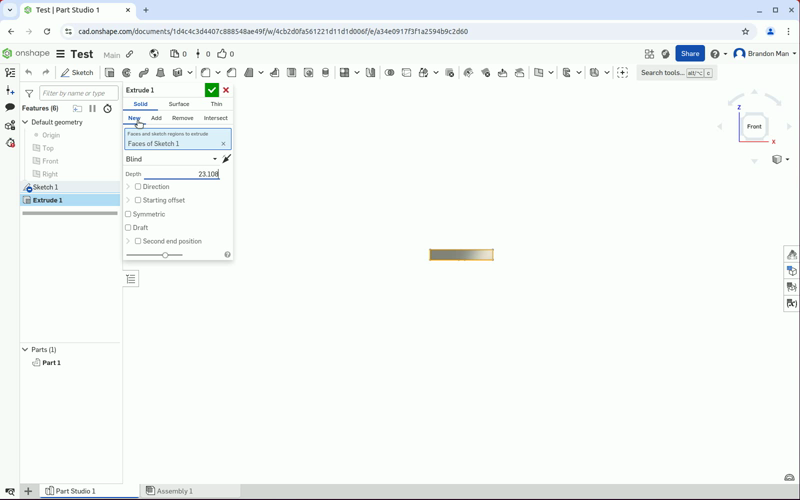
key(enter)
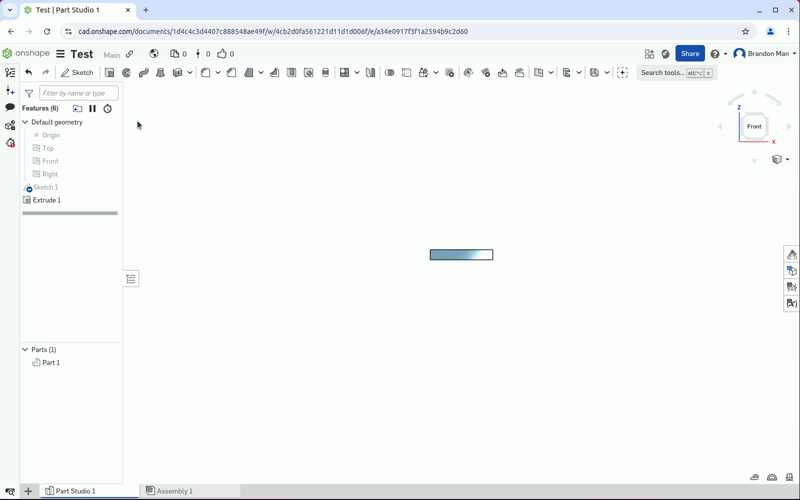
key(shift+h)
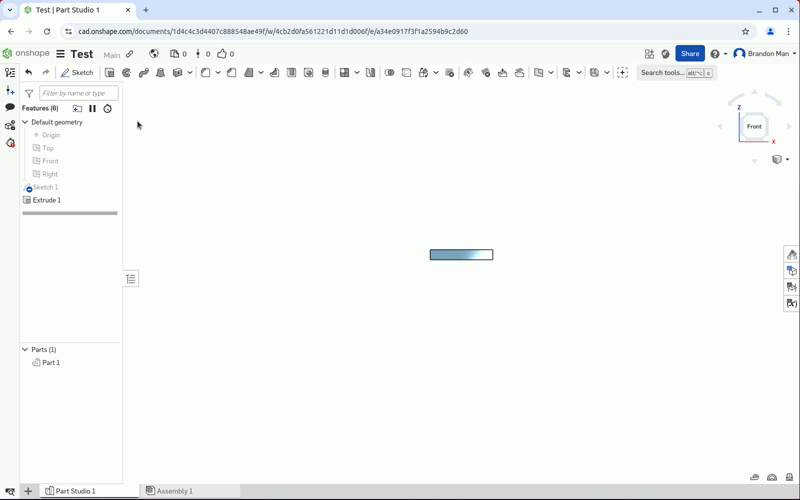
key(shift+h)
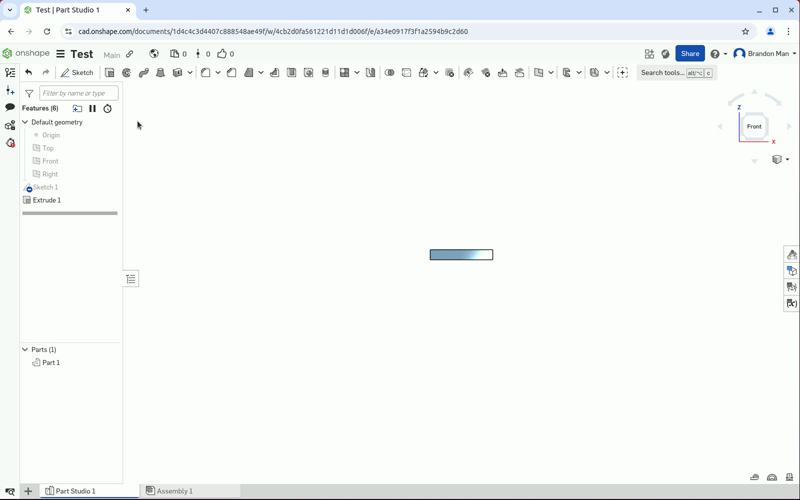
mouse_move(73, 189)
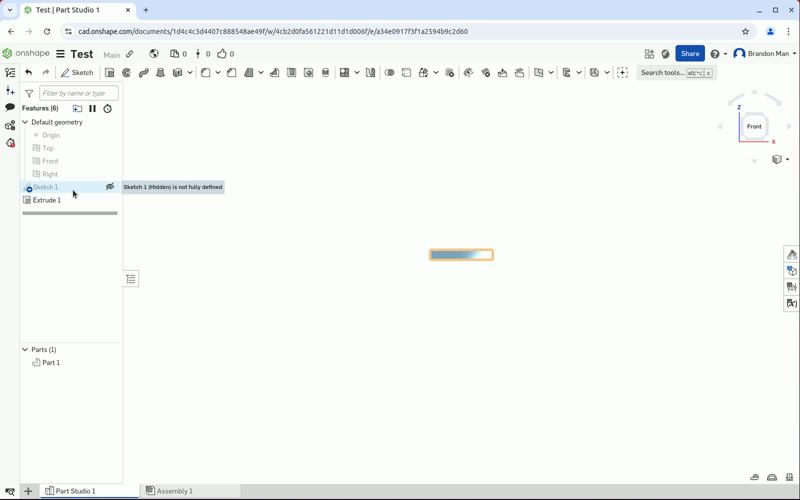
click(73, 189)
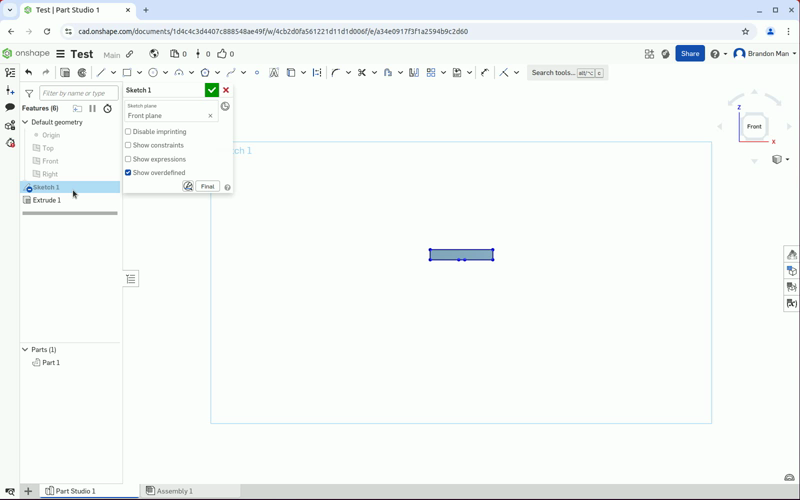
mouse_move(229, 92)
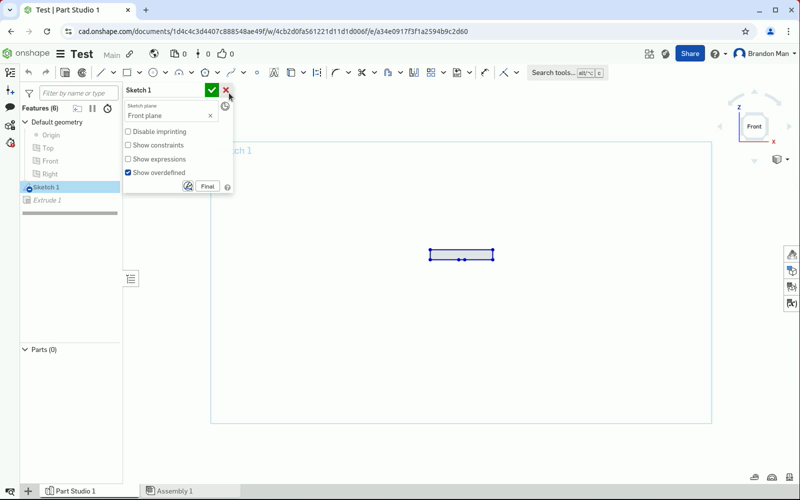
click(229, 92)
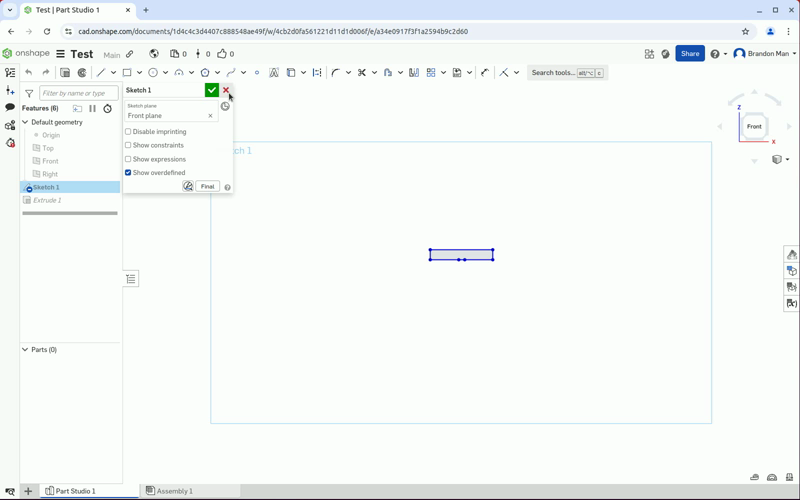
key(shift+s)
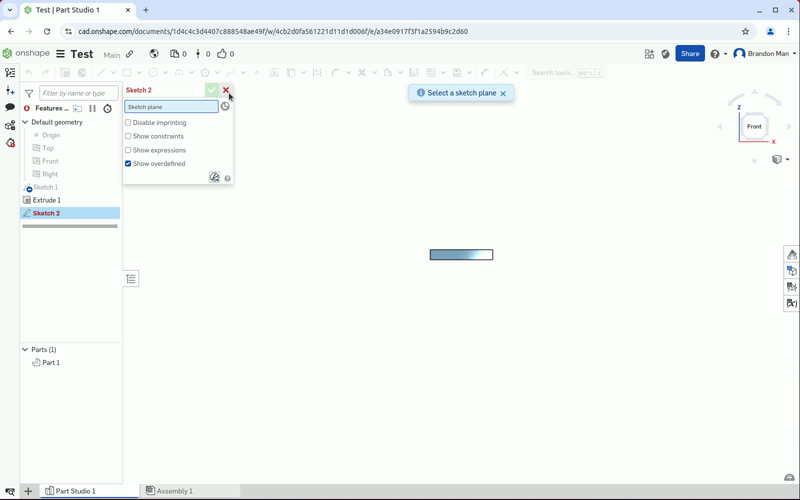
mouse_move(73, 163)
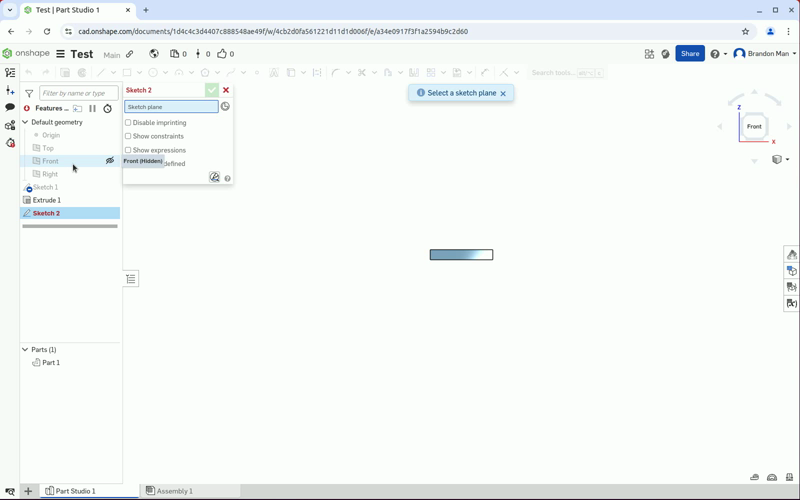
click(73, 163)
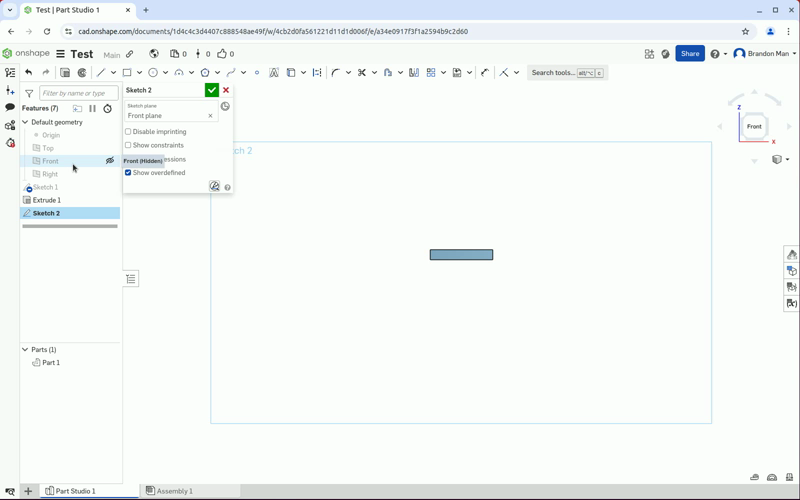
mouse_move(73, 352)
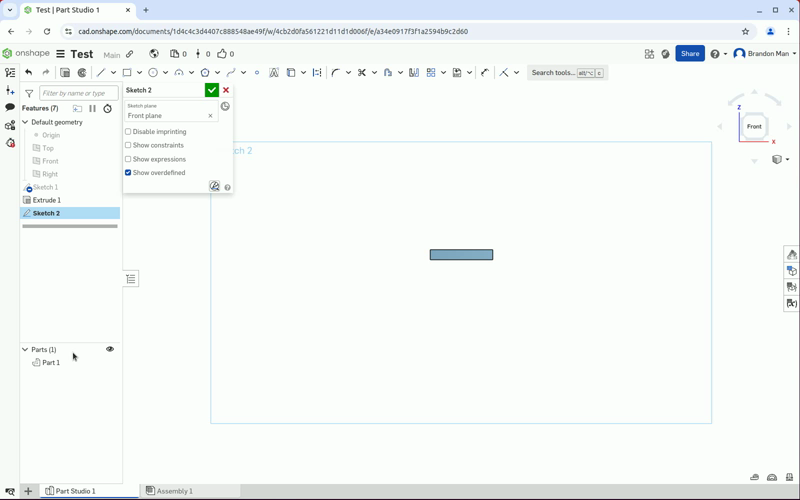
key(y)
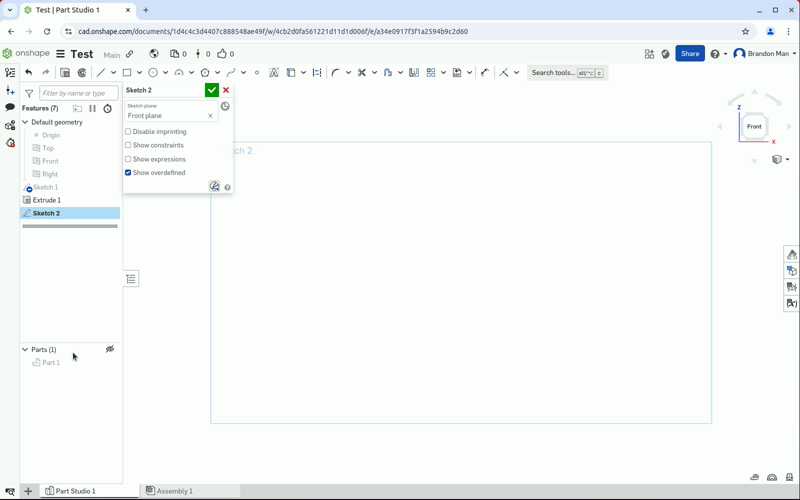
key(l)
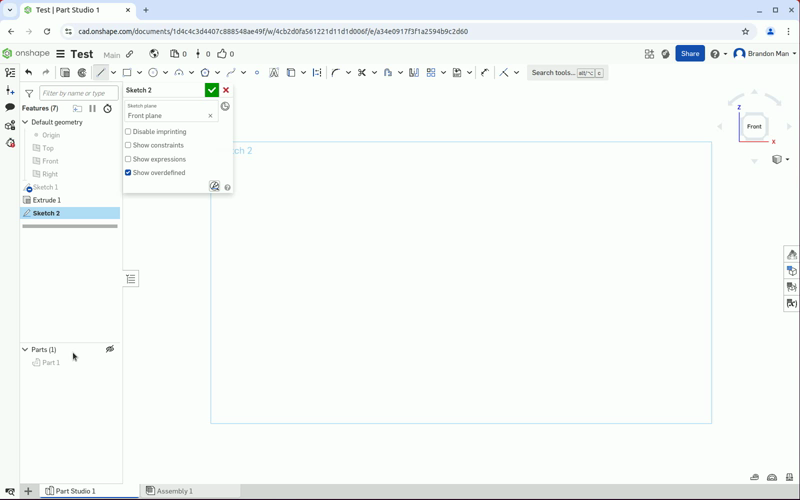
key_down(shift)
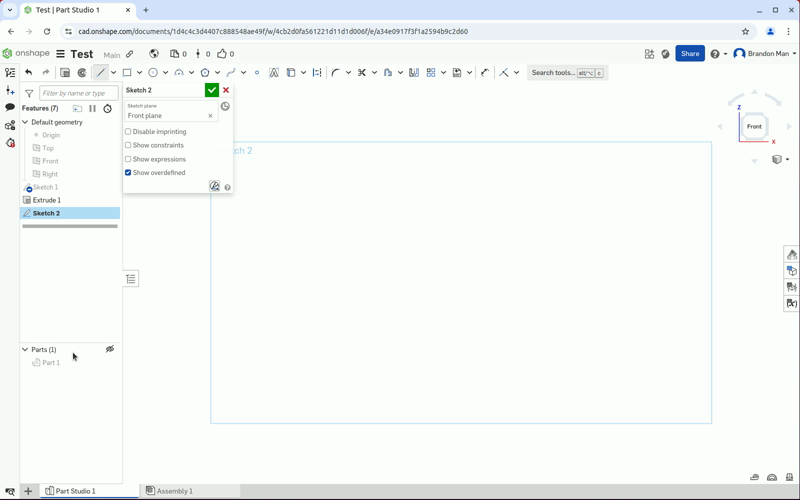
mouse_move(430, 316)
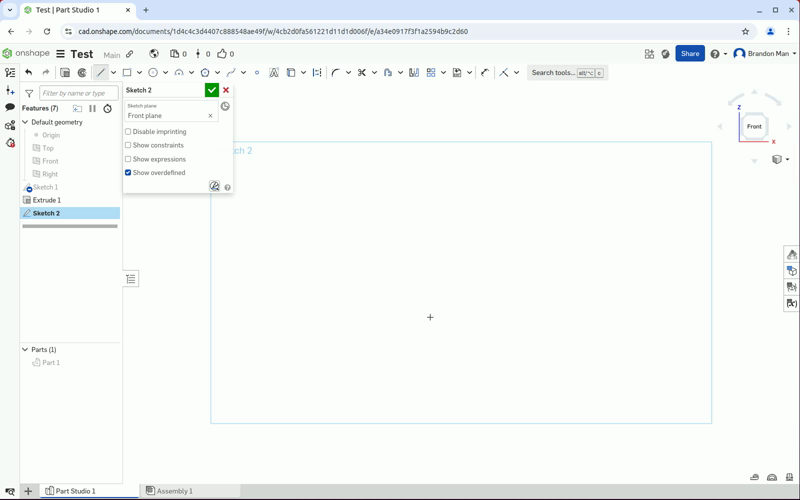
click(430, 316)
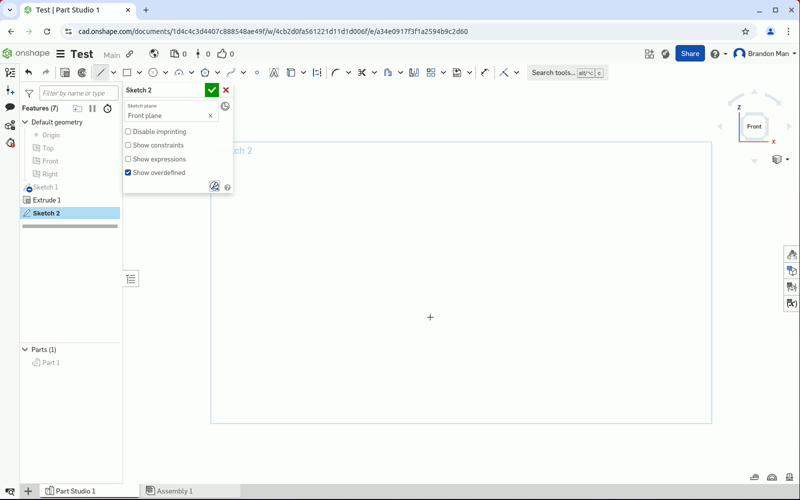
key_up(shift)
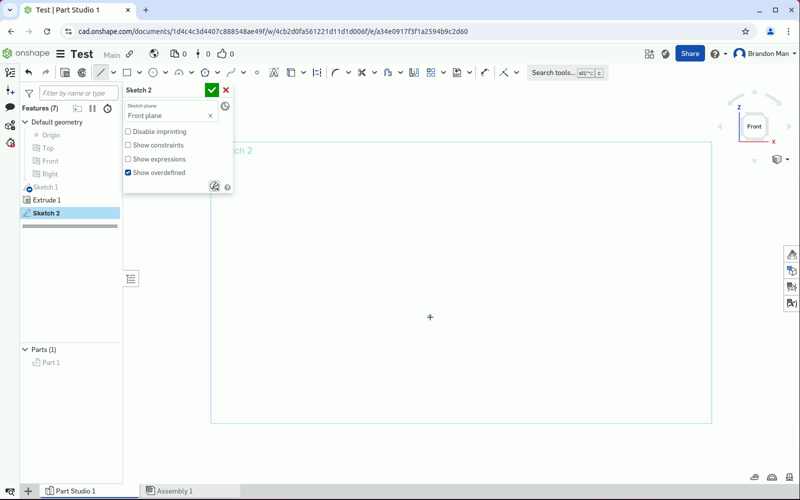
key_down(shift)
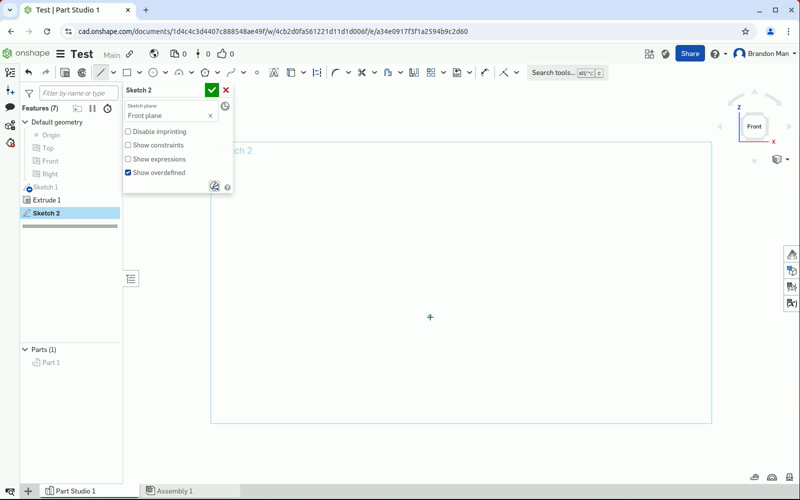
mouse_move(492, 316)
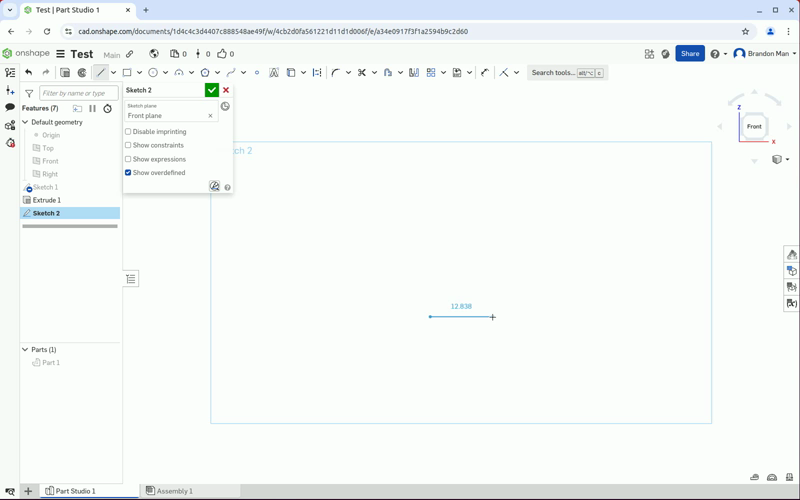
click(492, 316)
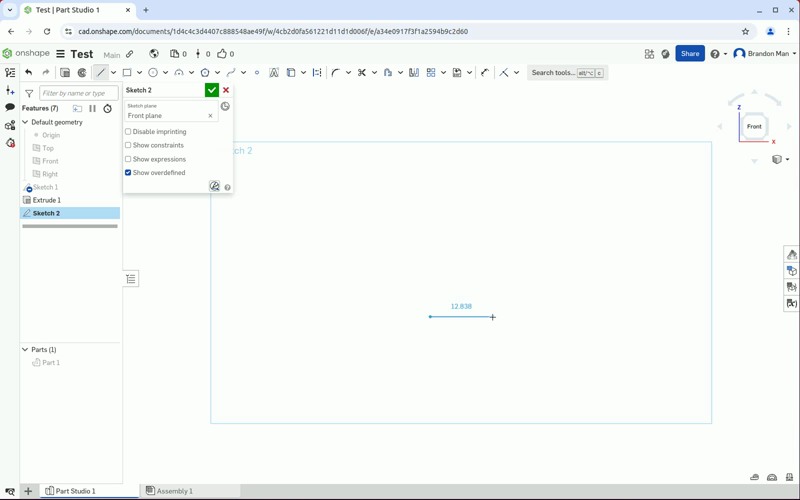
key_up(shift)
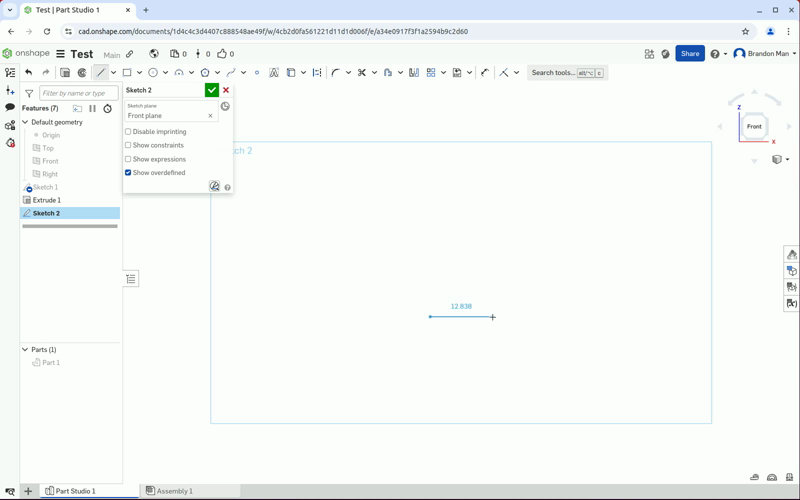
key_down(shift)
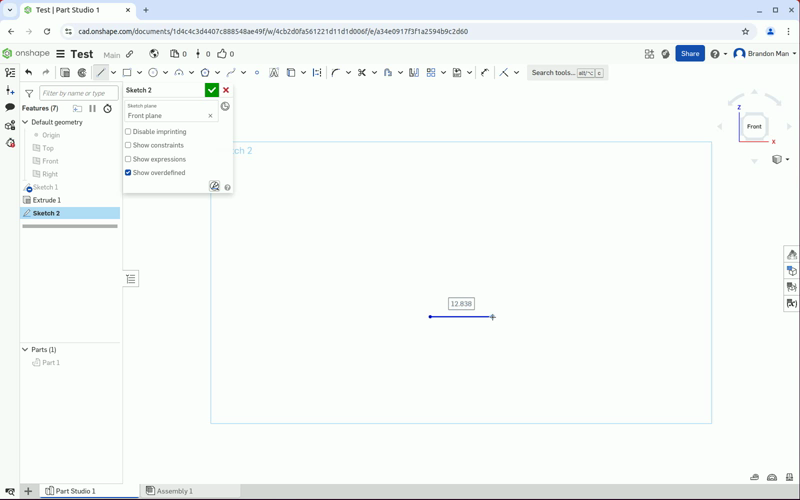
mouse_move(522, 316)
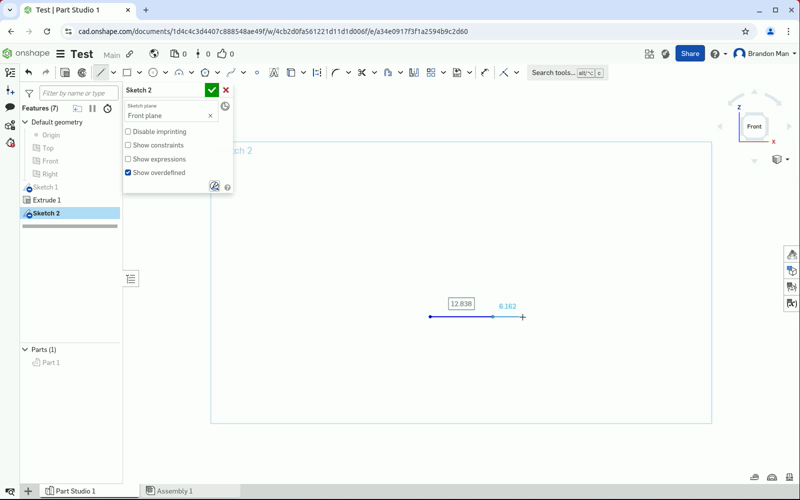
mouse_move(492, 307)
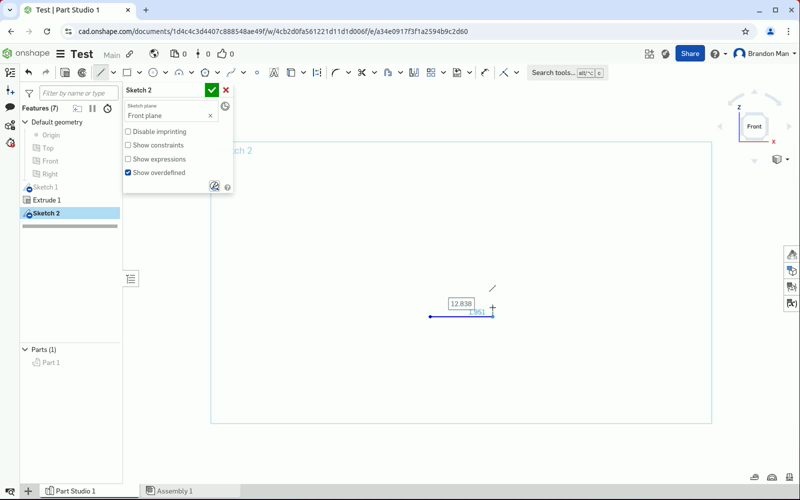
click(492, 307)
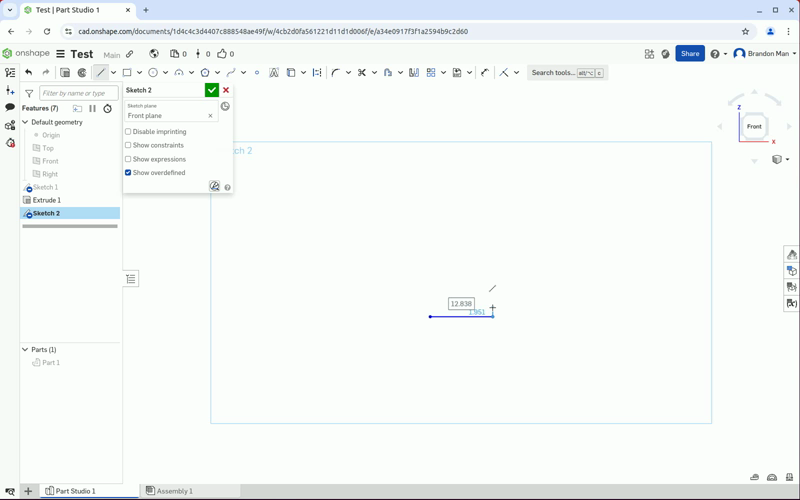
key_up(shift)
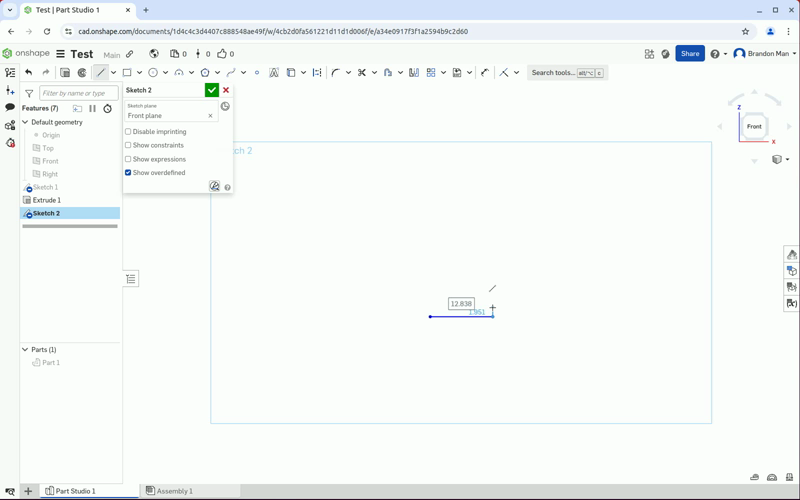
key_down(shift)
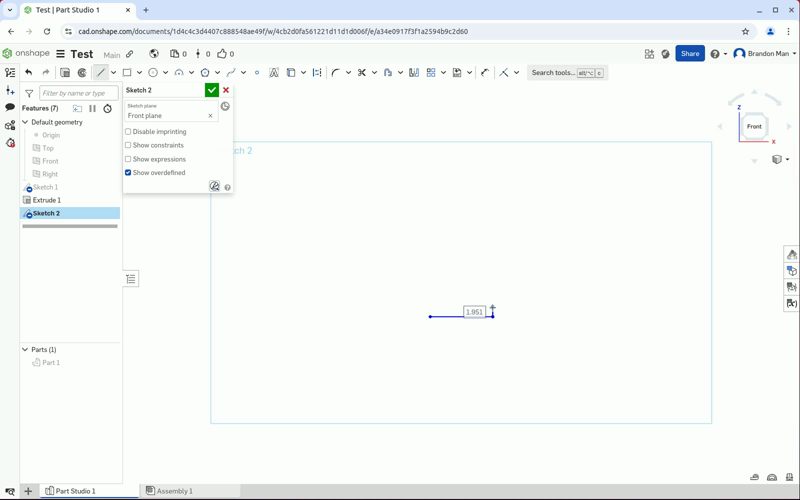
mouse_move(522, 307)
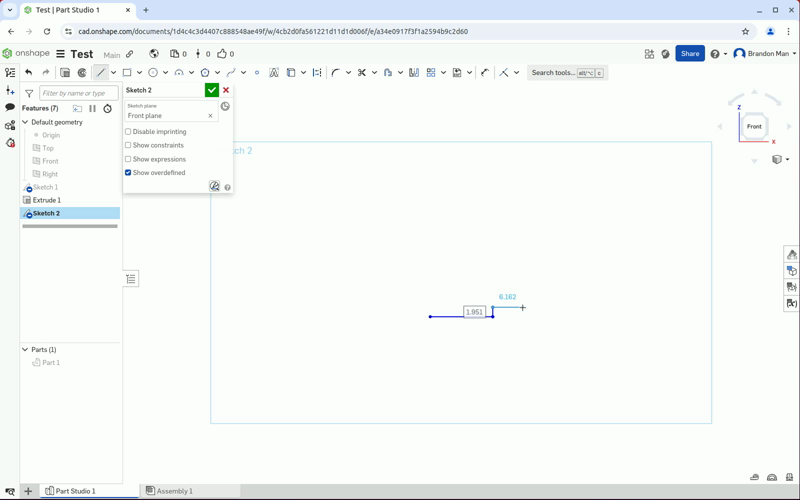
mouse_move(464, 307)
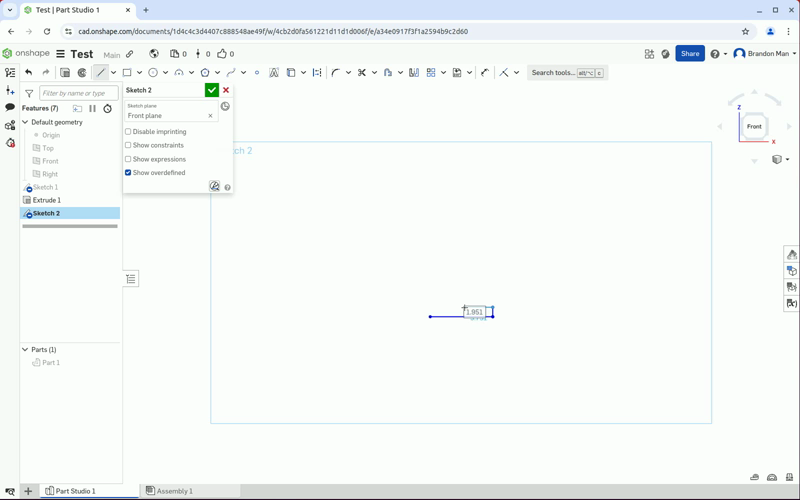
click(464, 307)
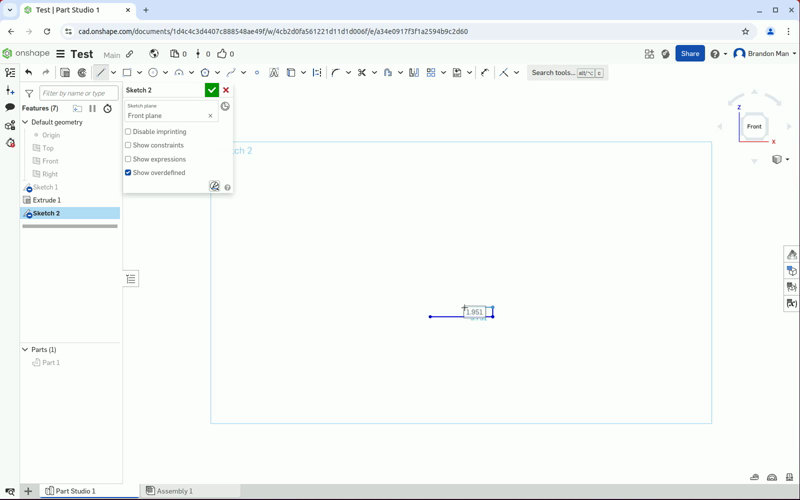
key_up(shift)
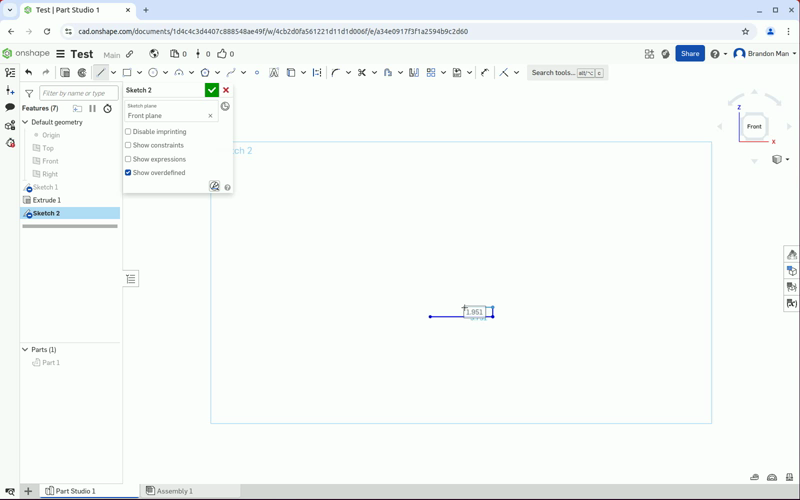
key_down(shift)
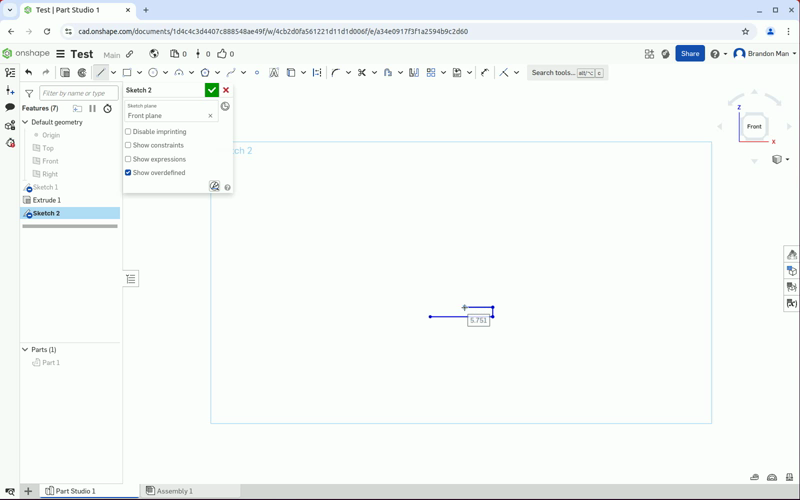
mouse_move(494, 307)
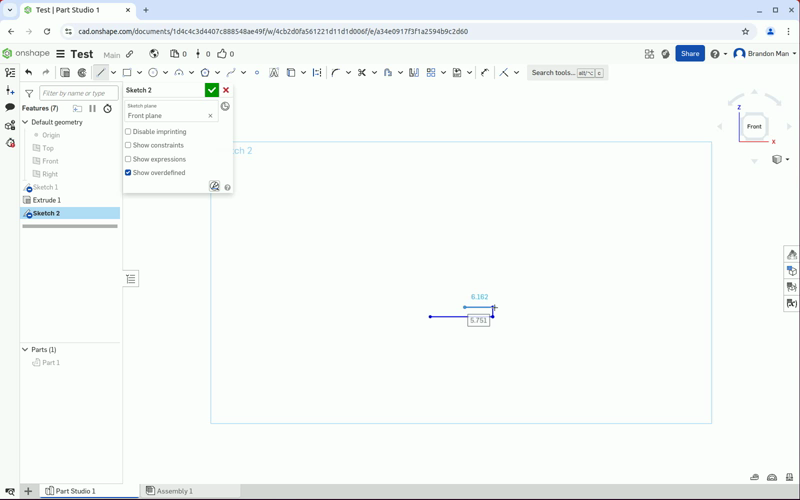
mouse_move(458, 307)
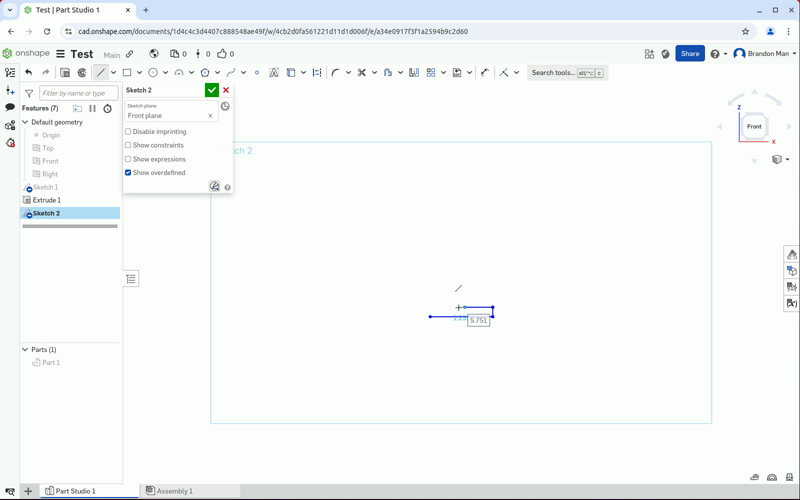
scroll(6)
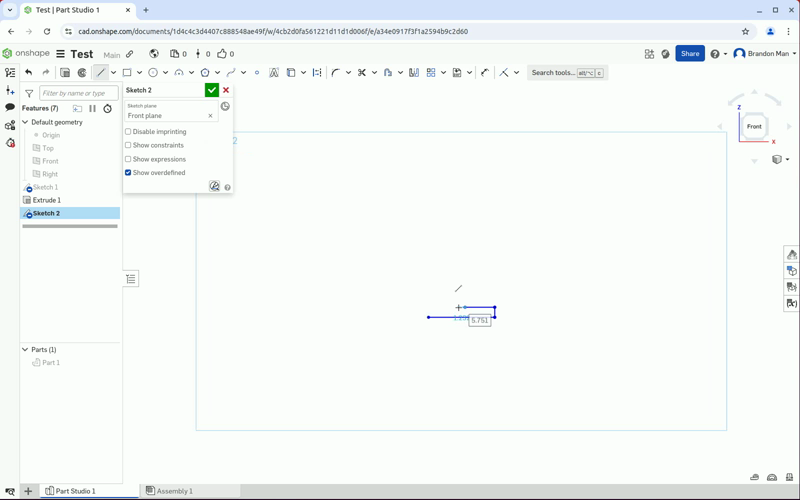
scroll(6)
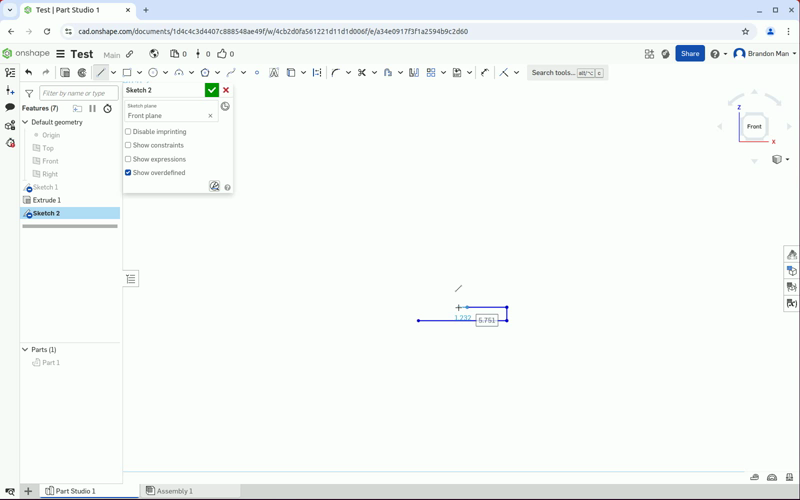
scroll(6)
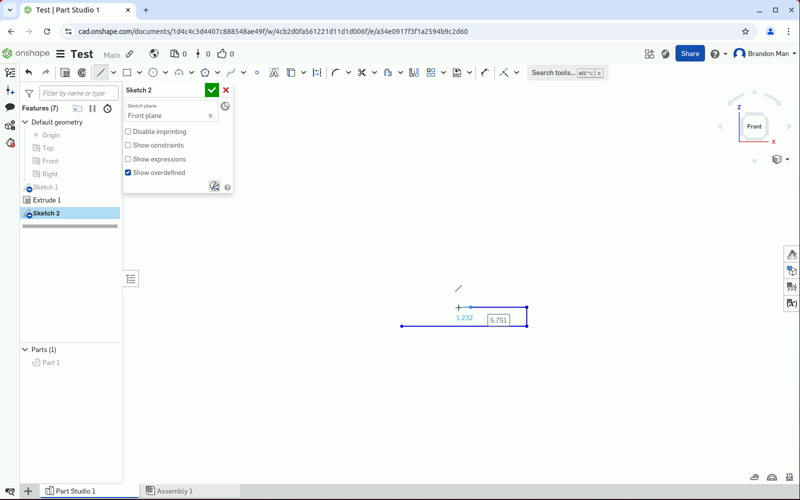
scroll(6)
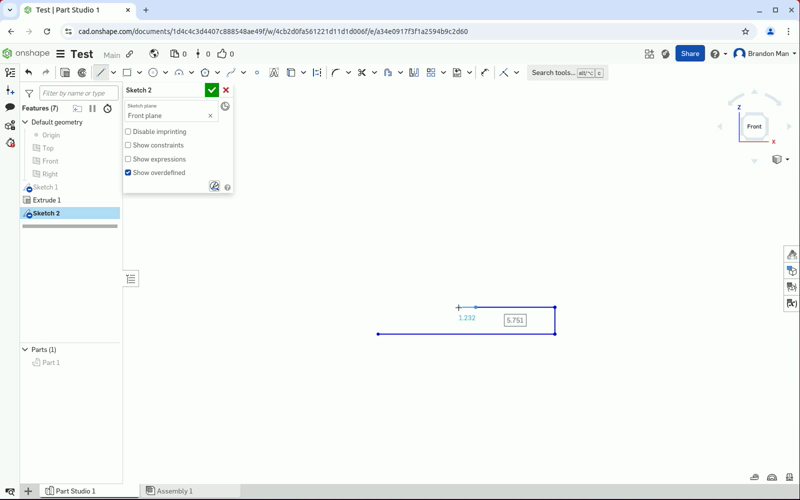
scroll(6)
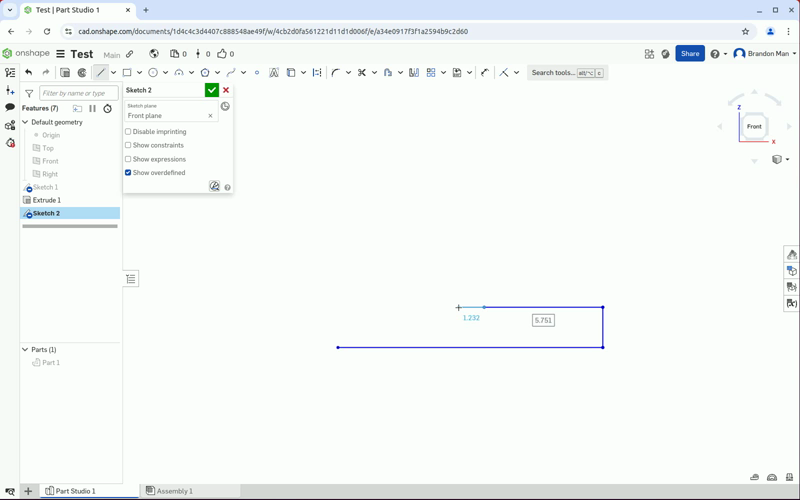
scroll(6)
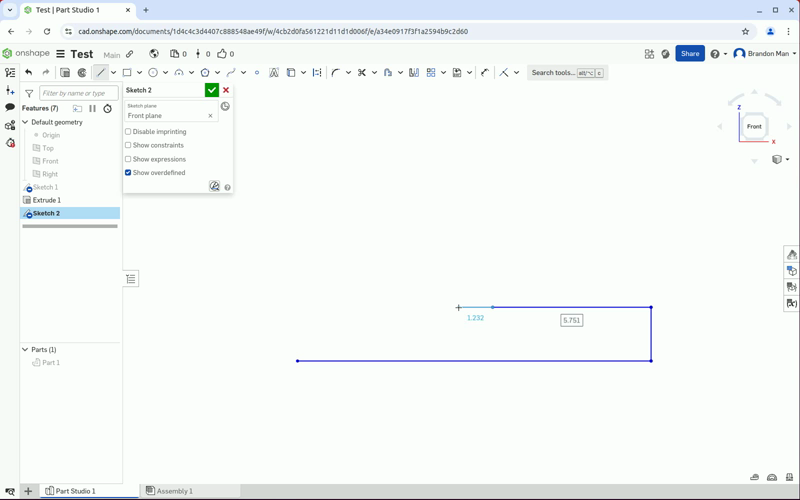
scroll(6)
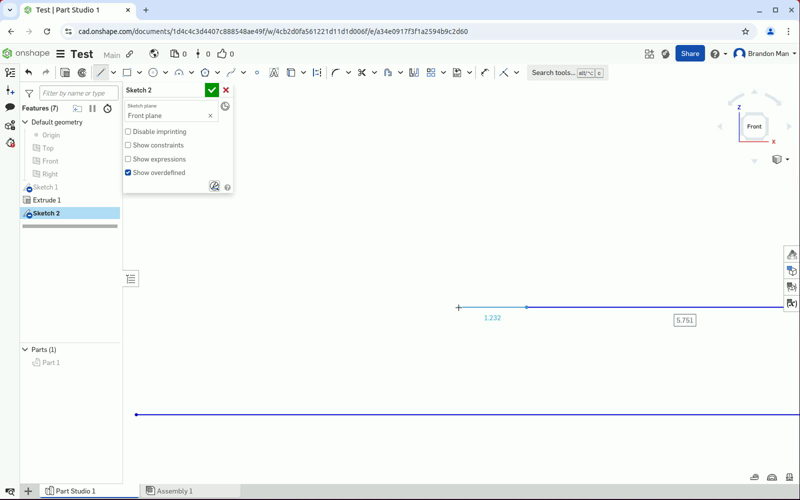
click(458, 307)
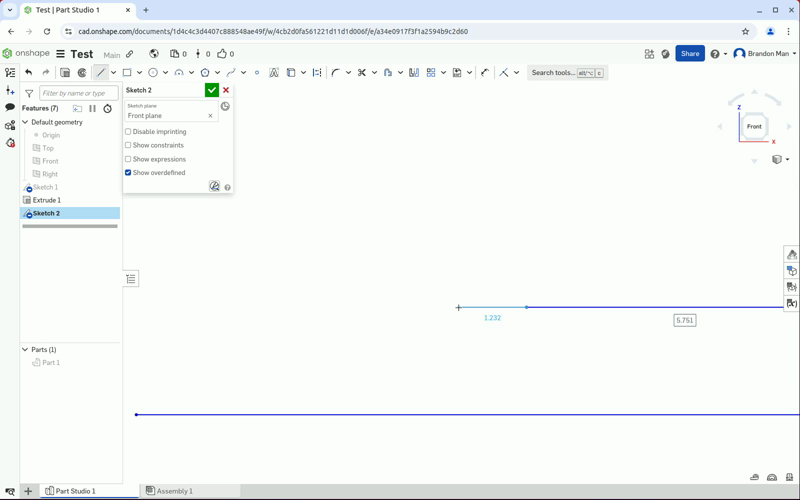
scroll(-6)
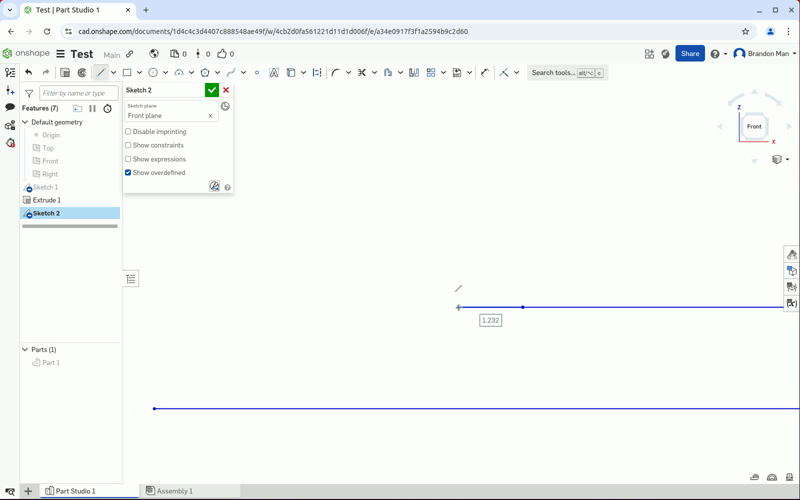
scroll(-6)
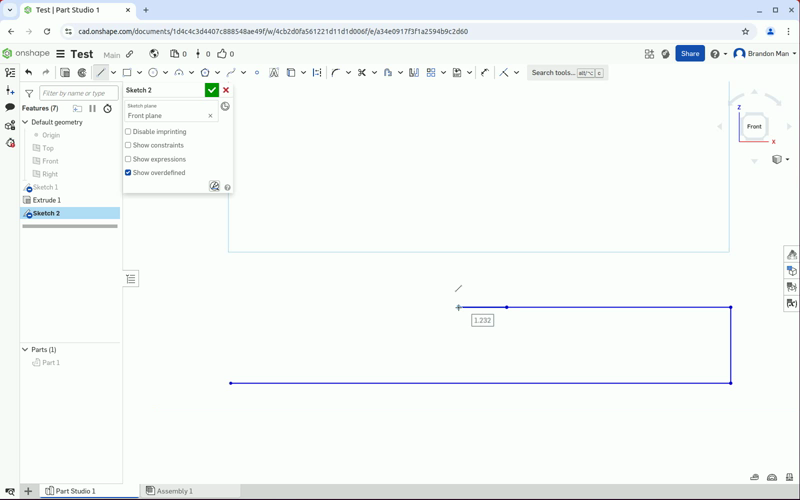
scroll(-6)
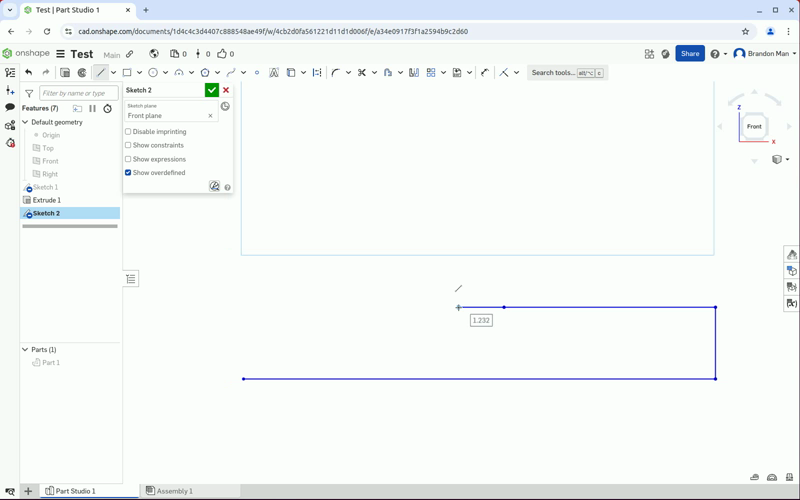
scroll(-6)
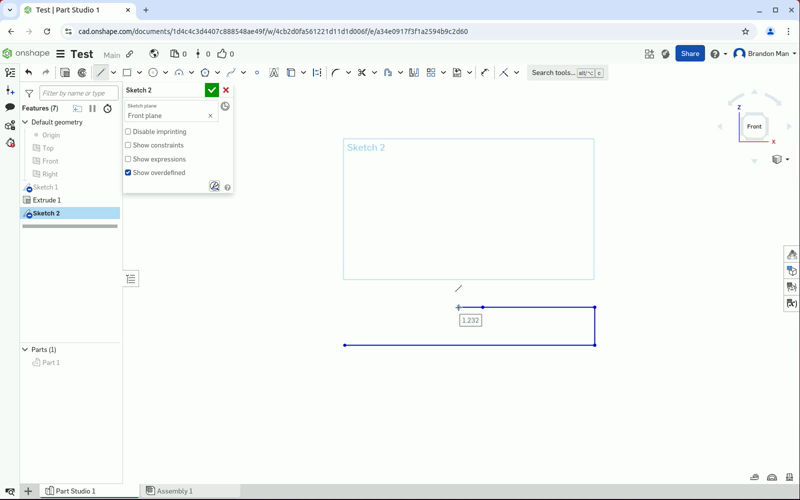
scroll(-6)
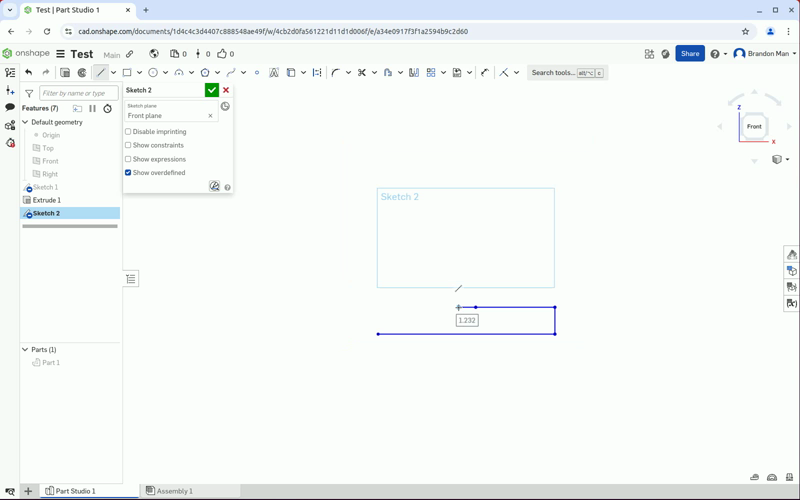
scroll(-6)
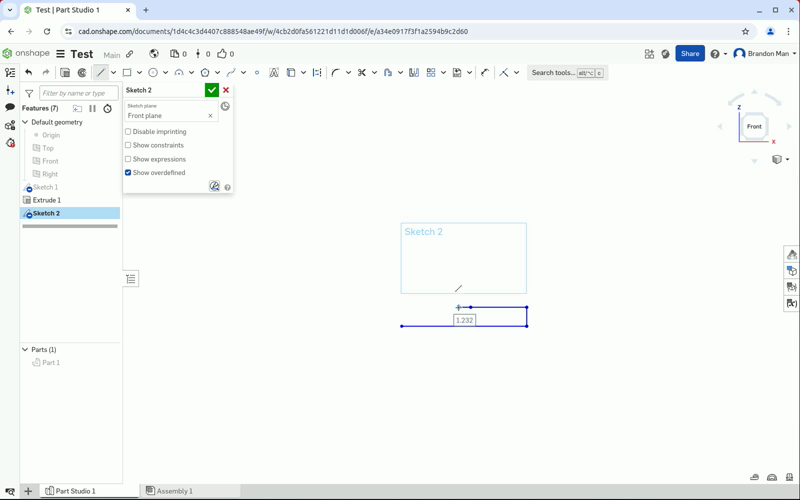
scroll(-6)
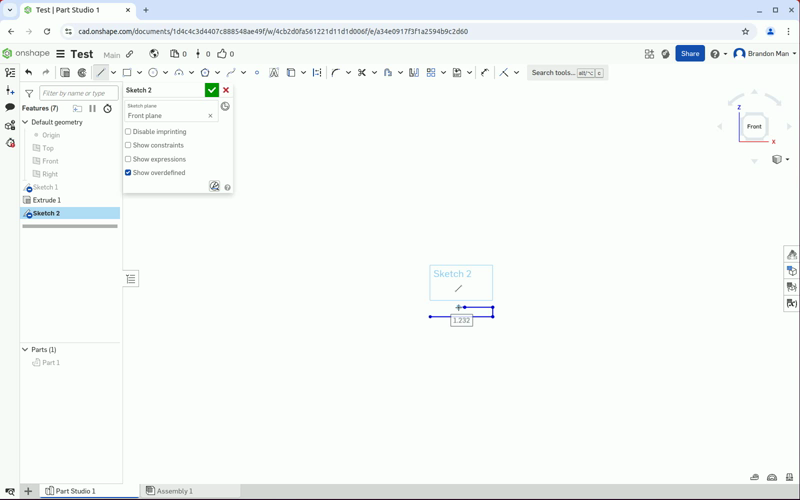
key_up(shift)
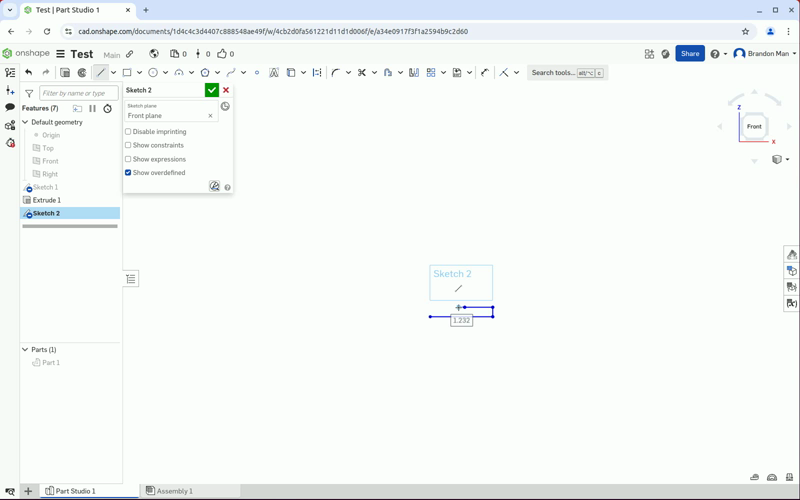
key_down(shift)
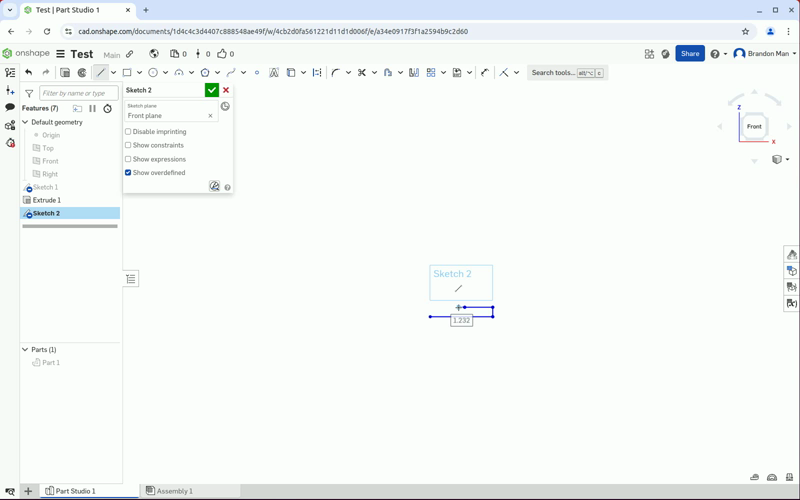
mouse_move(488, 307)
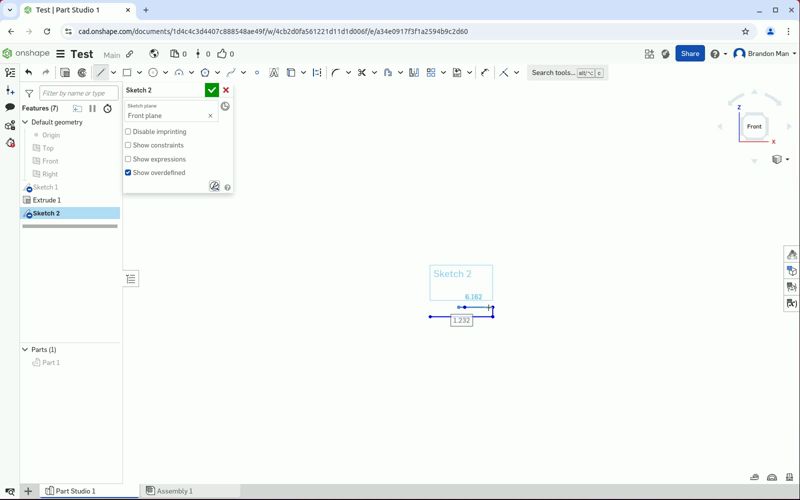
mouse_move(430, 307)
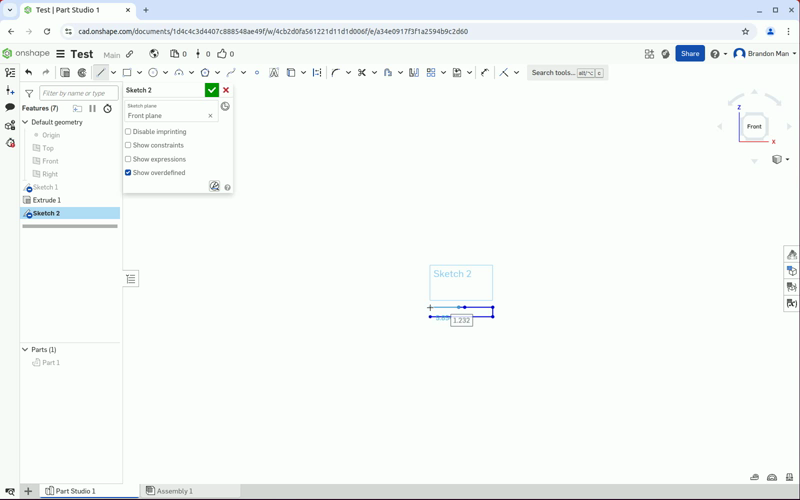
click(430, 307)
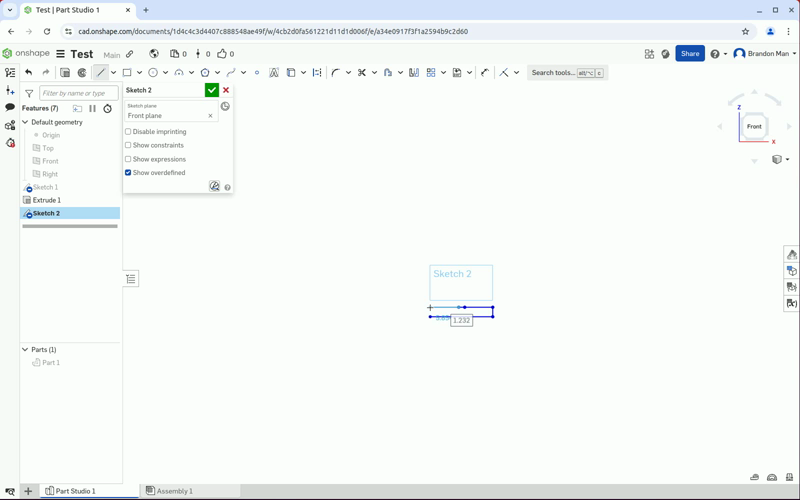
key_up(shift)
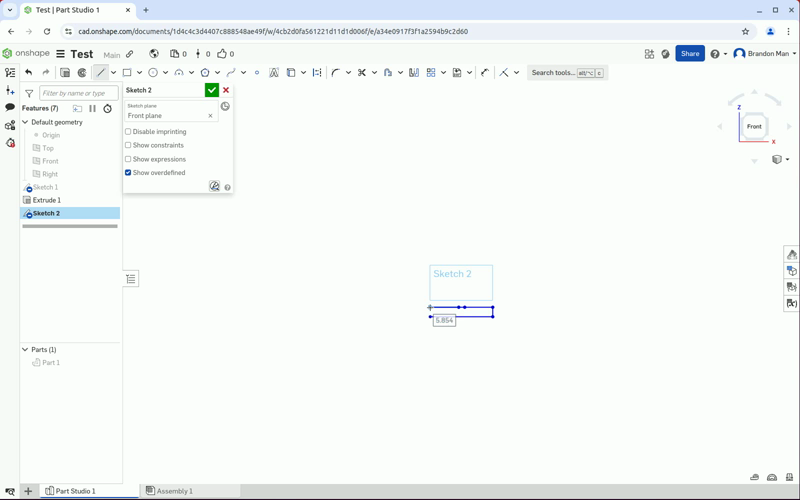
mouse_move(460, 307)
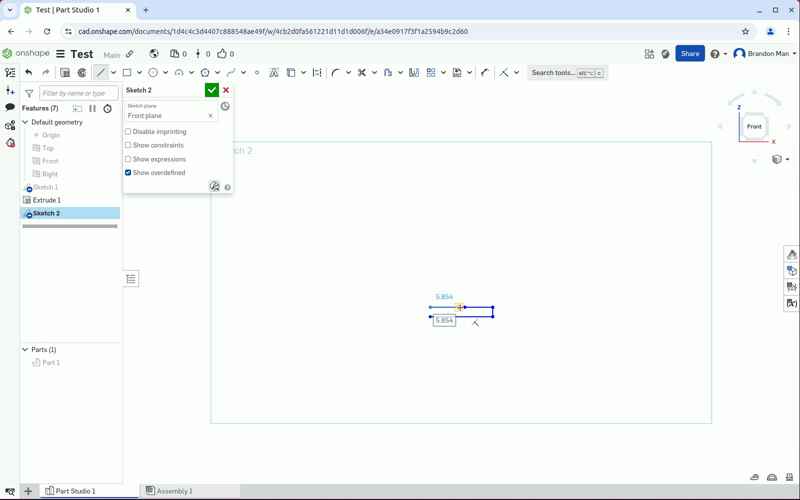
key_down(shift)
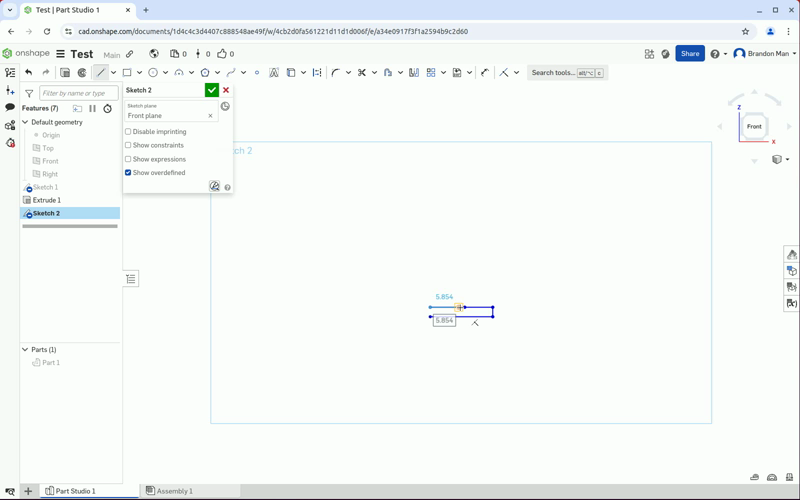
mouse_move(430, 316)
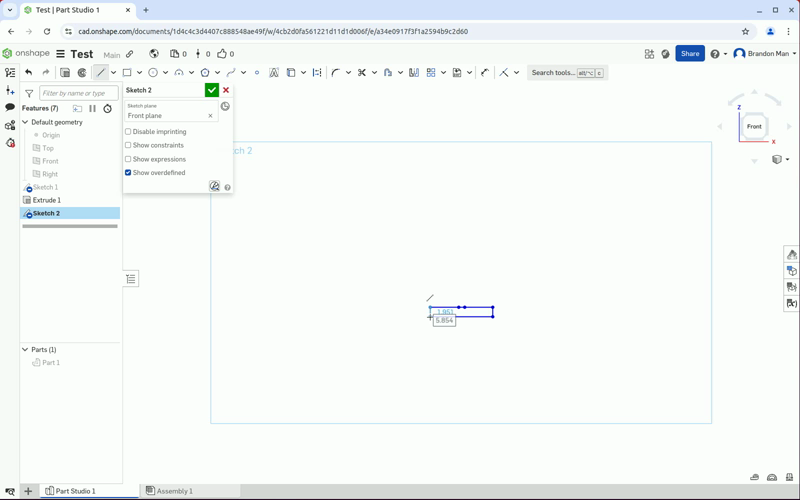
key_up(shift)
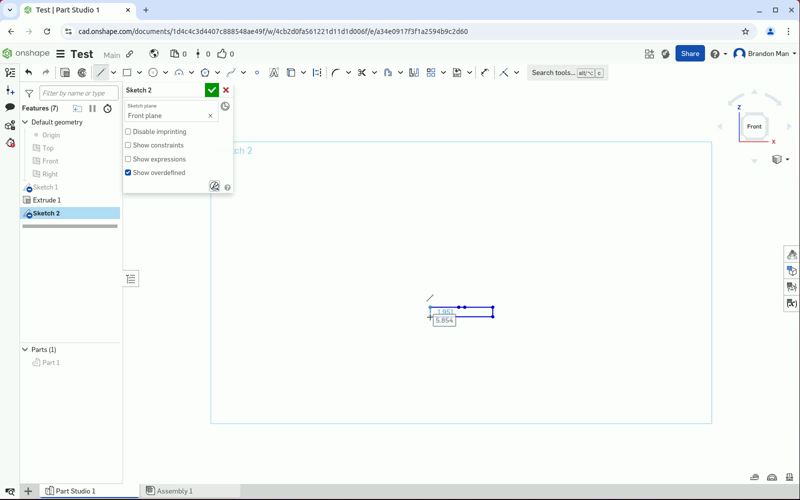
click(430, 316)
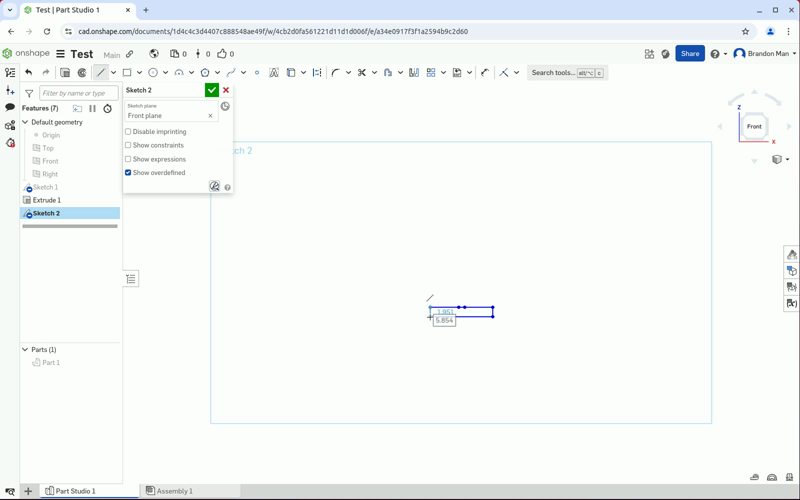
key(esc)
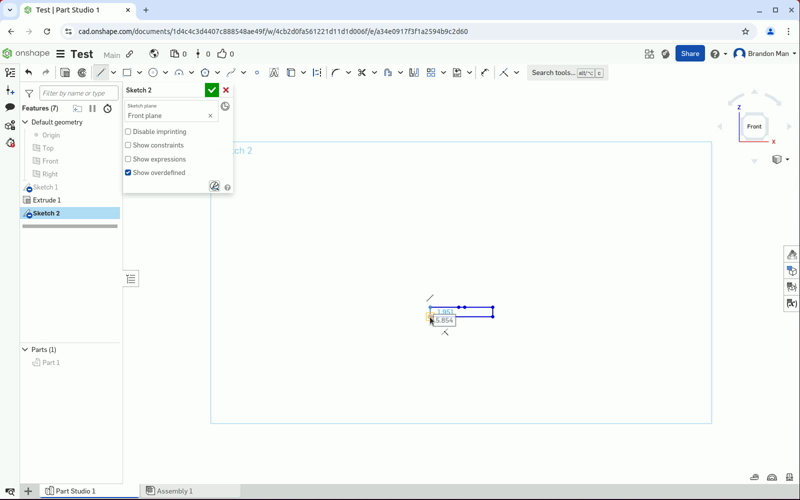
mouse_move(463, 312)
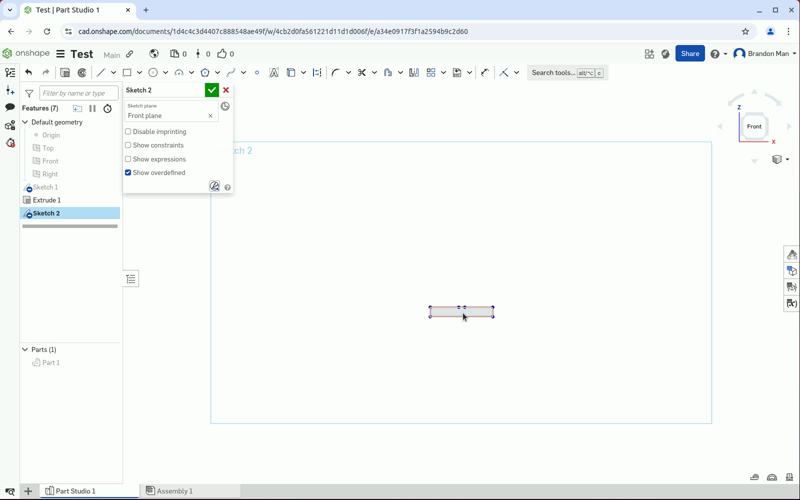
scroll(6)
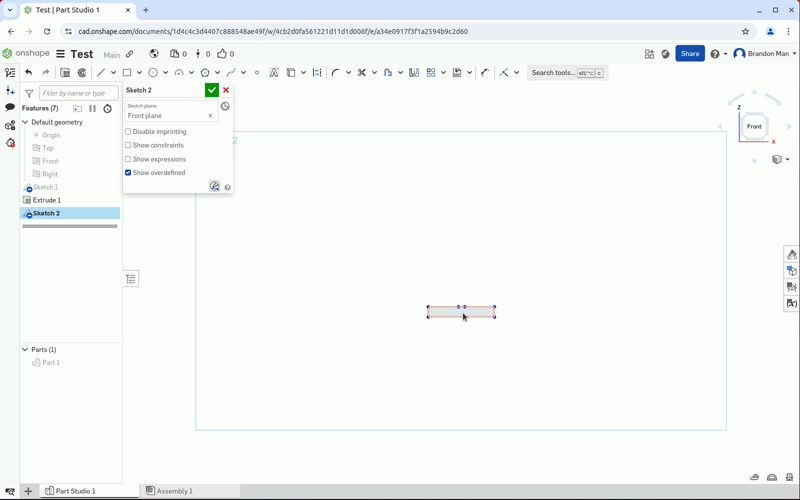
scroll(6)
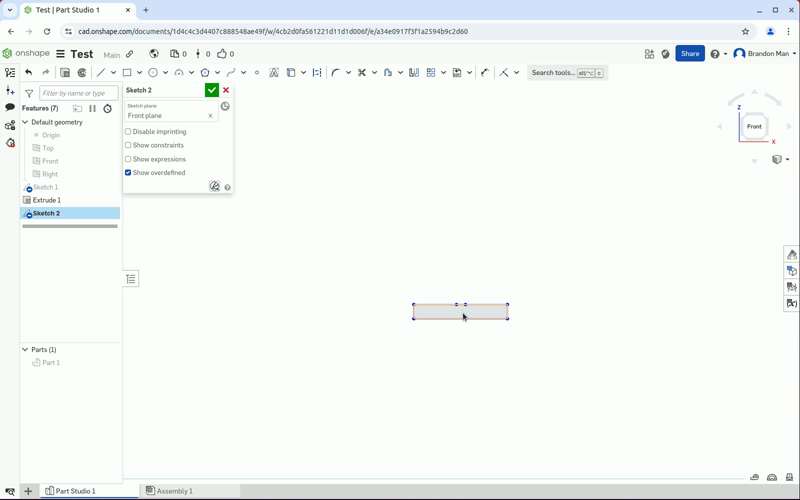
scroll(6)
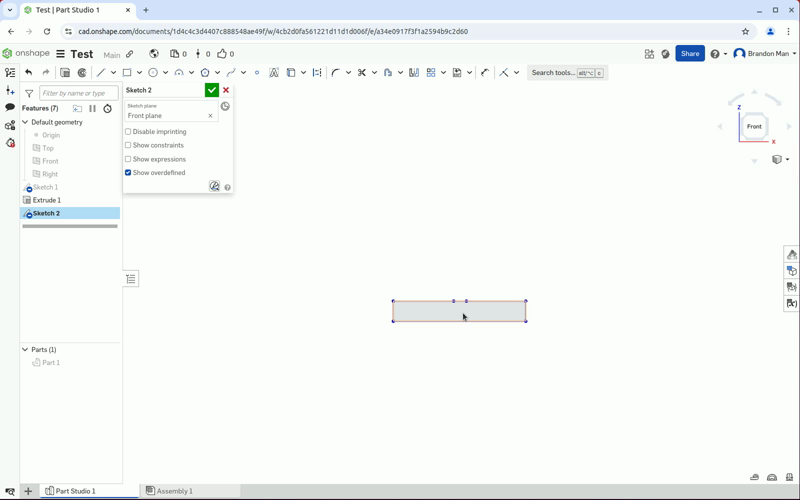
scroll(6)
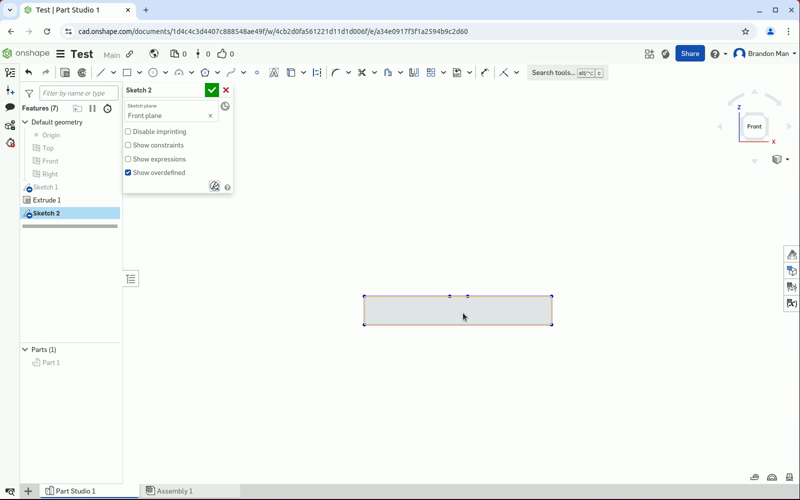
scroll(6)
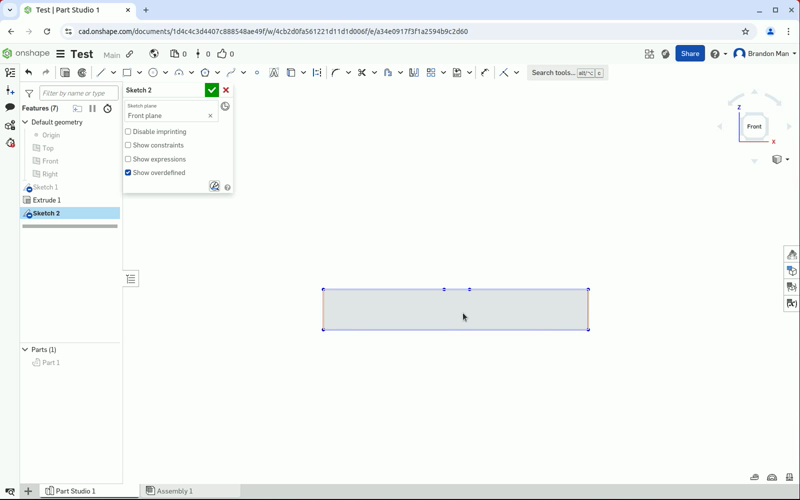
scroll(6)
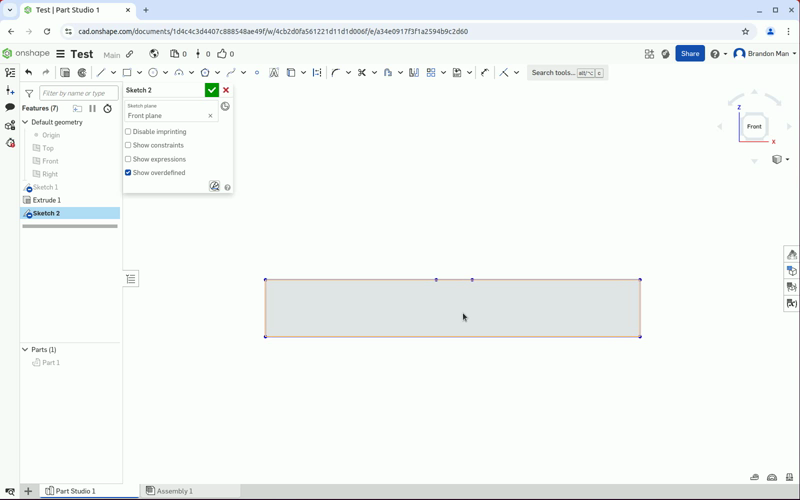
scroll(6)
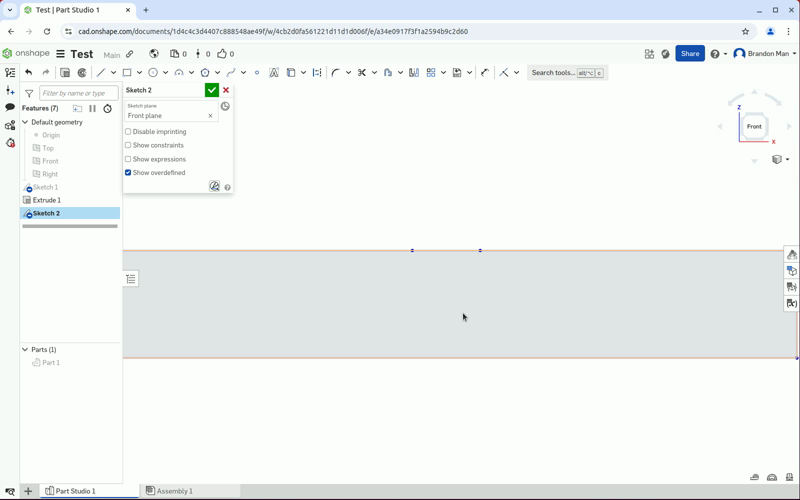
click(463, 312)
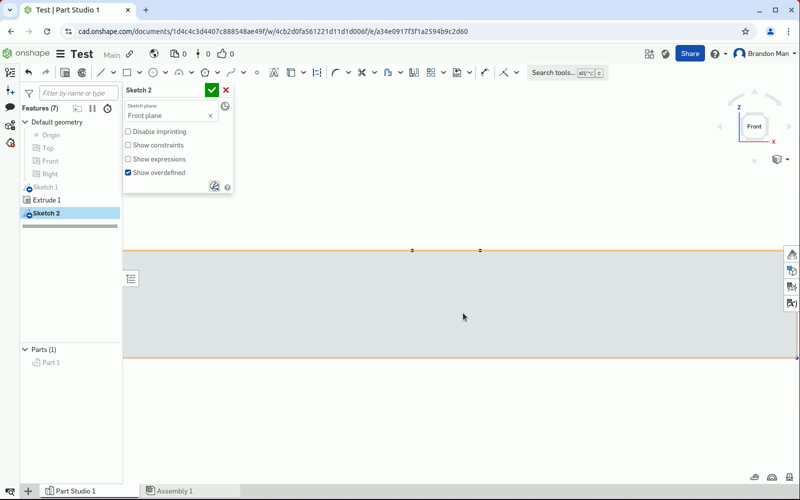
scroll(-6)
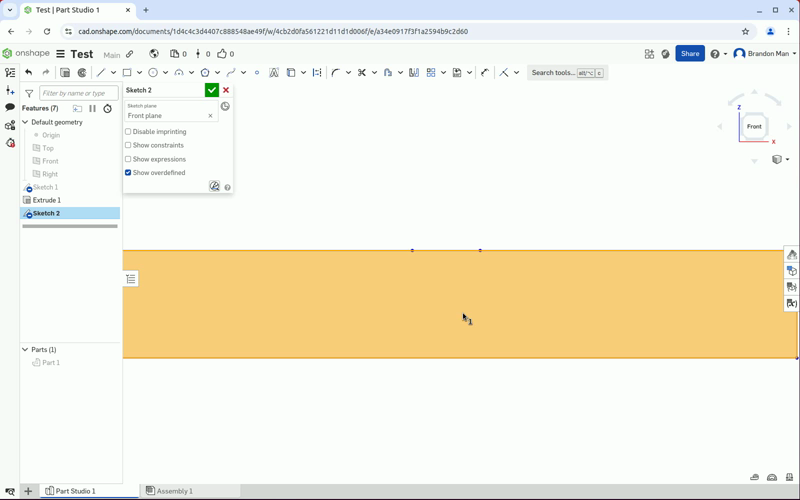
scroll(-6)
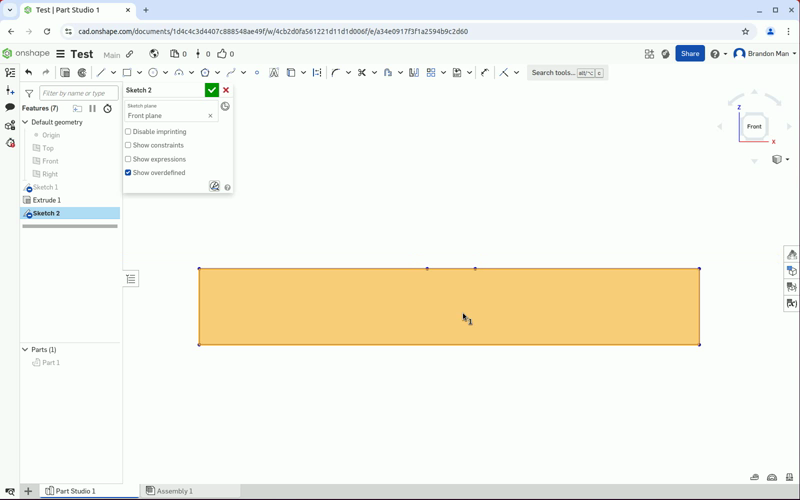
scroll(-6)
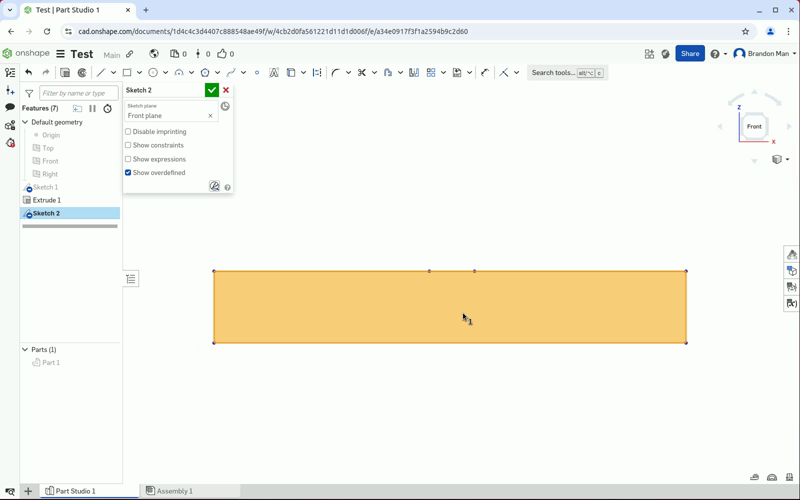
scroll(-6)
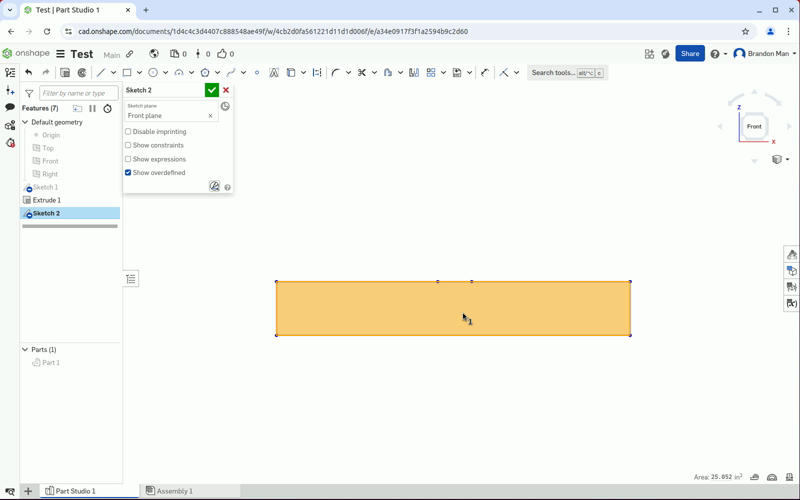
scroll(-6)
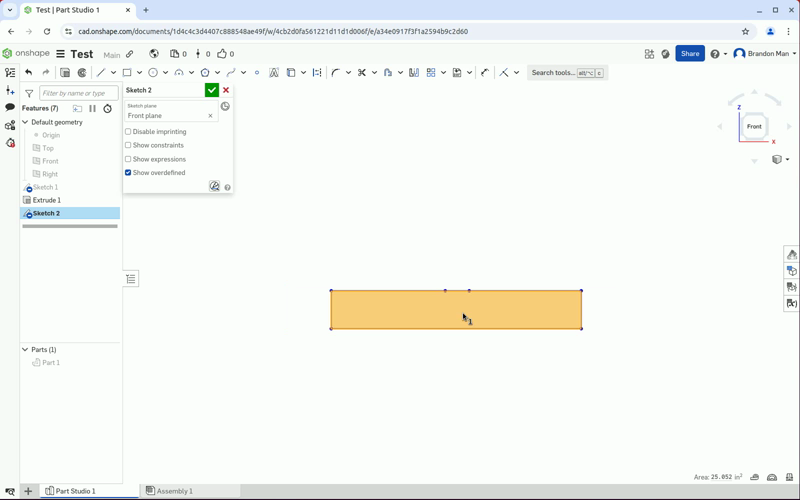
scroll(-6)
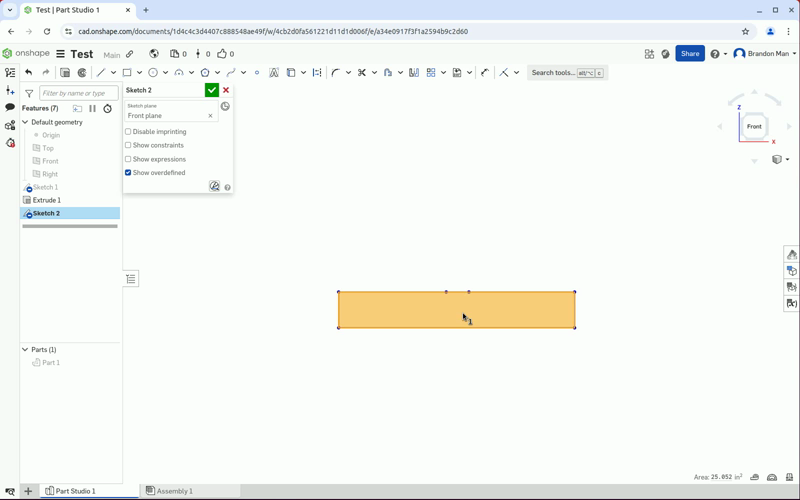
scroll(-6)
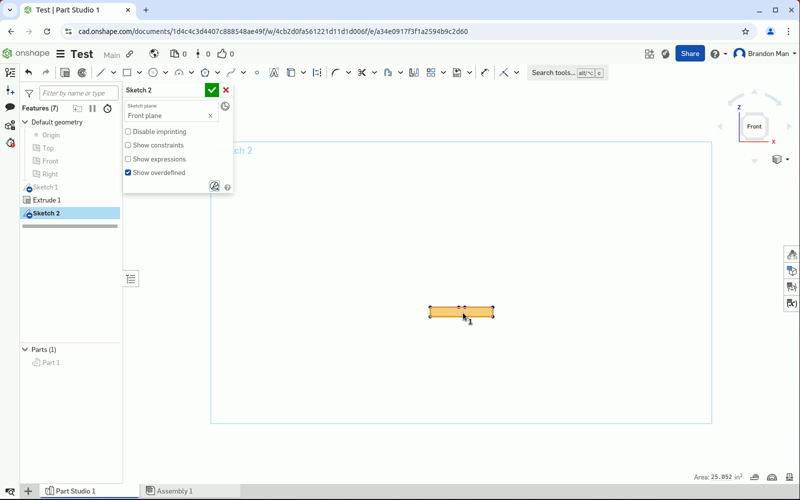
mouse_move(73, 352)
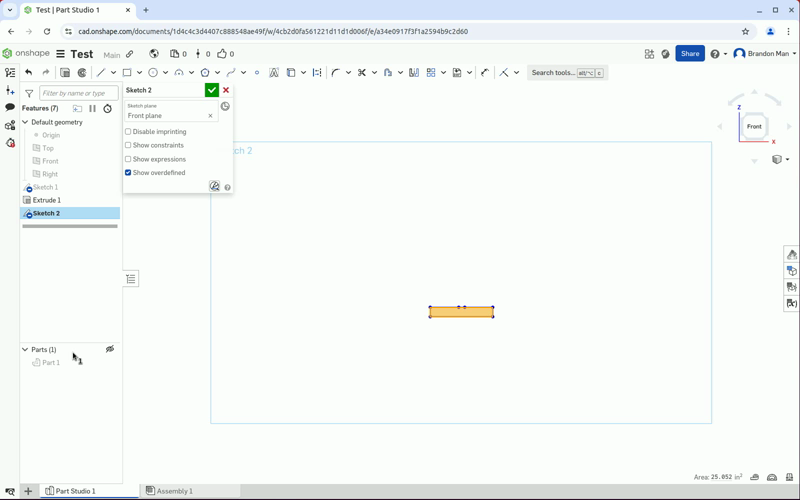
key(shift+y)
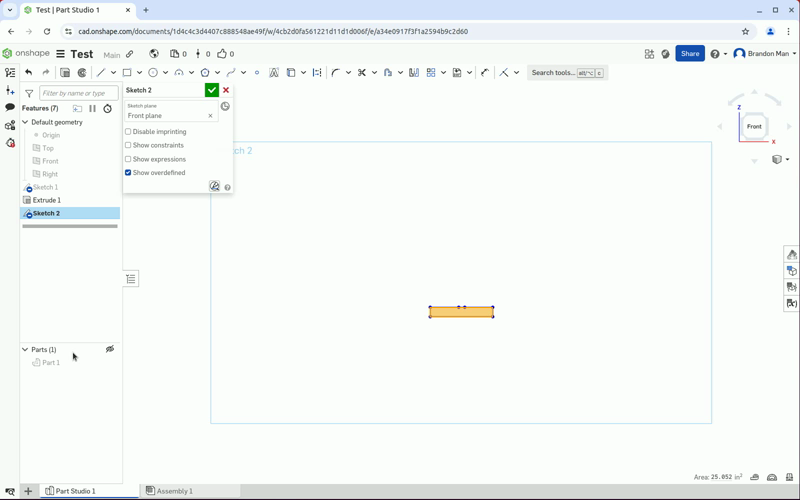
key(shift+e)
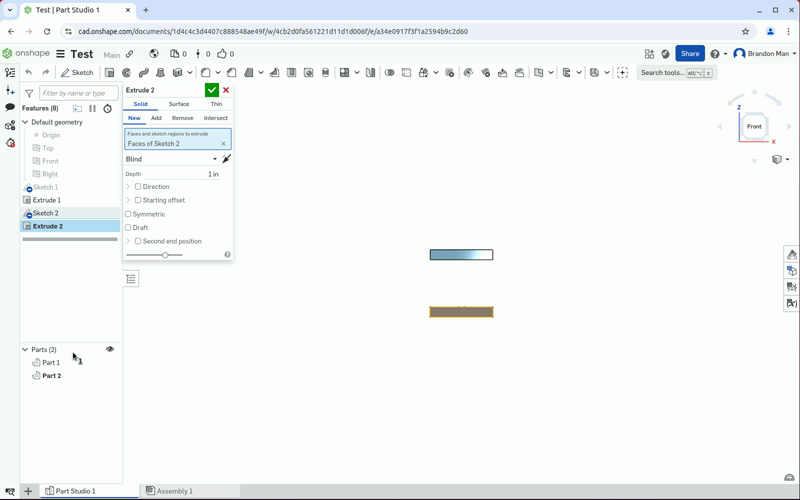
mouse_move(143, 106)
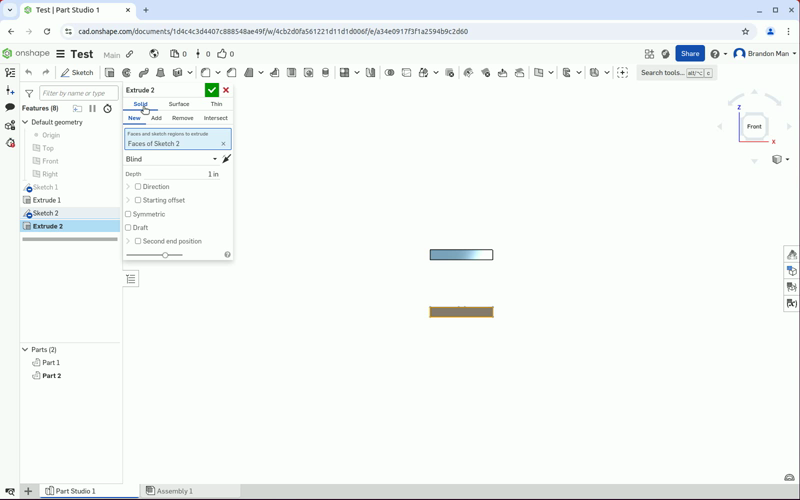
click(143, 106)
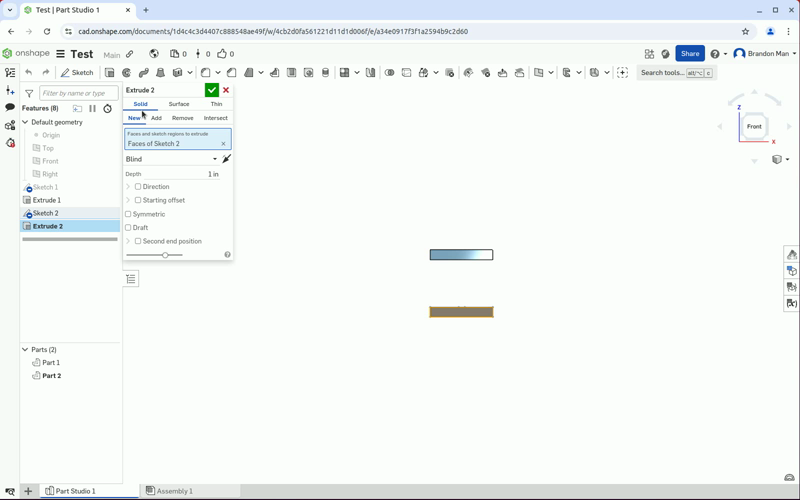
mouse_move(137, 120)
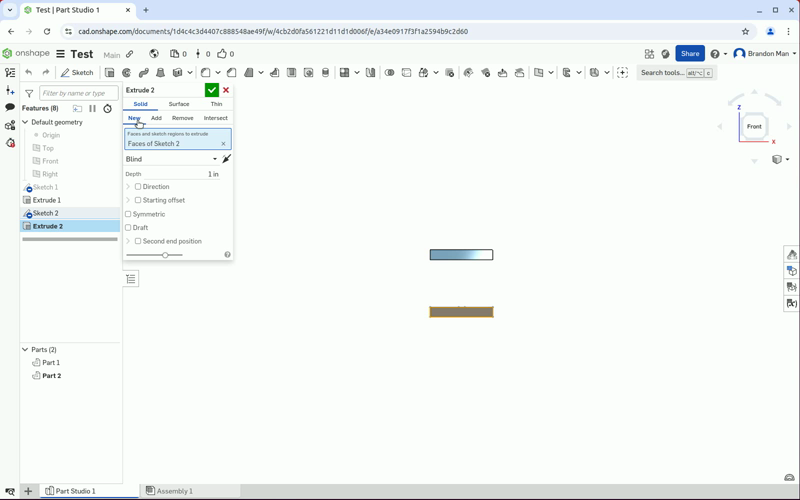
click(137, 120)
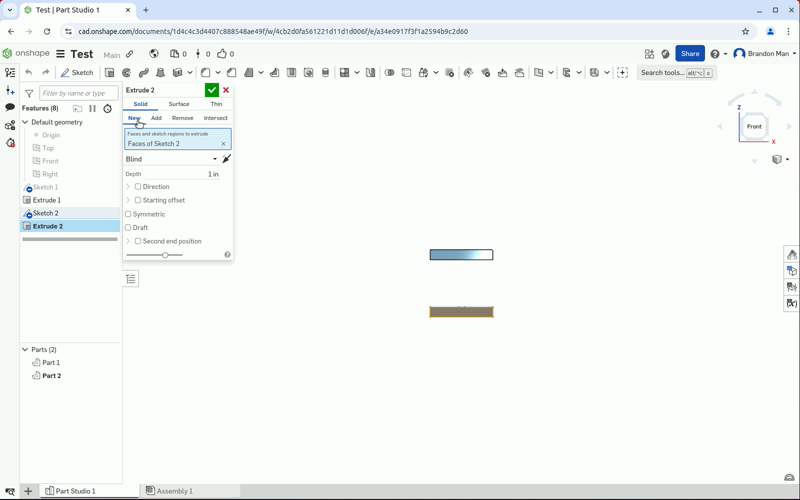
key(tab, 4)
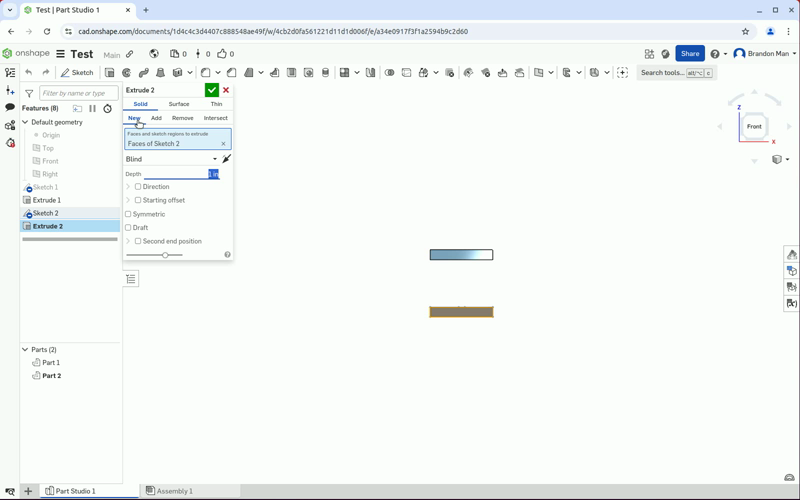
text(23.108)
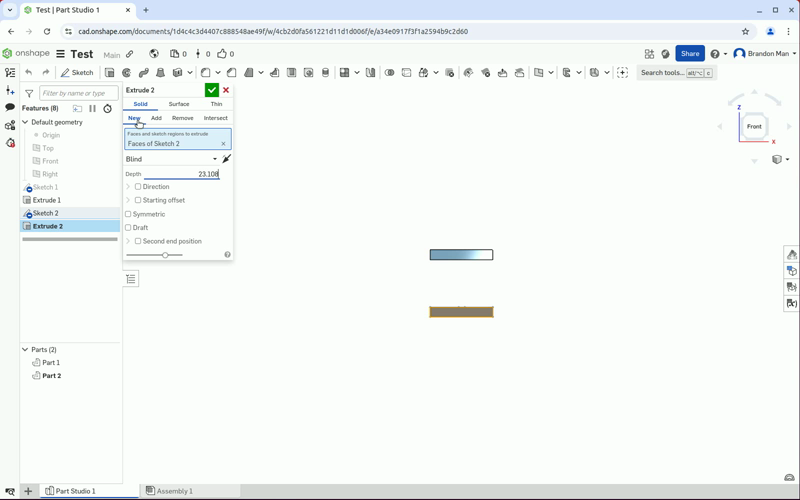
key(enter)
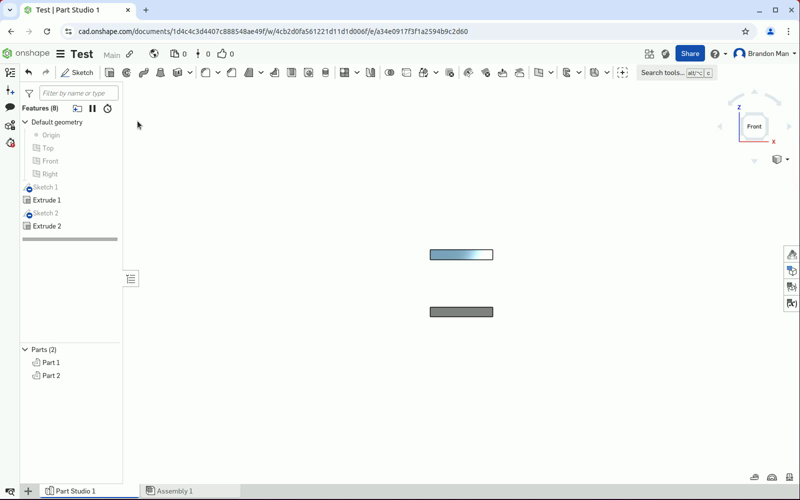
key(shift+h)
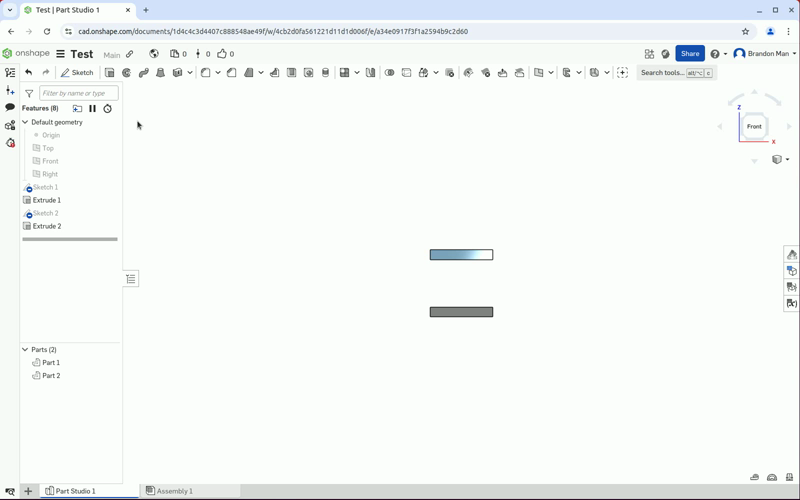
key(shift+h)
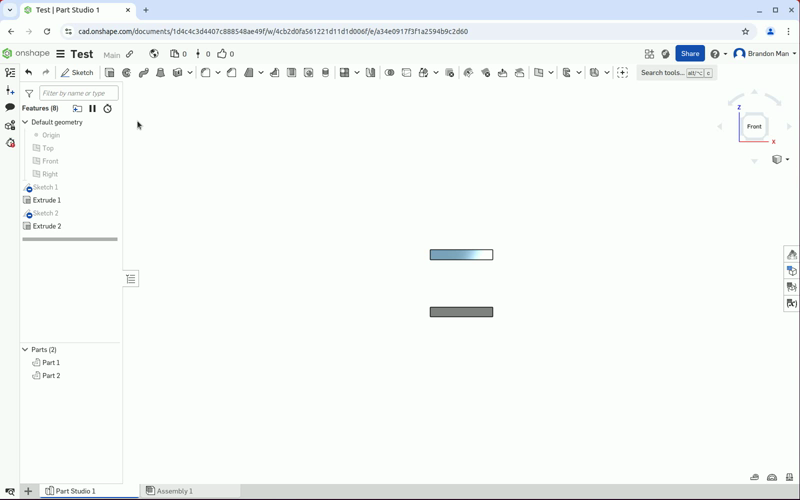
mouse_move(73, 189)
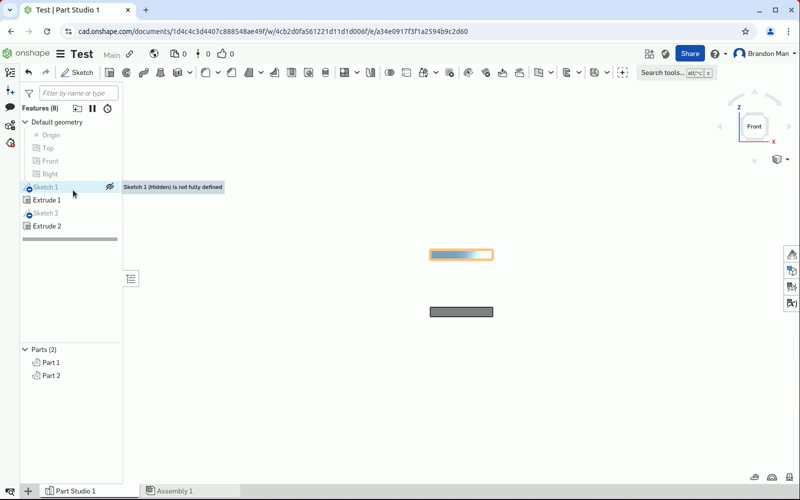
click(73, 189)
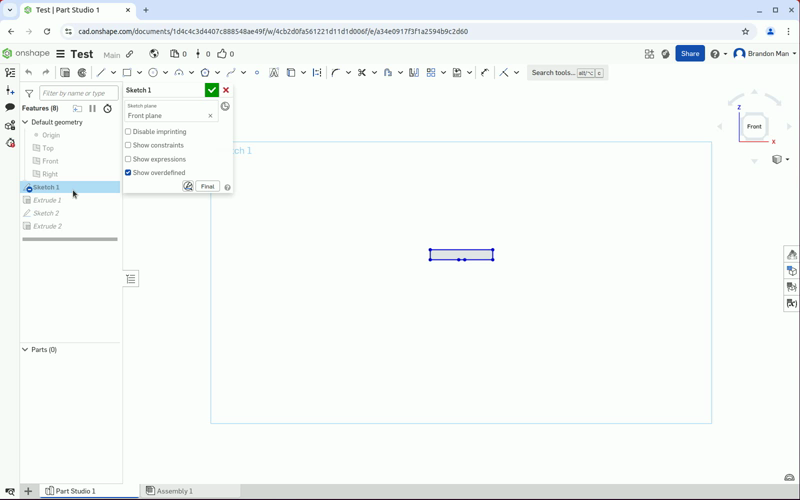
mouse_move(229, 92)
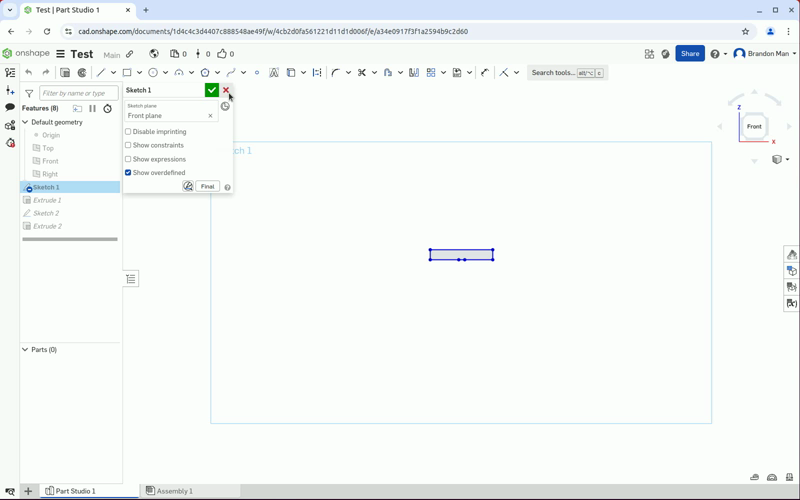
click(229, 92)
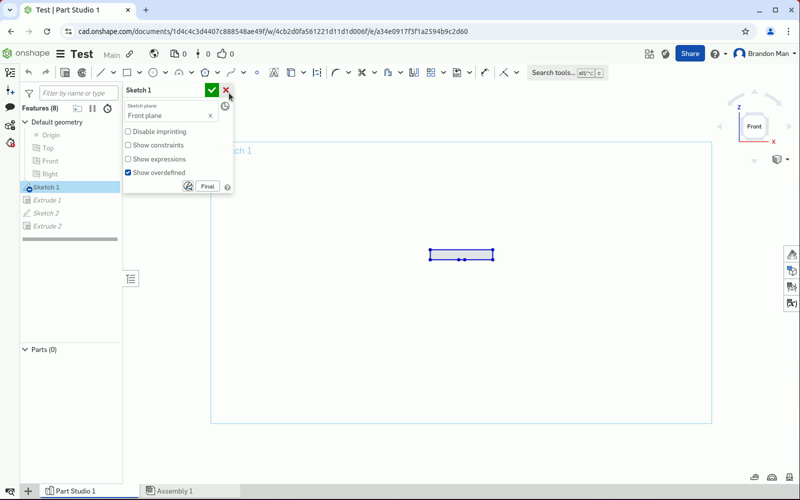
key(shift+s)
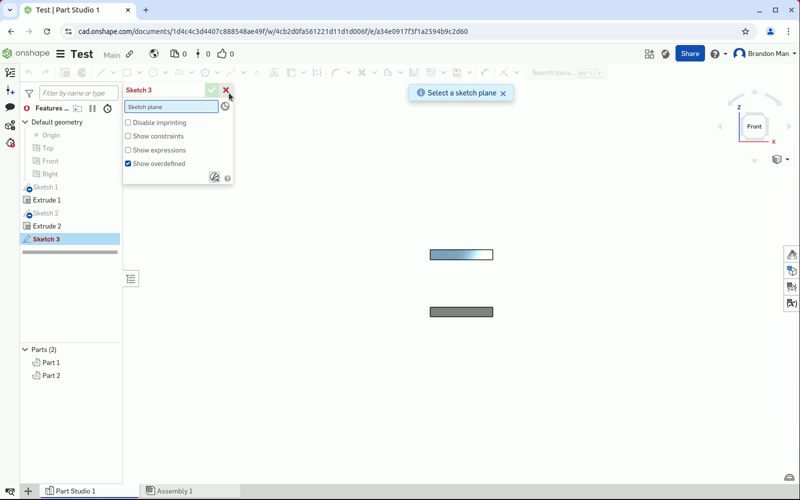
mouse_move(73, 163)
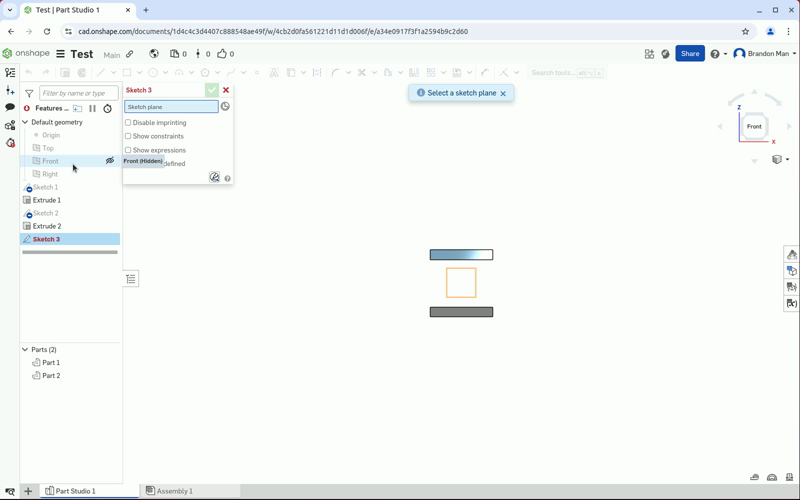
click(73, 163)
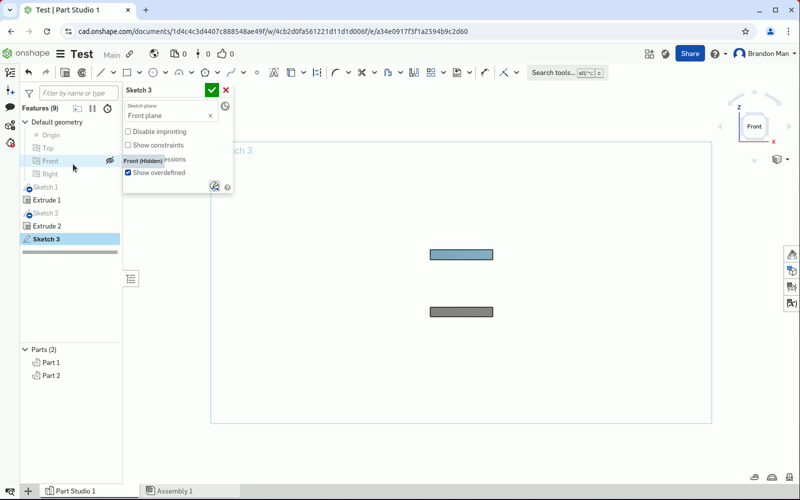
mouse_move(73, 352)
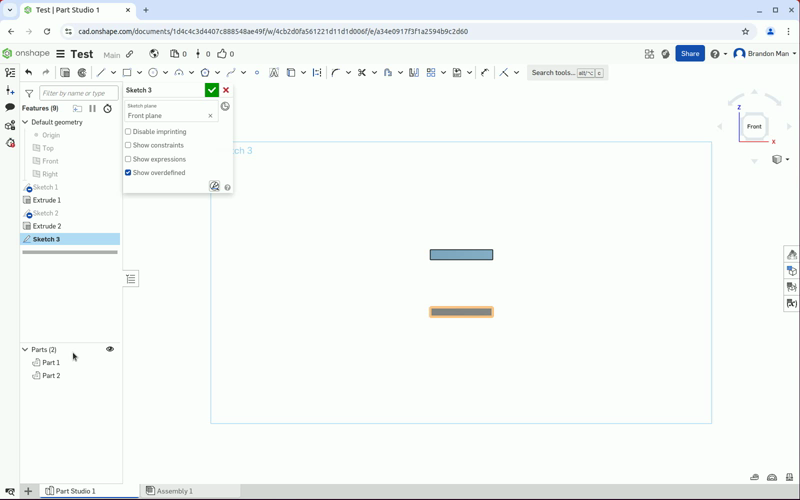
key(y)
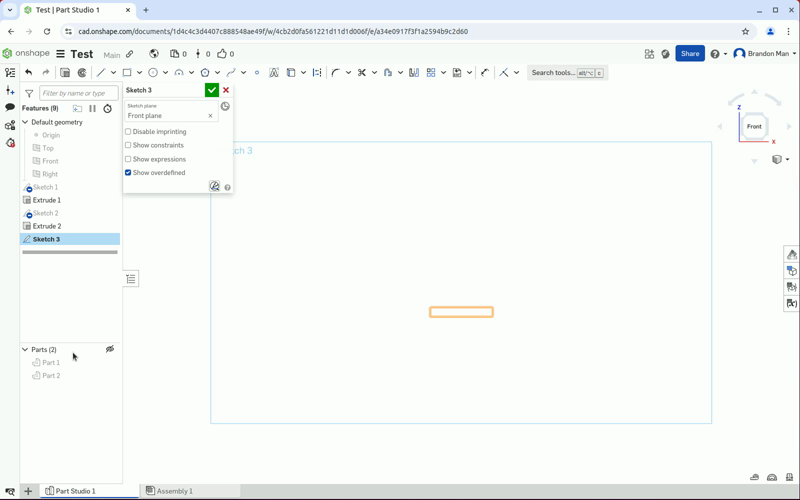
key(l)
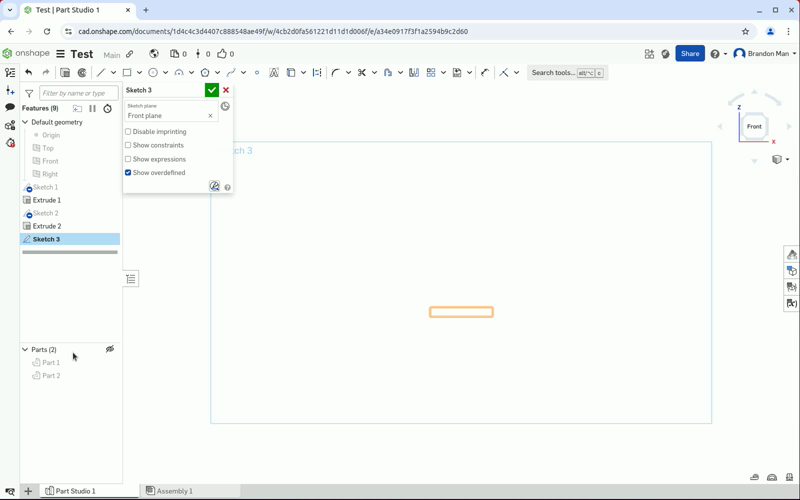
key_down(shift)
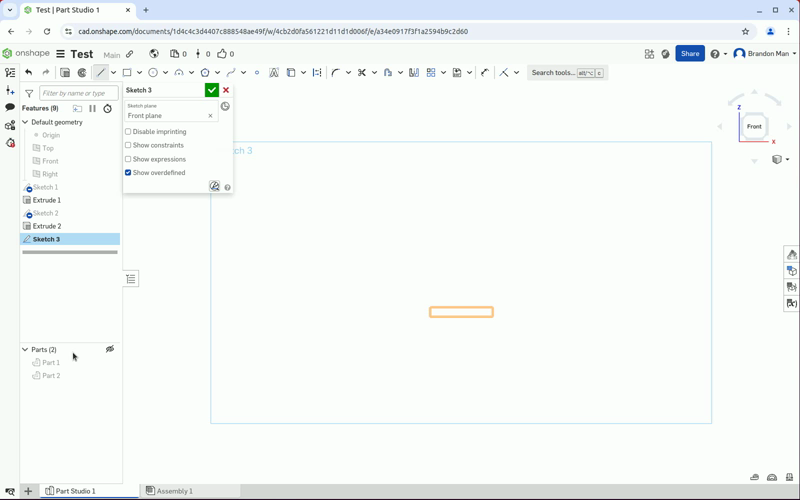
mouse_move(457, 306)
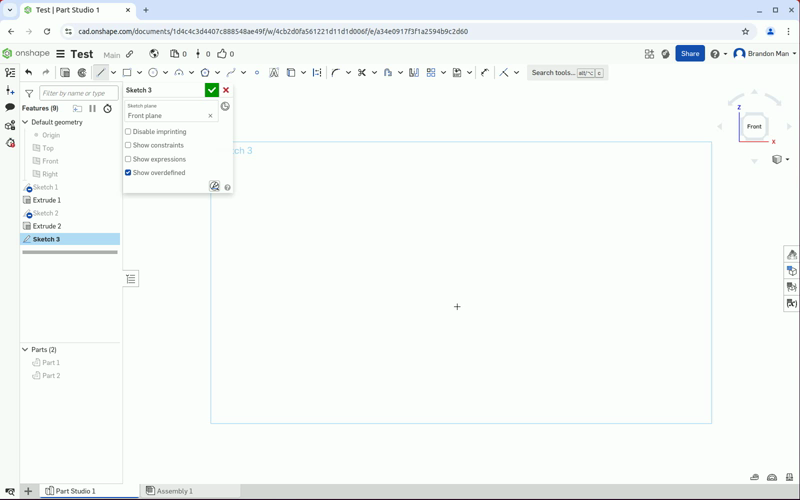
click(457, 306)
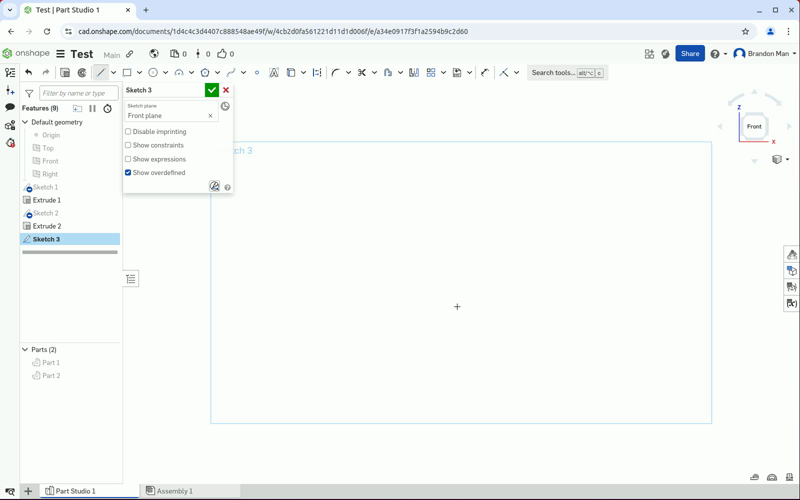
key_up(shift)
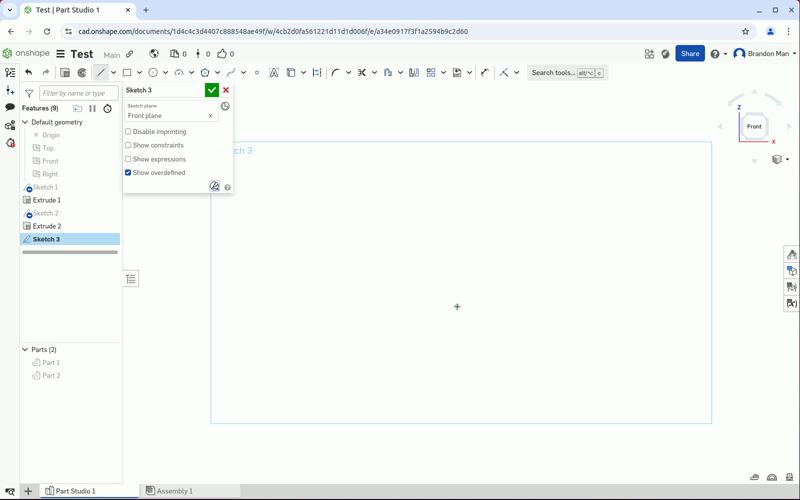
key_down(shift)
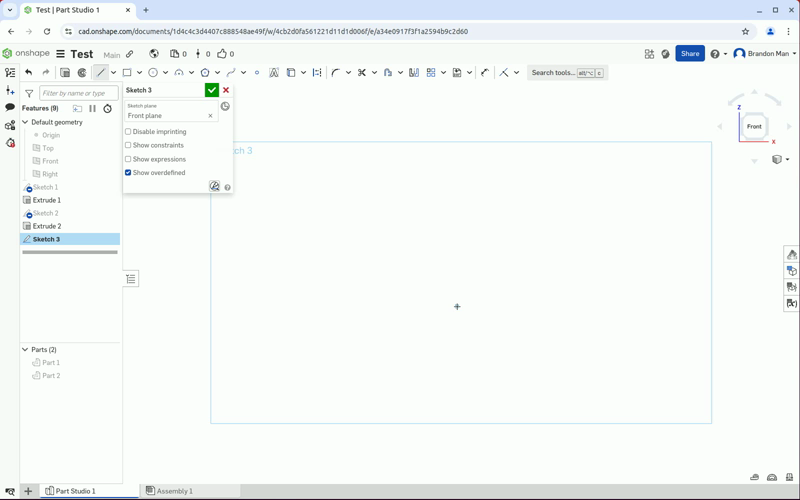
mouse_move(487, 306)
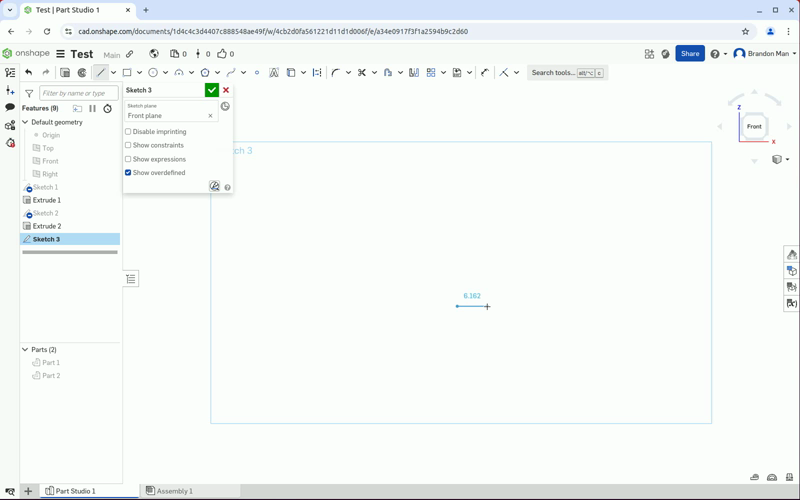
mouse_move(463, 306)
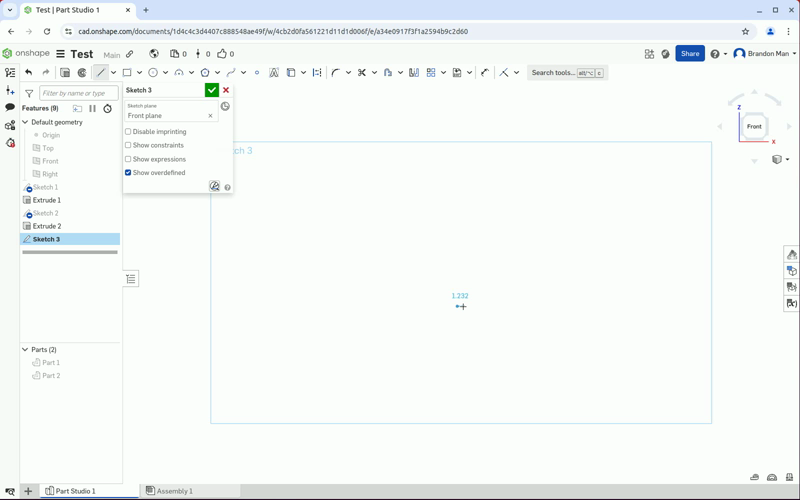
scroll(6)
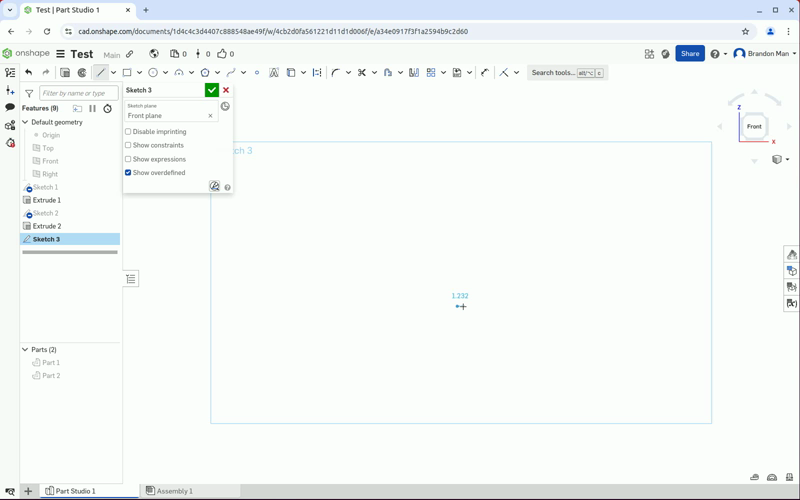
scroll(6)
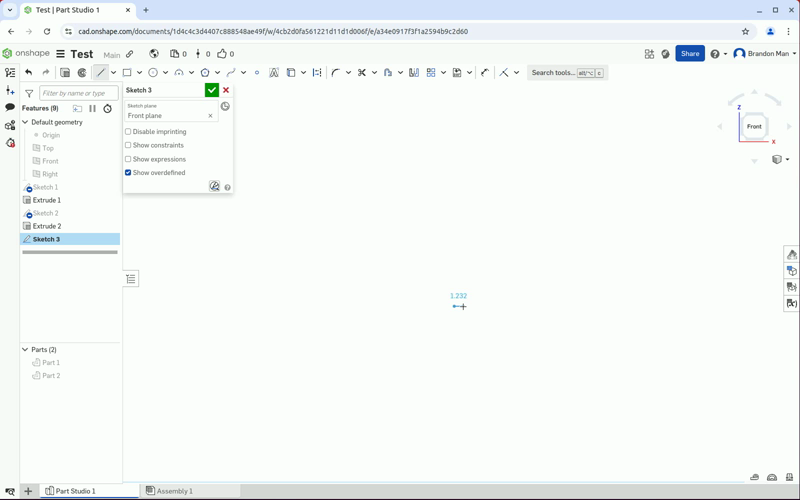
scroll(6)
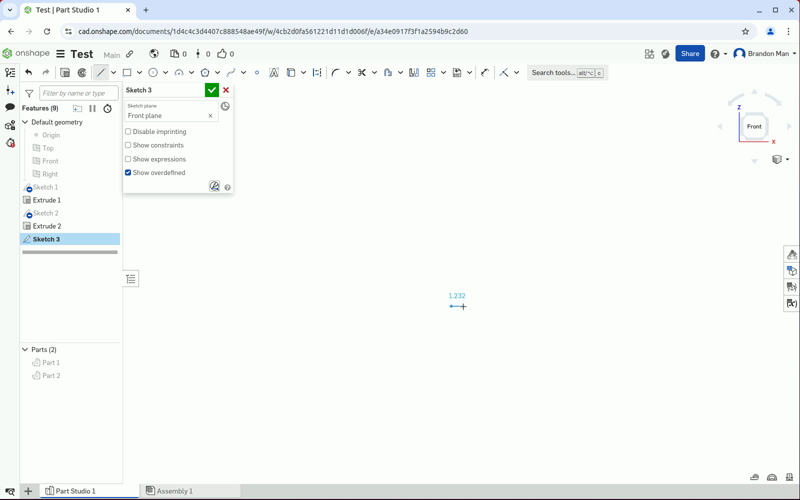
scroll(6)
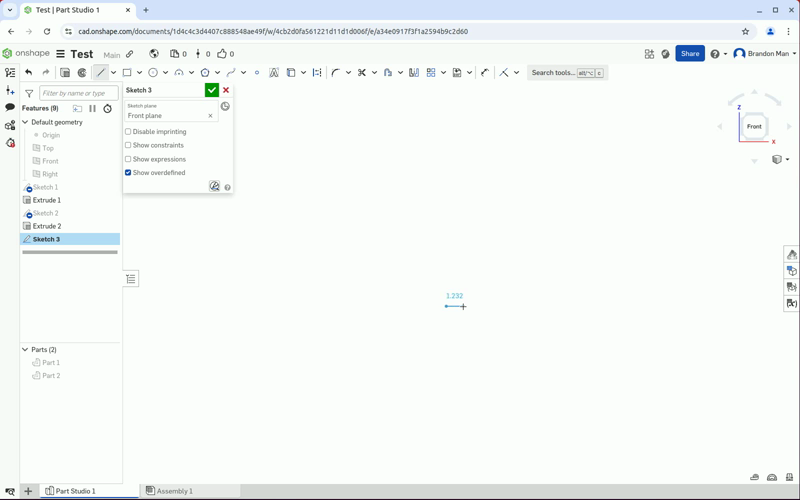
scroll(6)
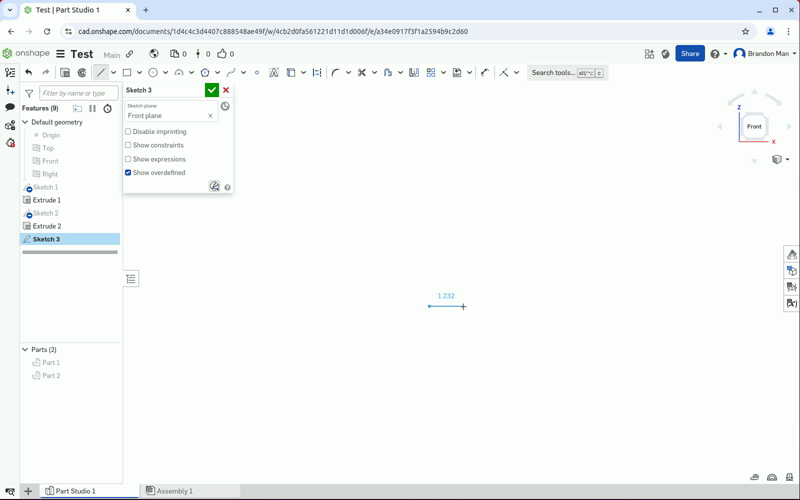
scroll(6)
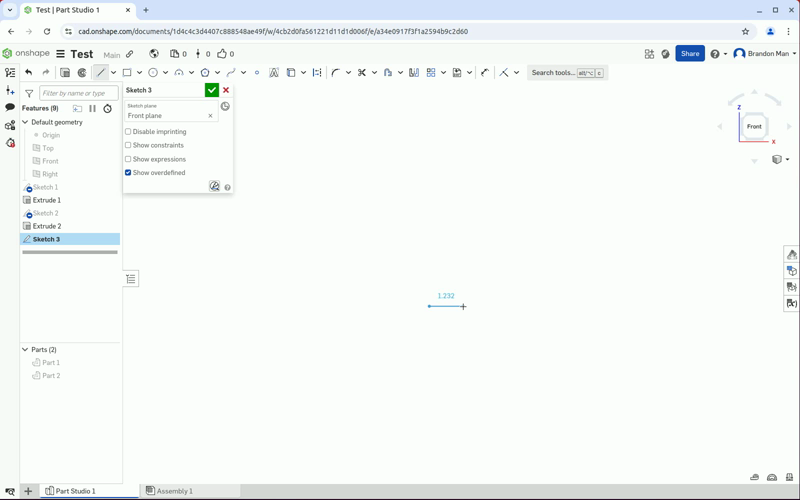
scroll(6)
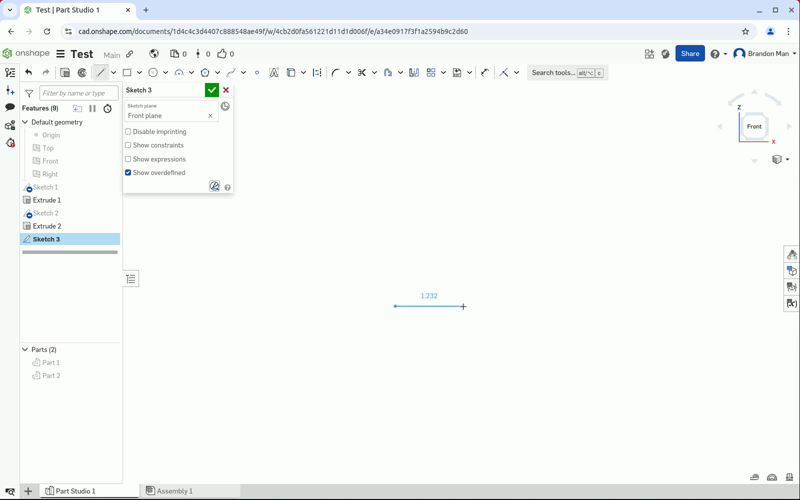
click(463, 306)
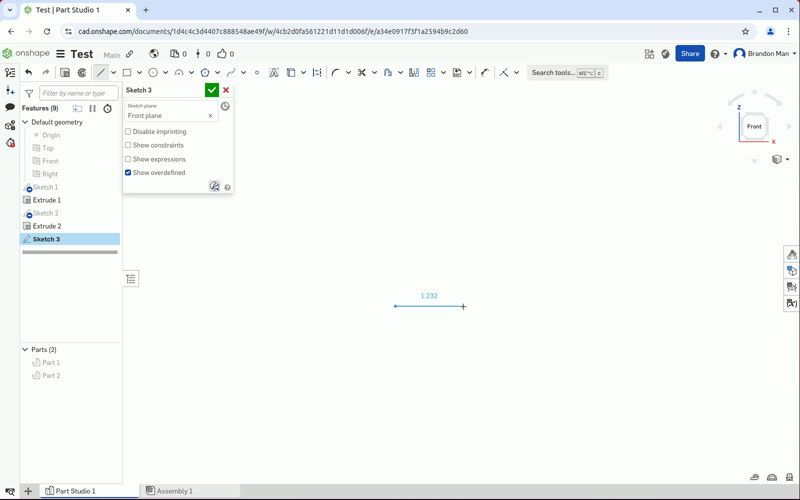
scroll(-6)
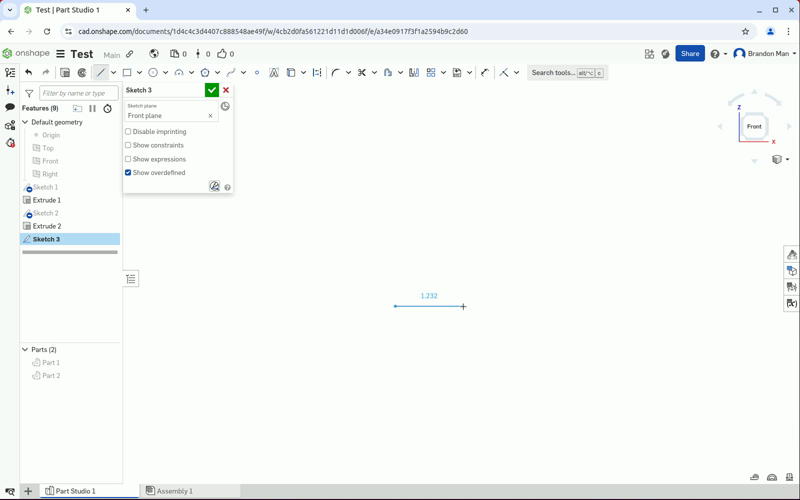
scroll(-6)
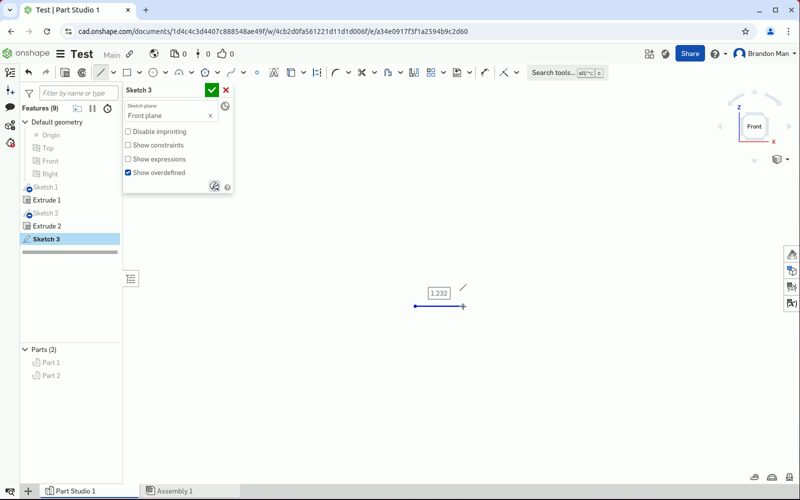
scroll(-6)
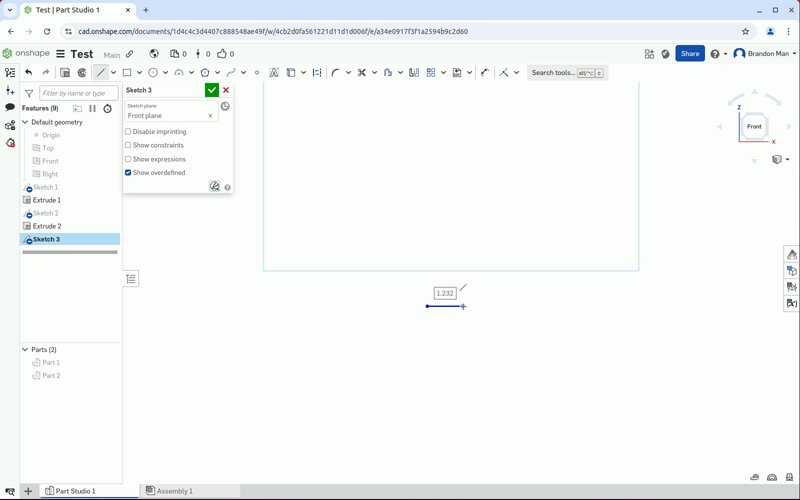
scroll(-6)
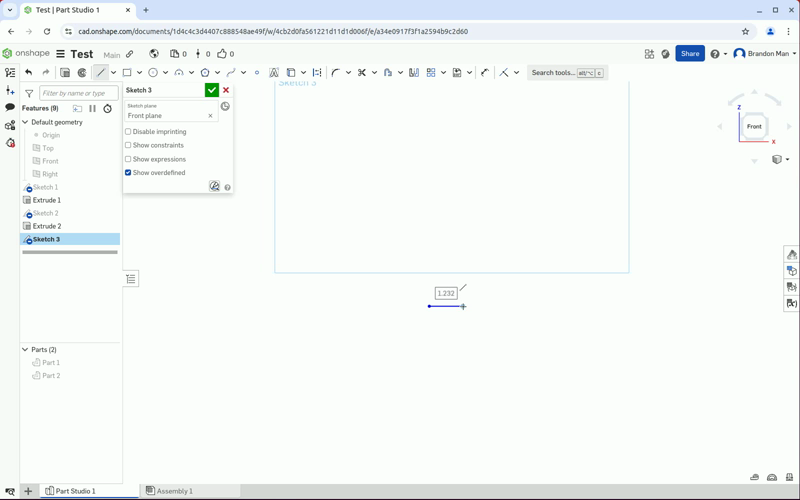
scroll(-6)
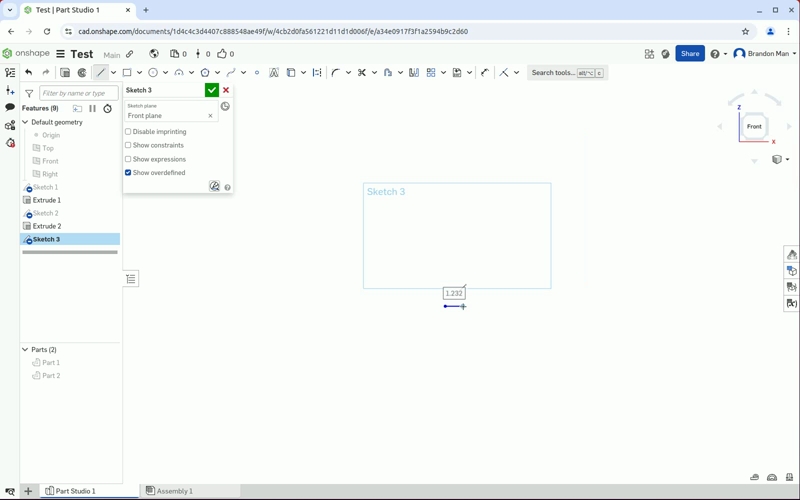
scroll(-6)
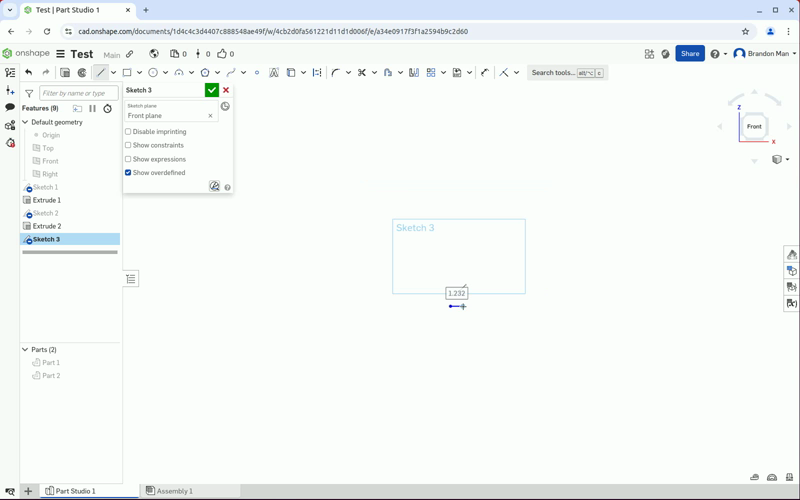
scroll(-6)
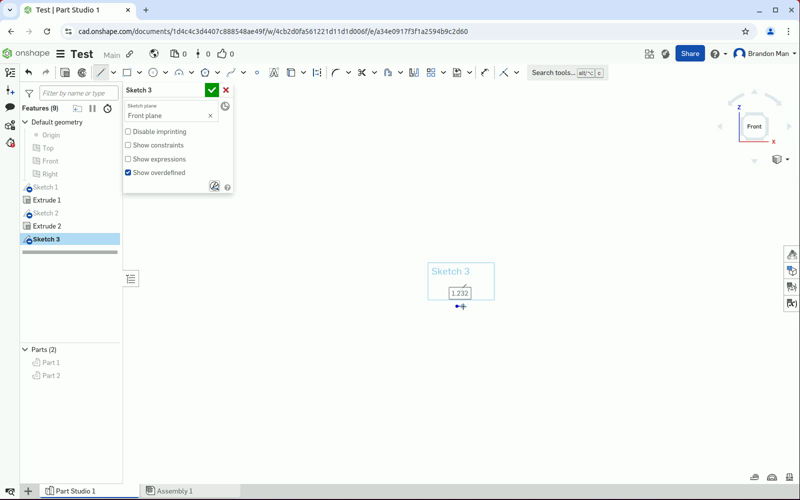
key_up(shift)
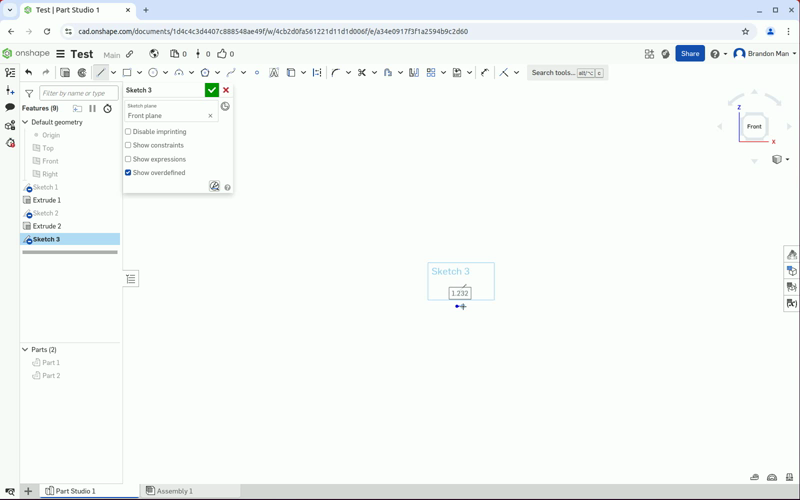
key_down(shift)
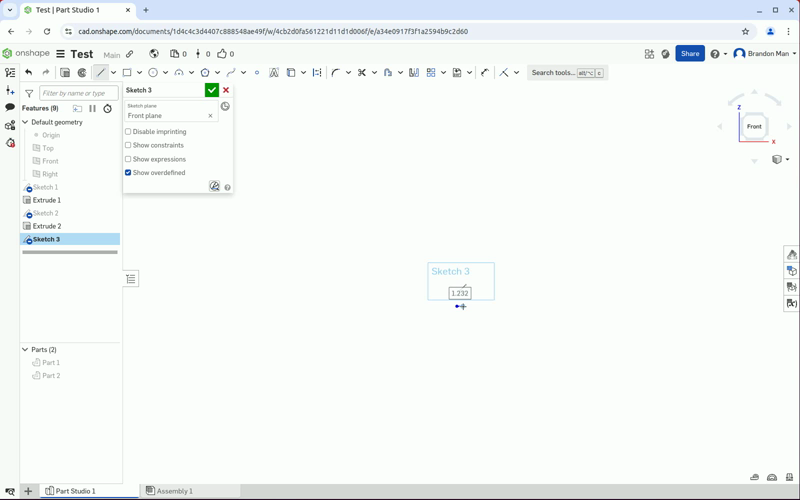
mouse_move(493, 306)
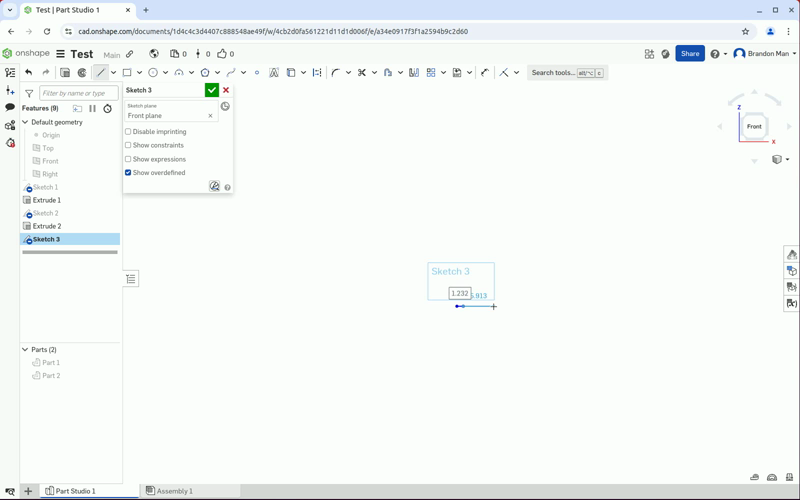
mouse_move(463, 258)
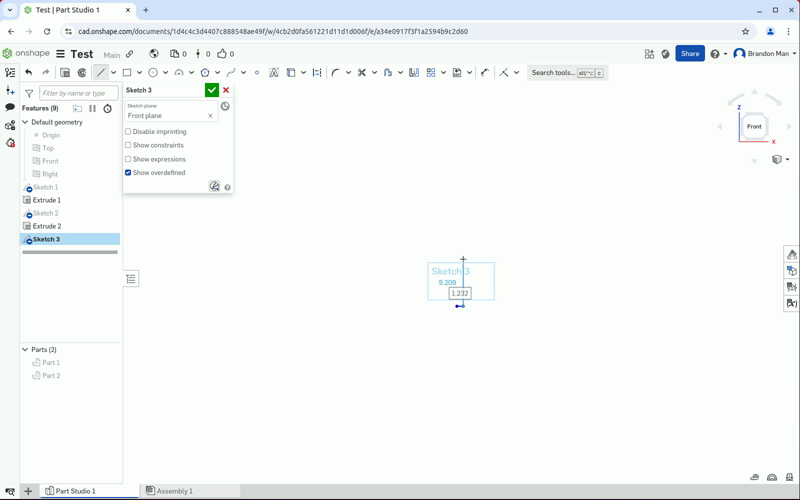
click(463, 258)
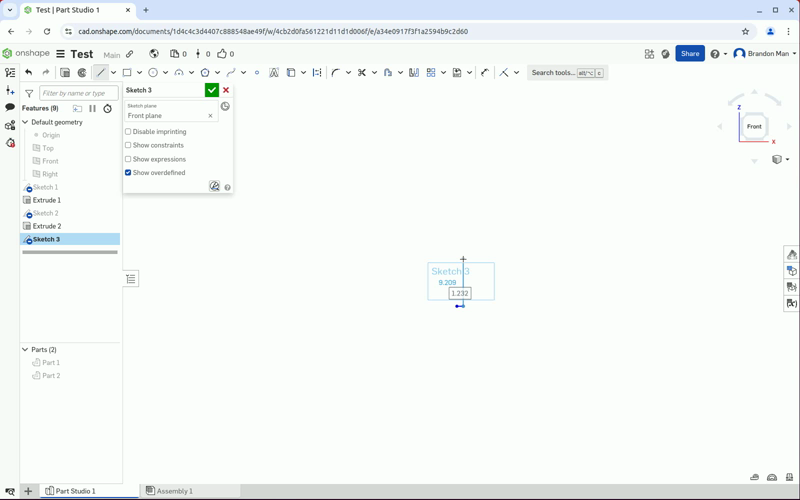
key_up(shift)
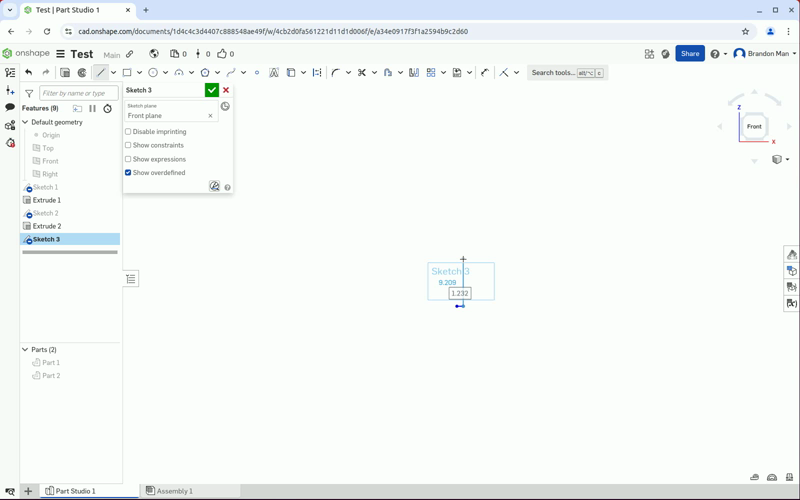
key_down(shift)
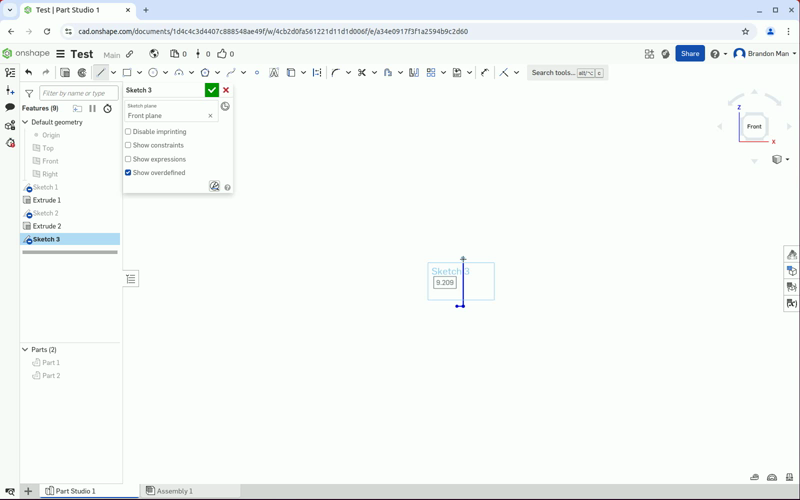
mouse_move(493, 258)
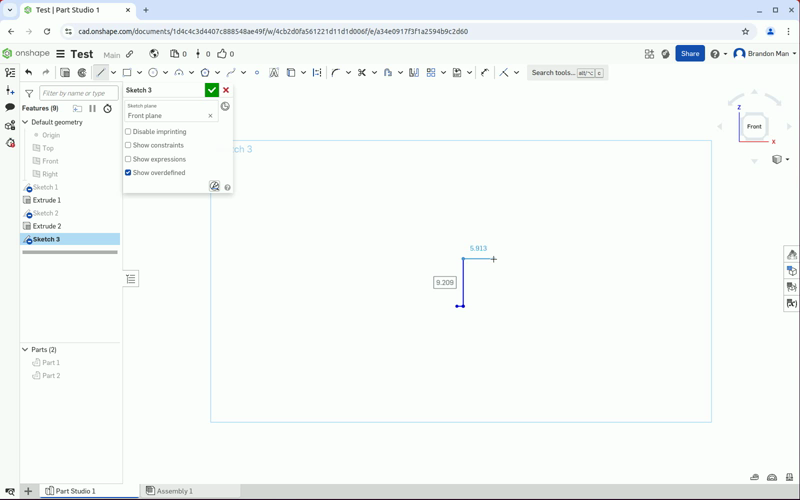
mouse_move(457, 258)
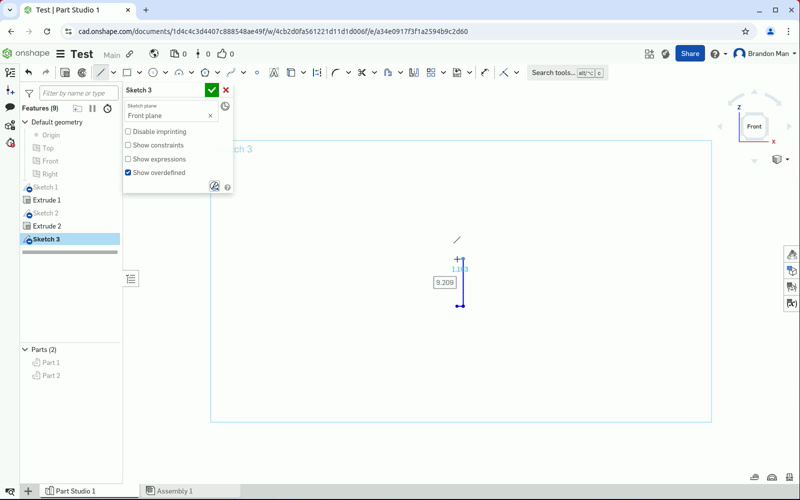
scroll(6)
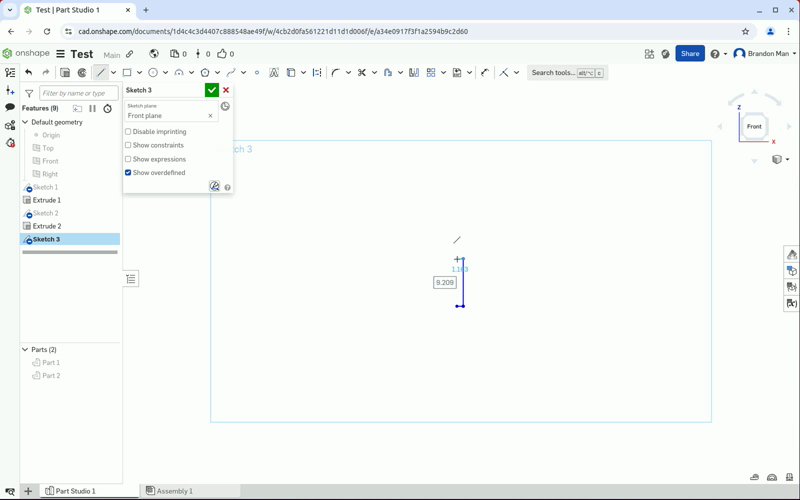
scroll(6)
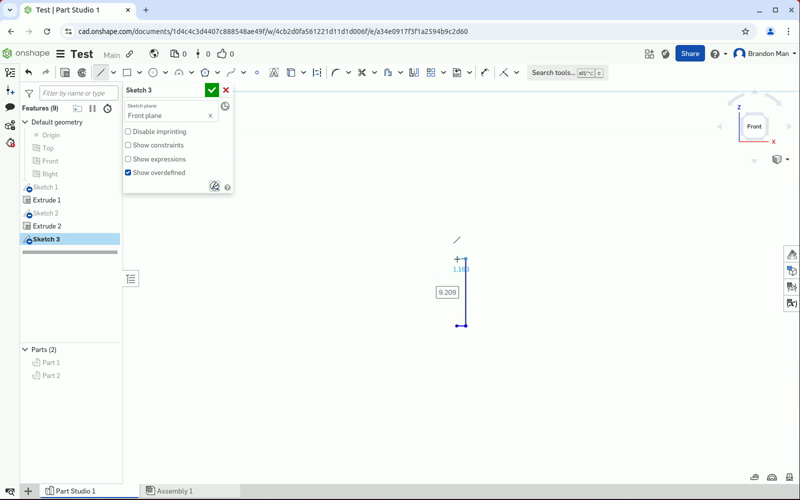
scroll(6)
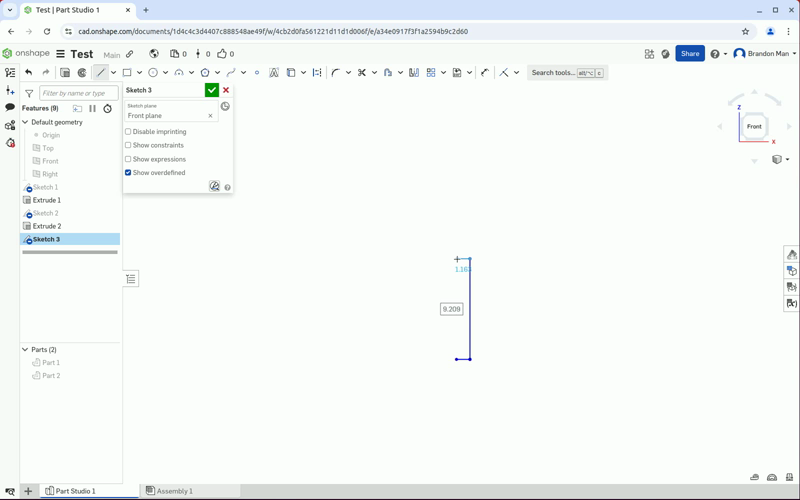
scroll(6)
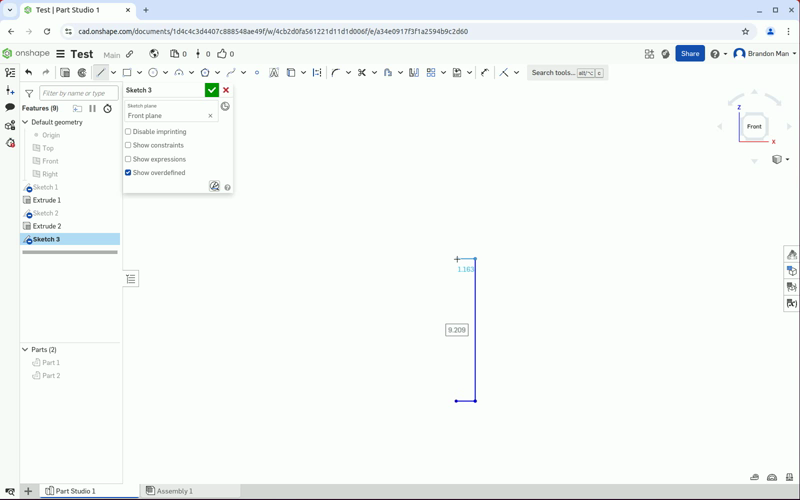
scroll(6)
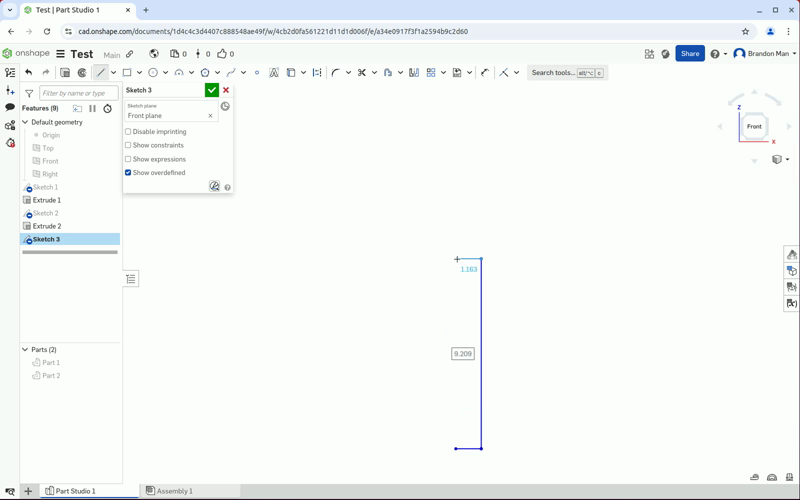
scroll(6)
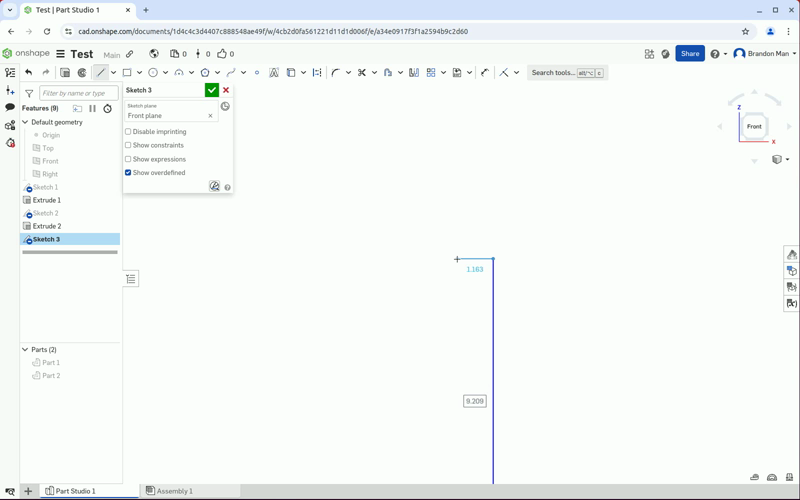
scroll(6)
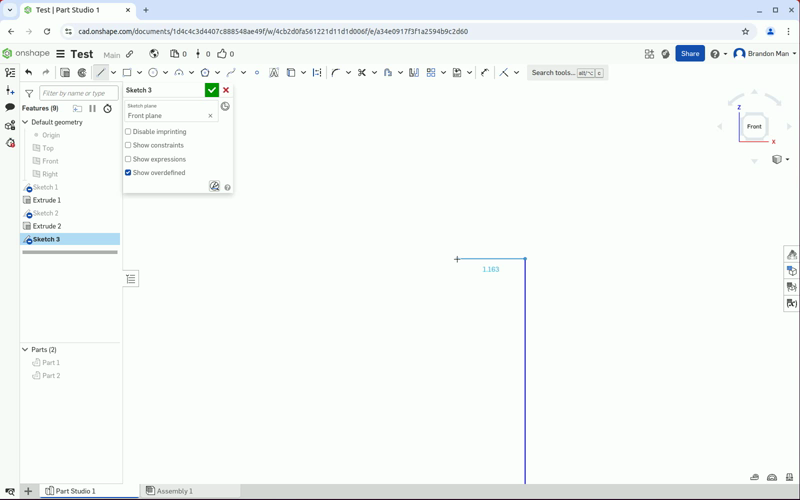
click(457, 258)
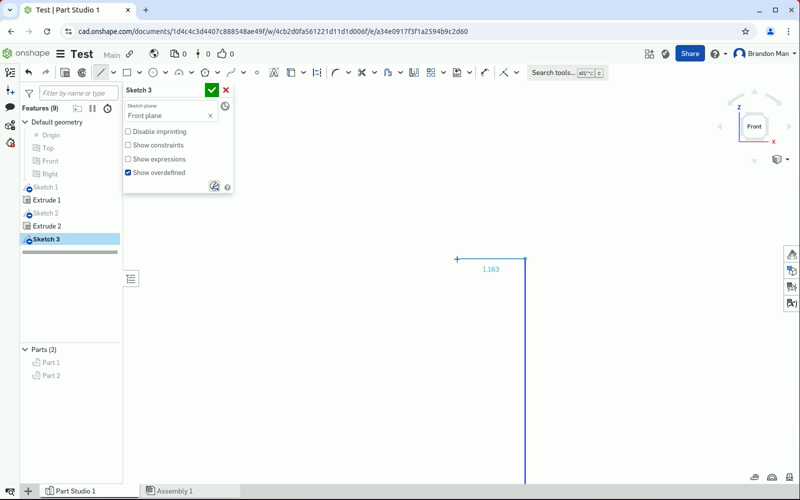
scroll(-6)
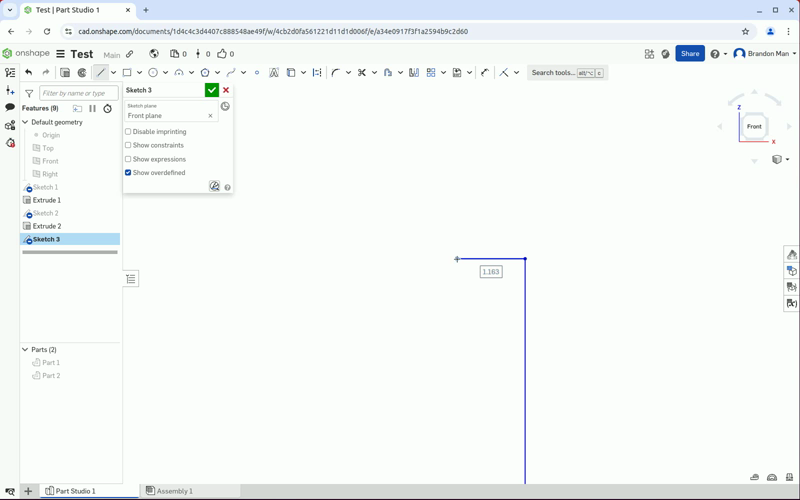
scroll(-6)
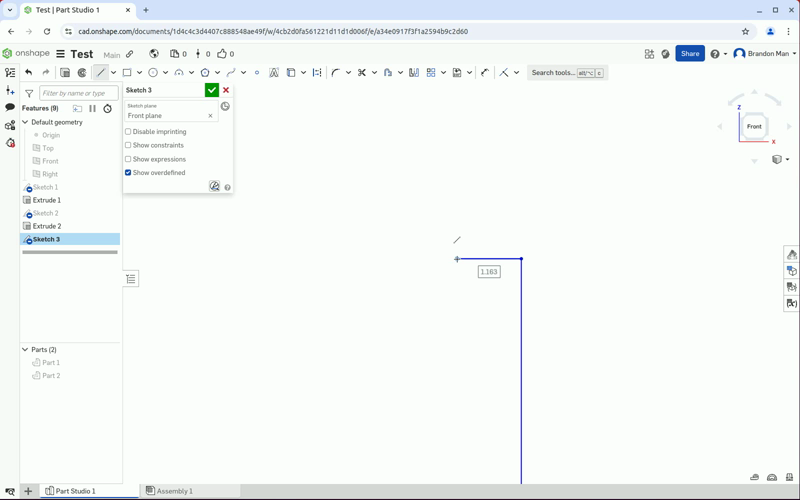
scroll(-6)
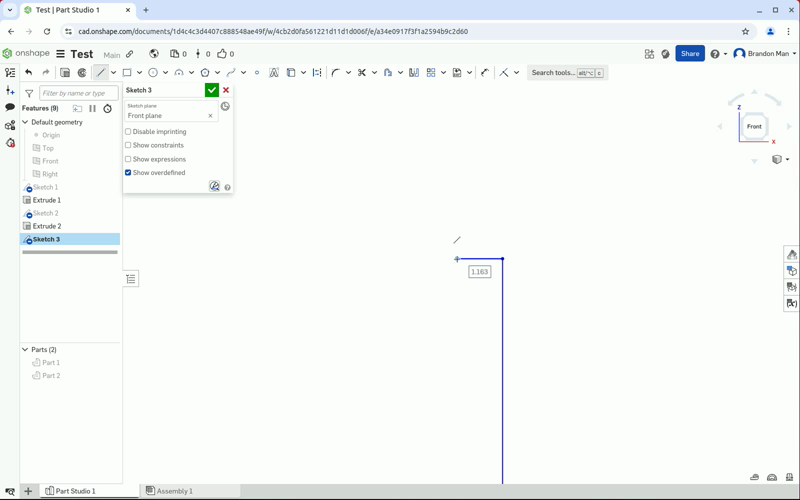
scroll(-6)
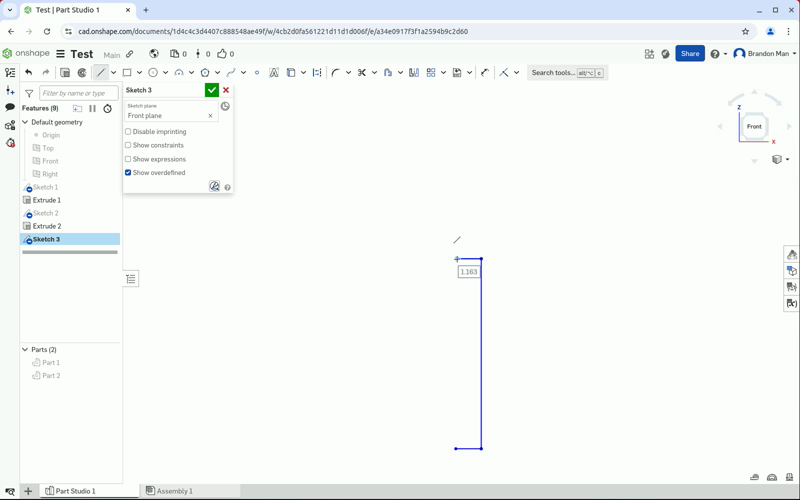
scroll(-6)
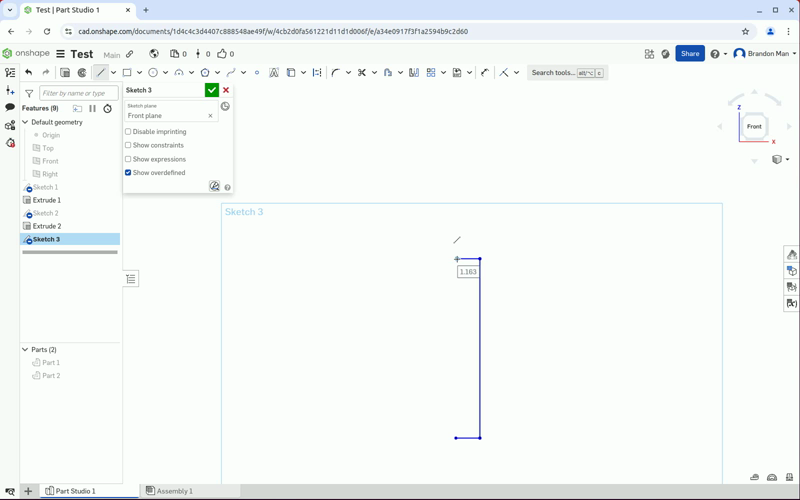
scroll(-6)
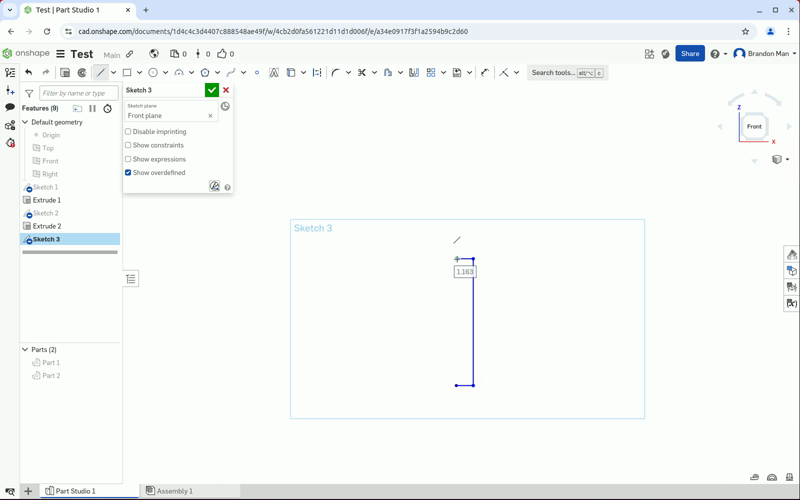
scroll(-6)
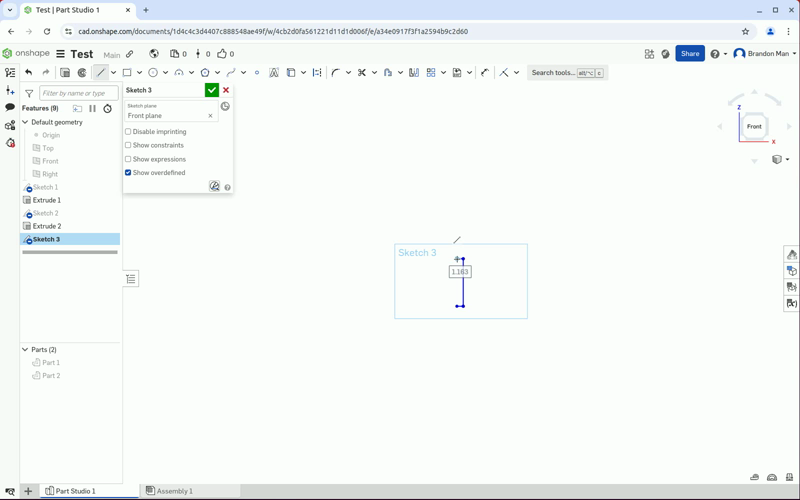
key_up(shift)
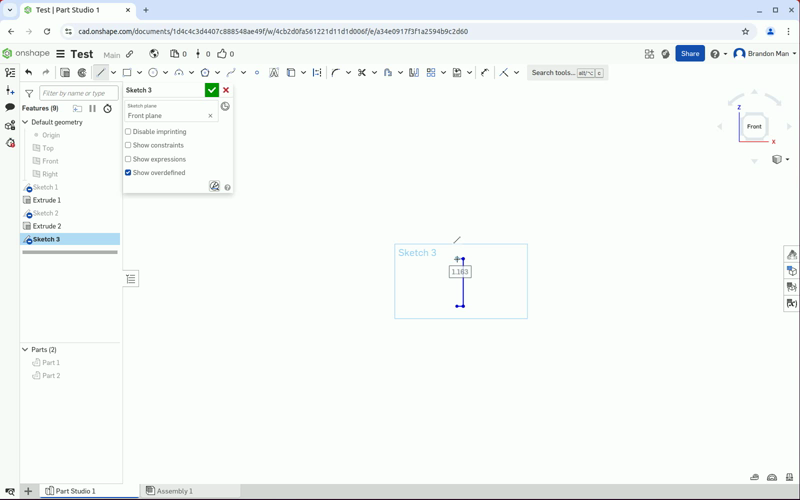
mouse_move(487, 258)
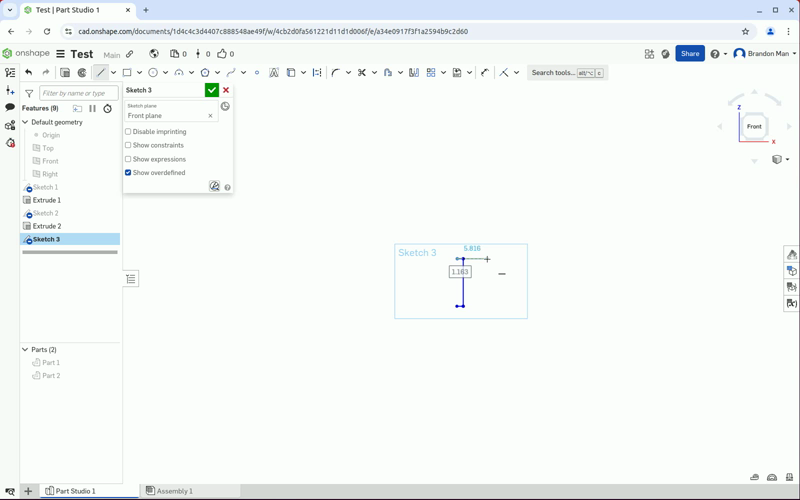
key_down(shift)
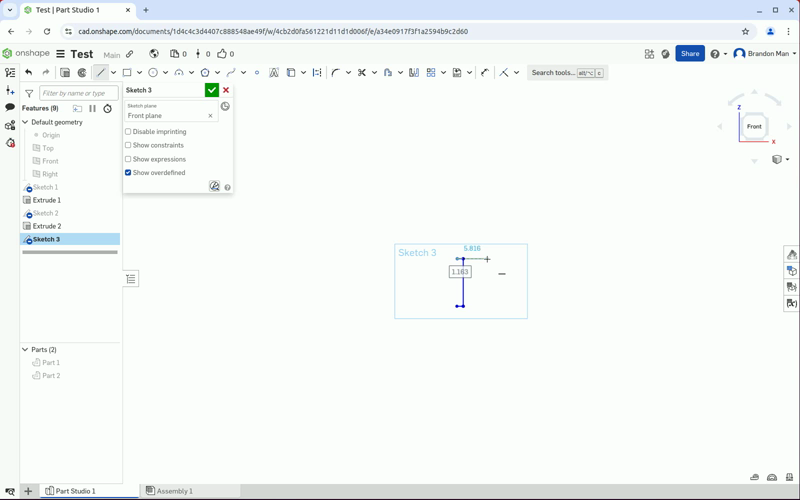
mouse_move(457, 306)
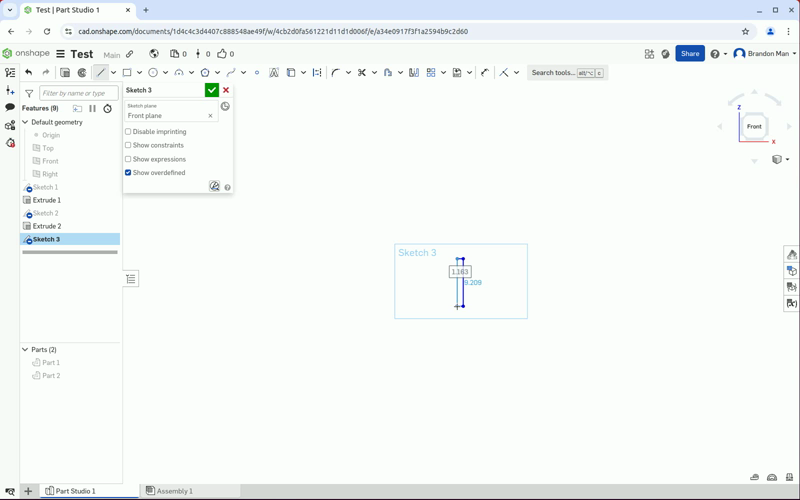
key_up(shift)
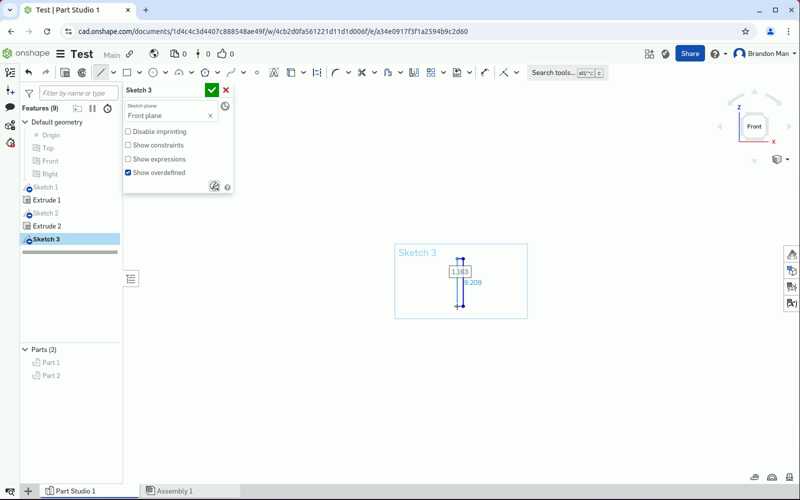
click(457, 306)
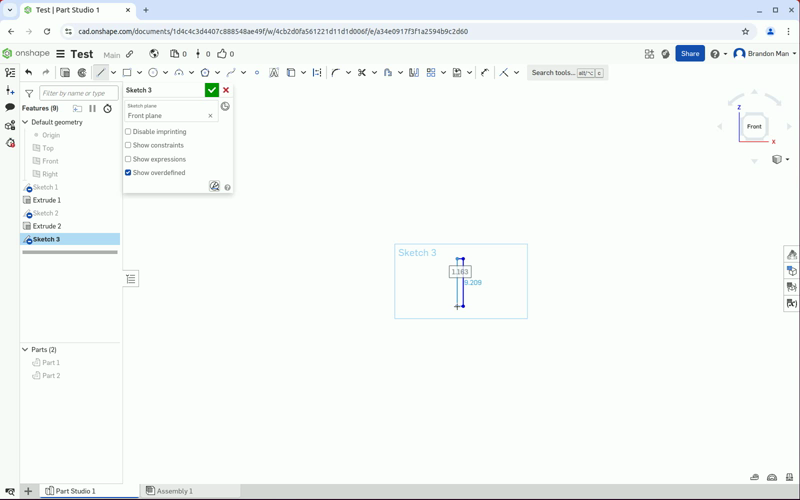
key(esc)
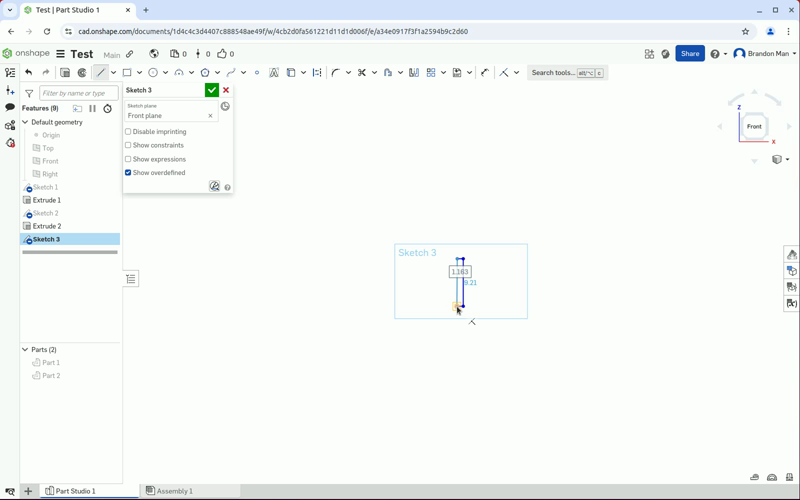
mouse_move(459, 300)
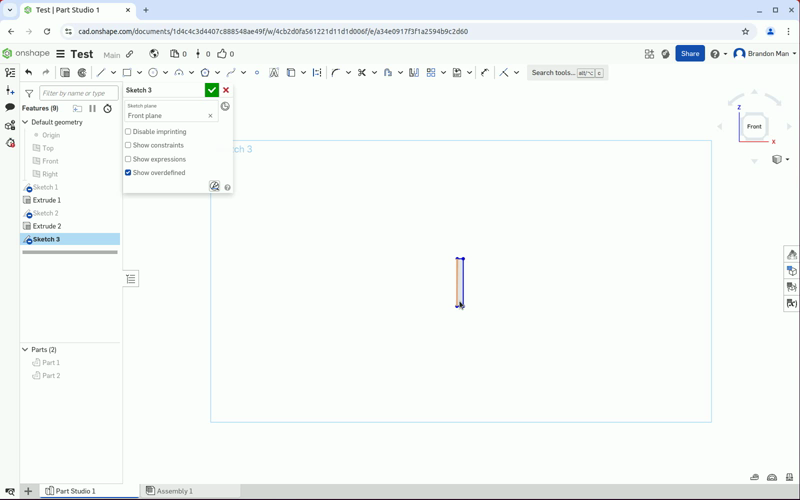
scroll(6)
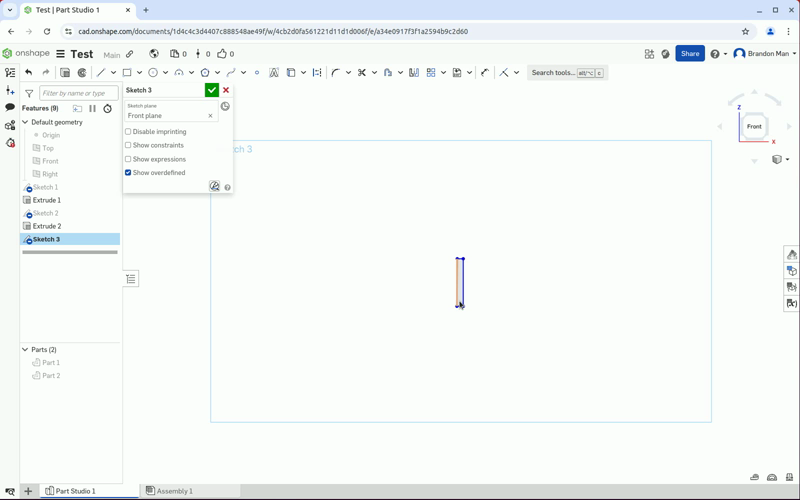
scroll(6)
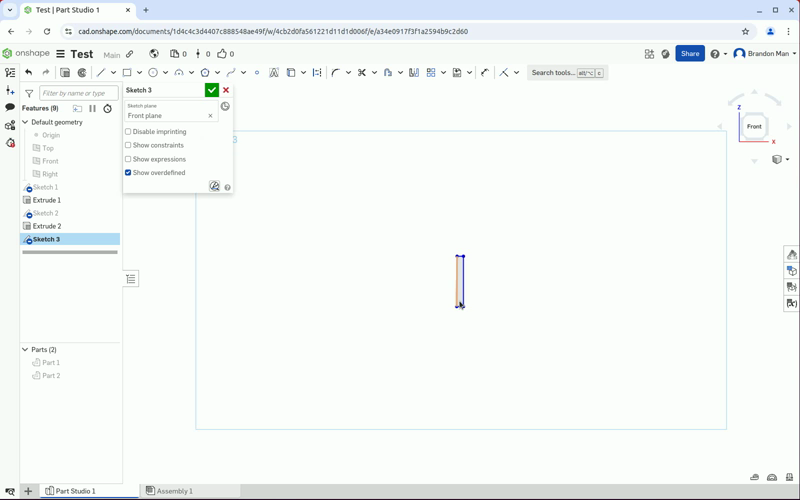
scroll(6)
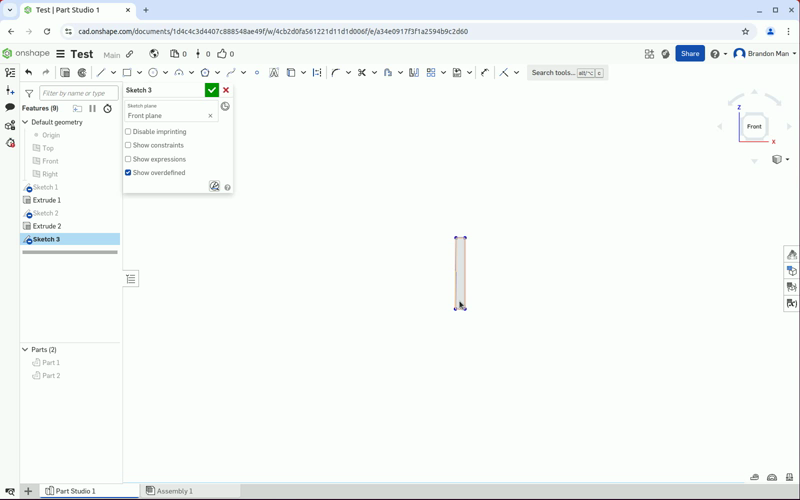
scroll(6)
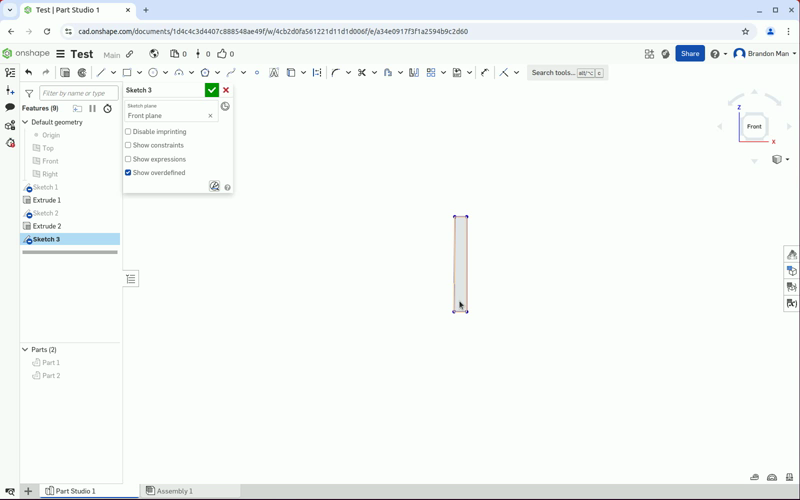
scroll(6)
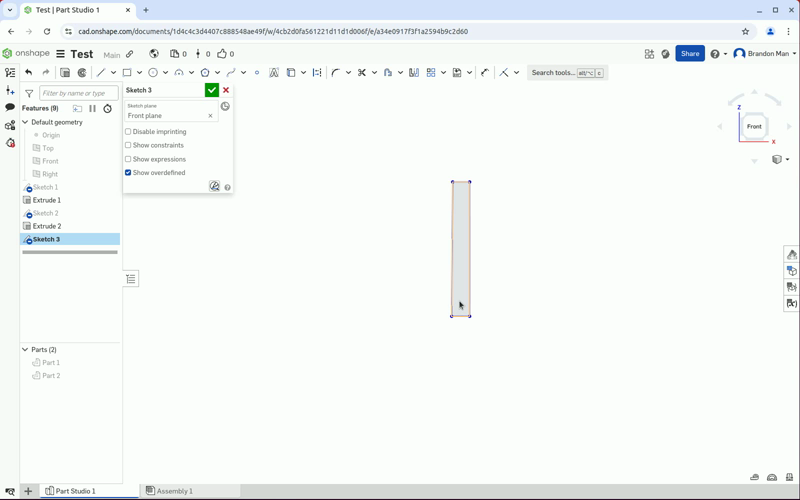
scroll(6)
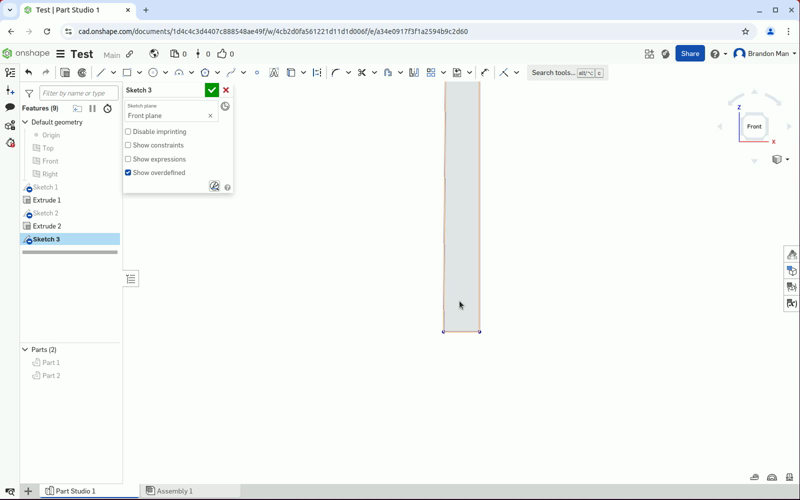
scroll(6)
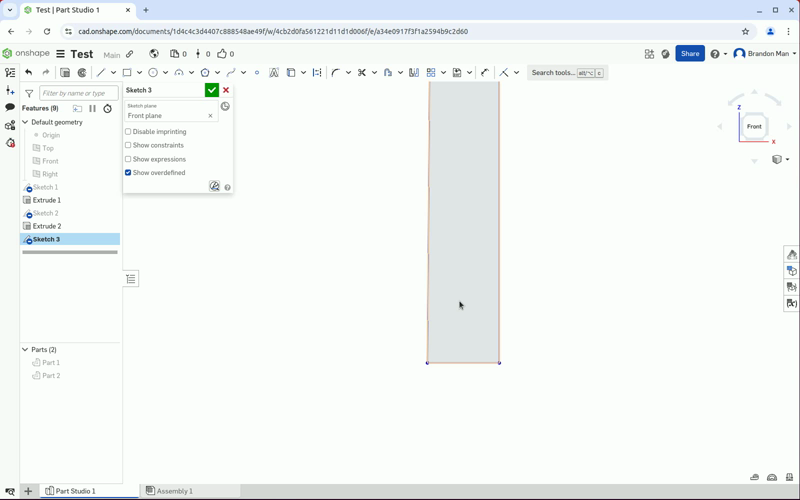
click(459, 300)
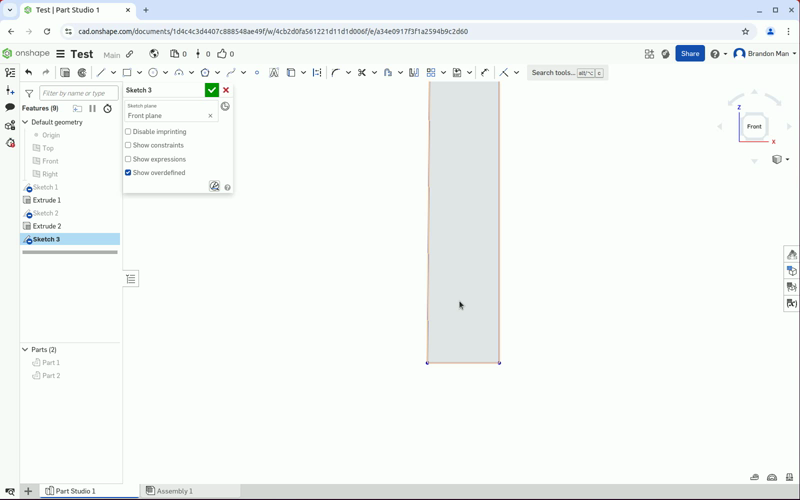
scroll(-6)
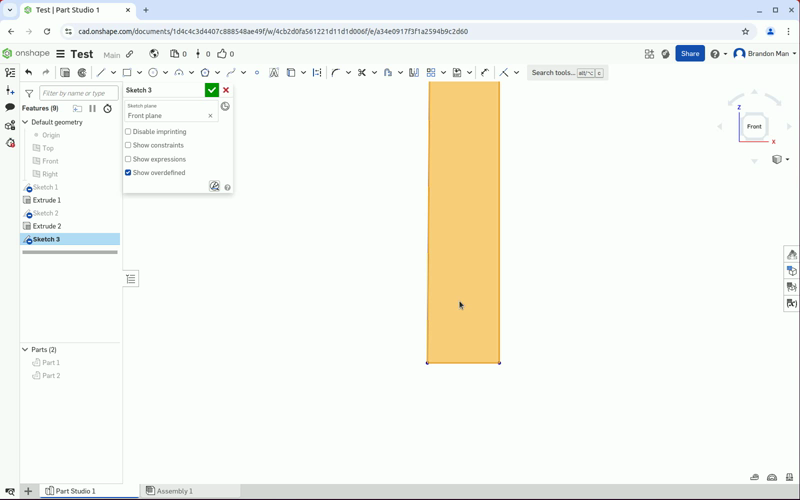
scroll(-6)
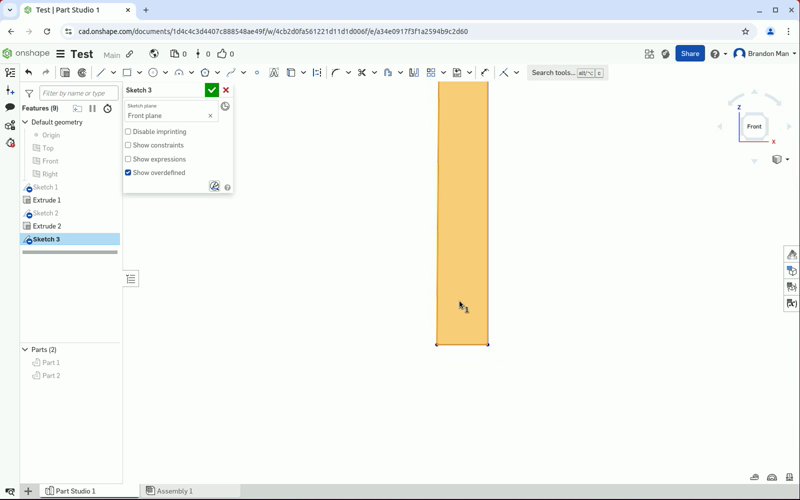
scroll(-6)
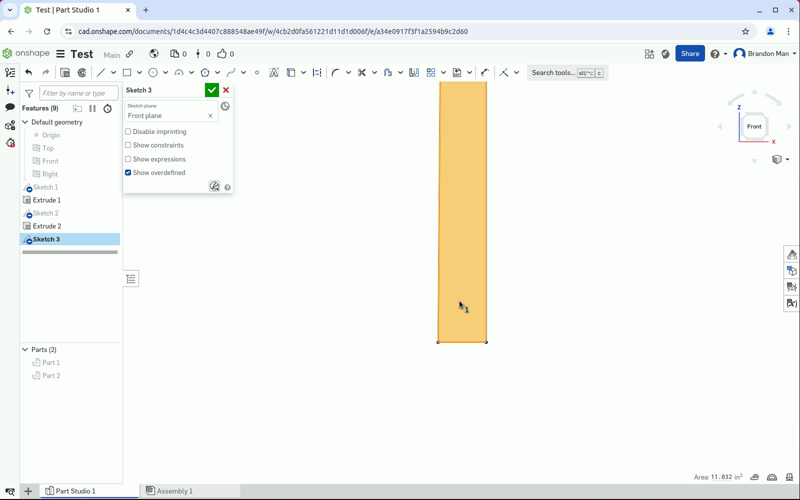
scroll(-6)
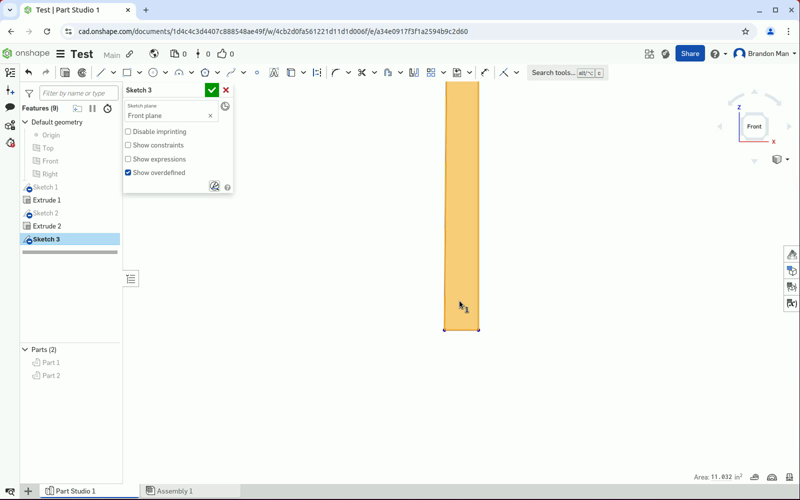
scroll(-6)
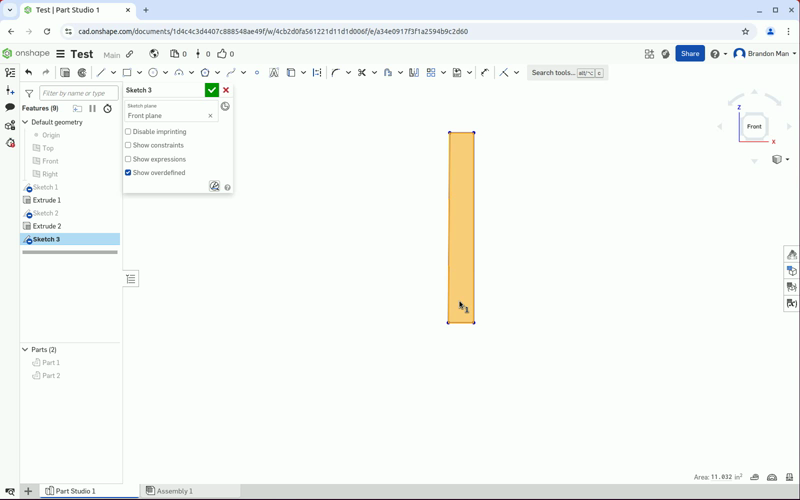
scroll(-6)
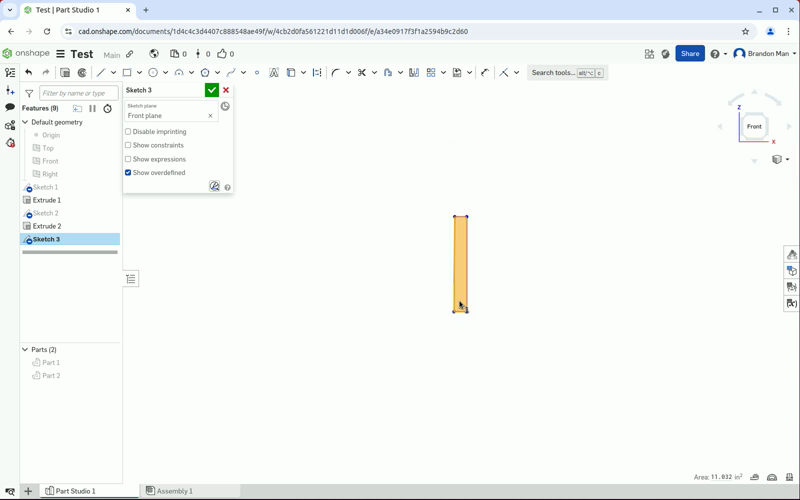
scroll(-6)
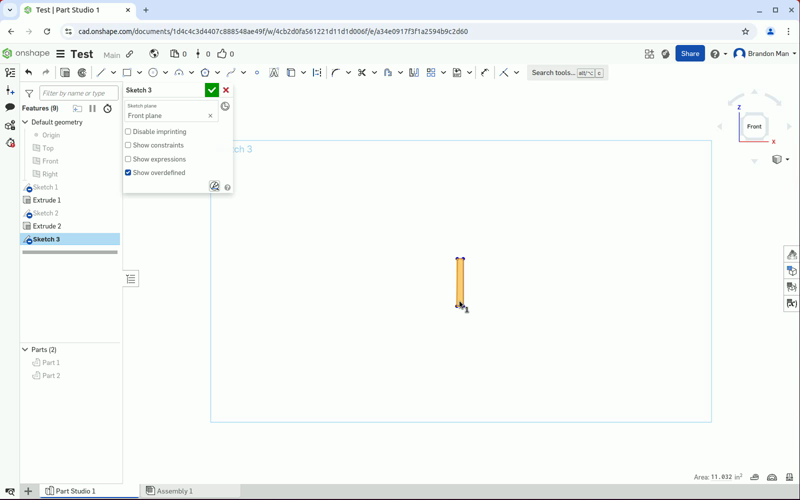
mouse_move(73, 352)
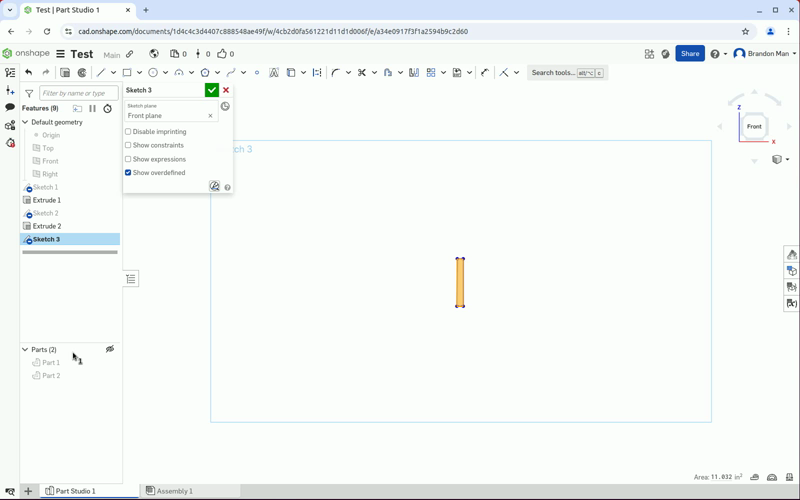
key(shift+y)
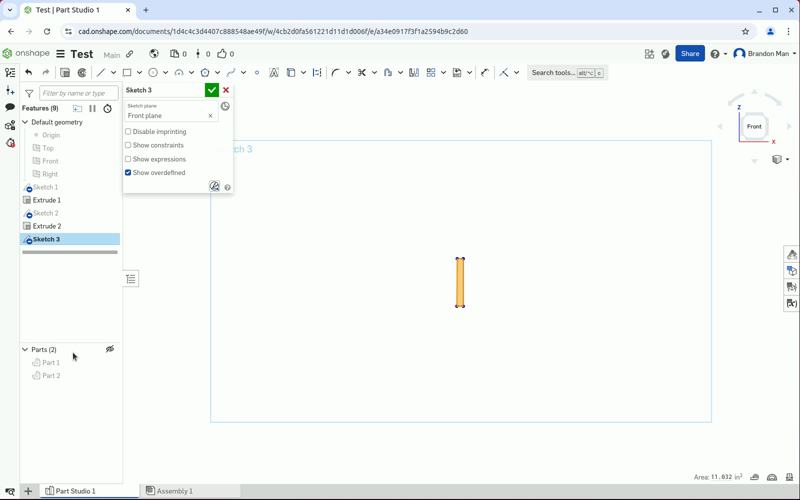
key(shift+e)
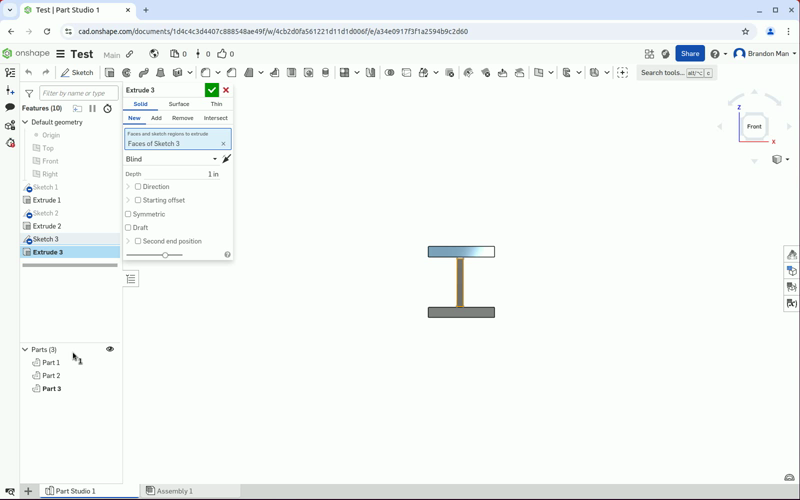
mouse_move(143, 106)
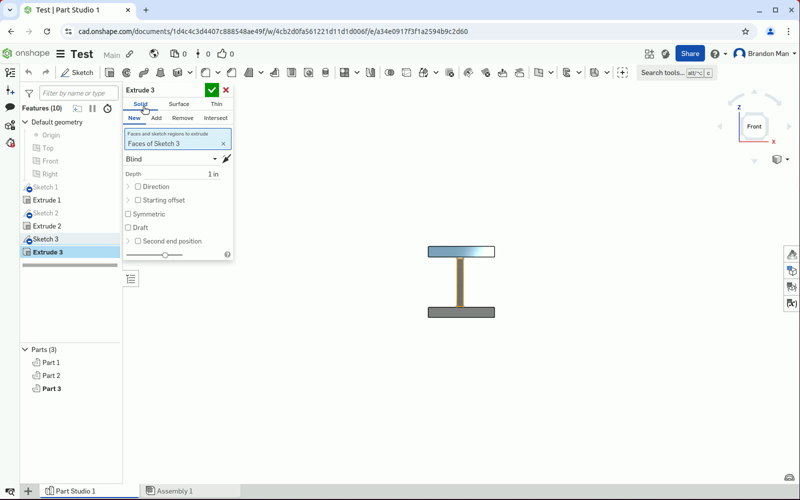
click(143, 106)
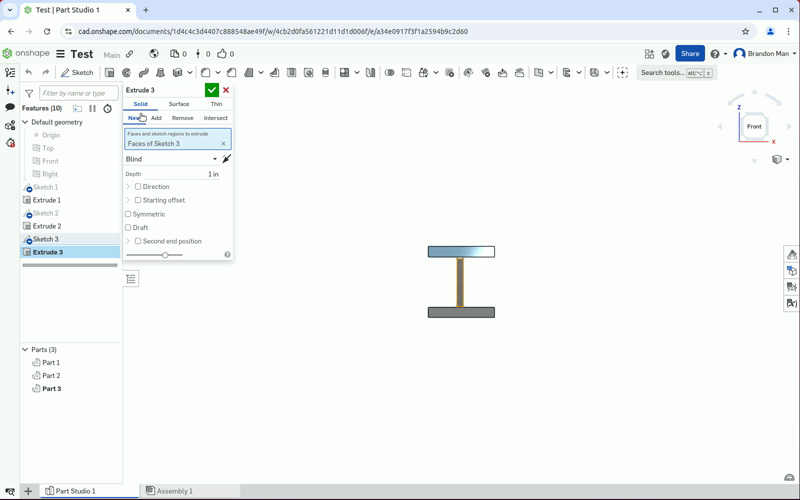
mouse_move(137, 120)
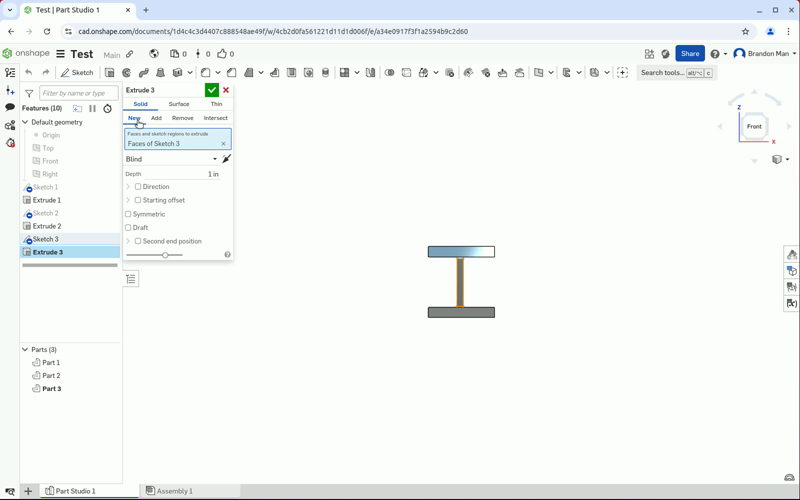
click(137, 120)
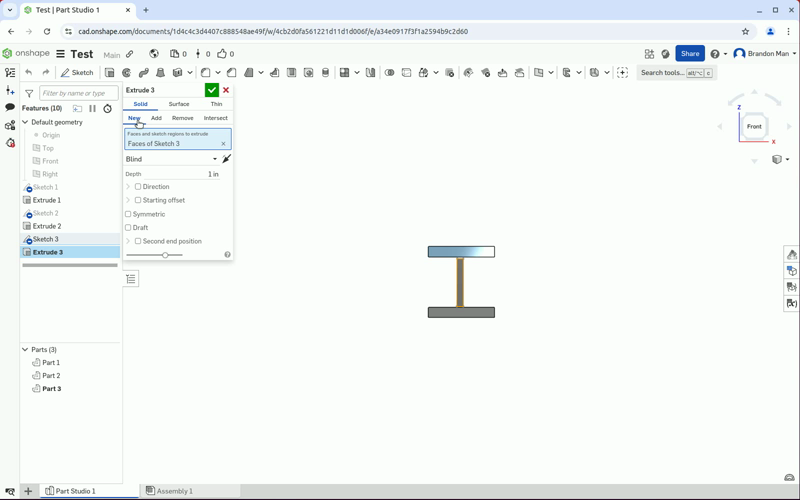
key(tab, 4)
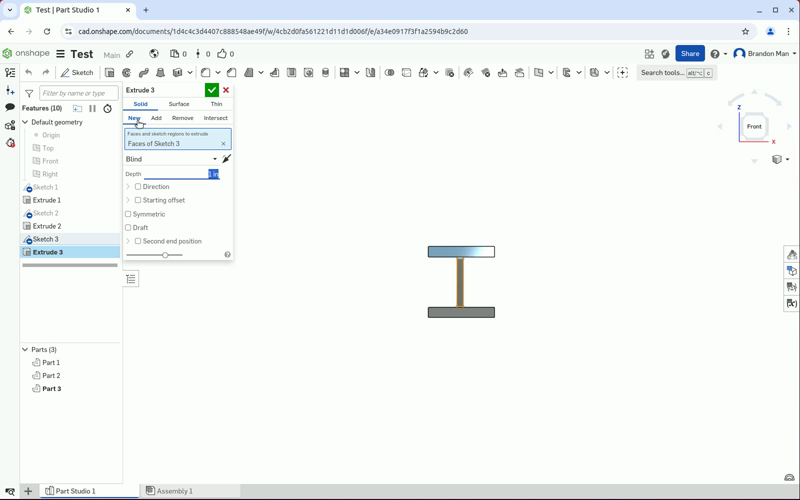
text(23.108)
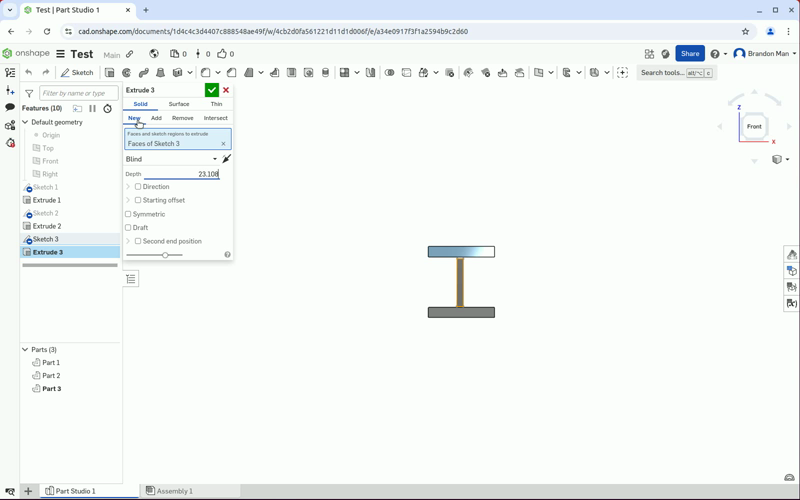
key(enter)
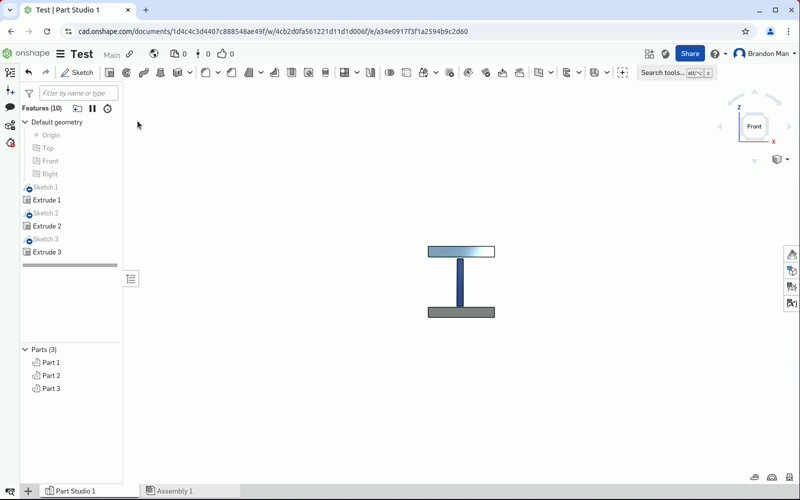
key(shift+h)
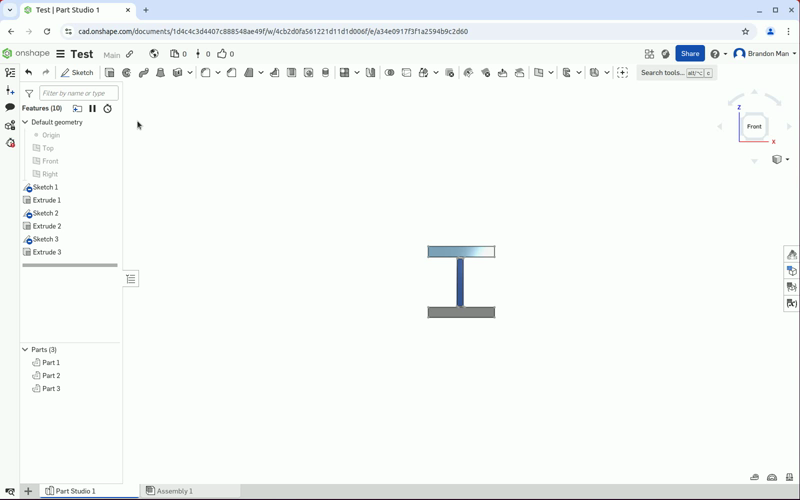
key(shift+h)
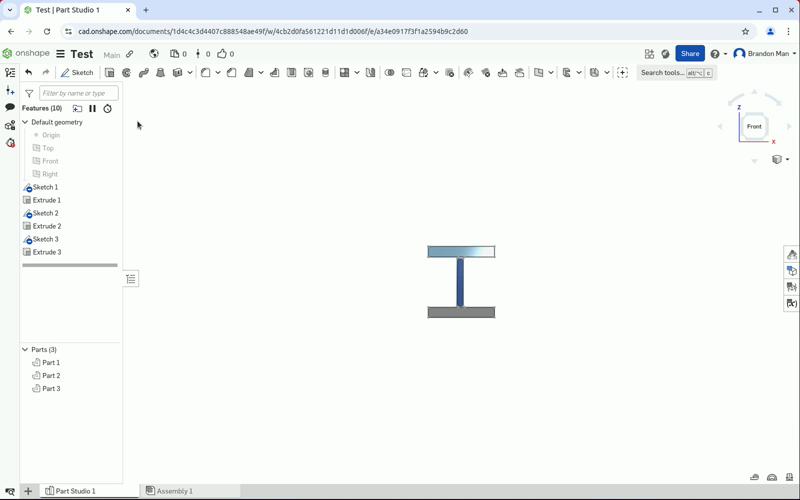
key(shift+7)
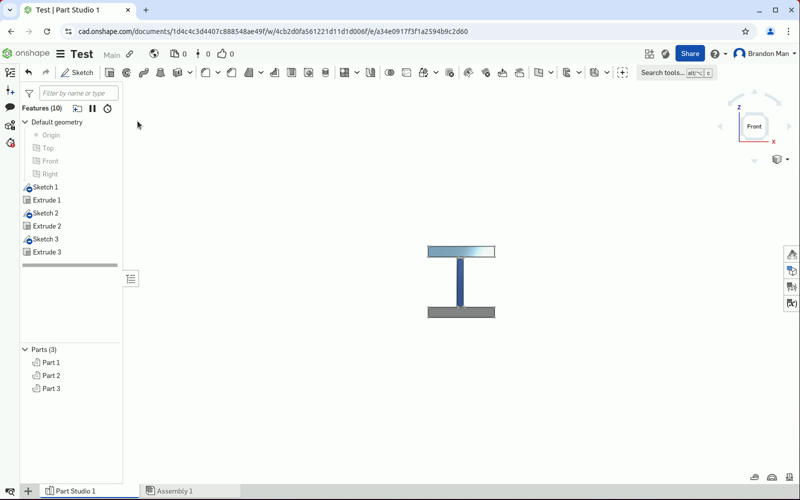
key(left, 2)
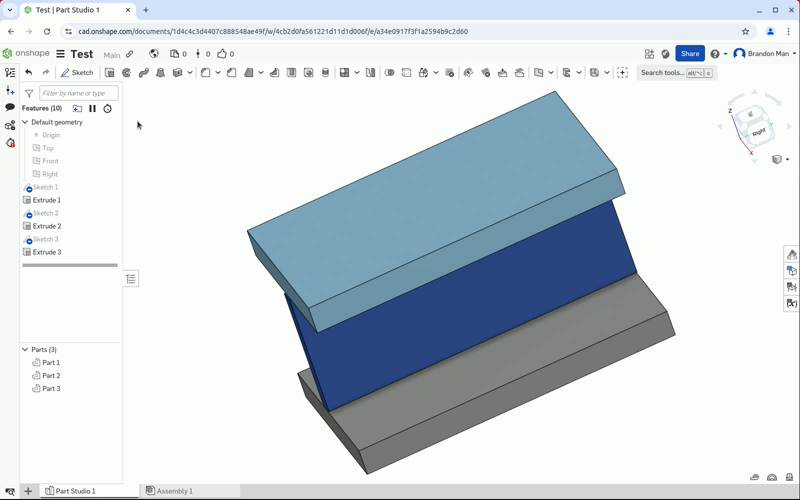
key(down, 2)
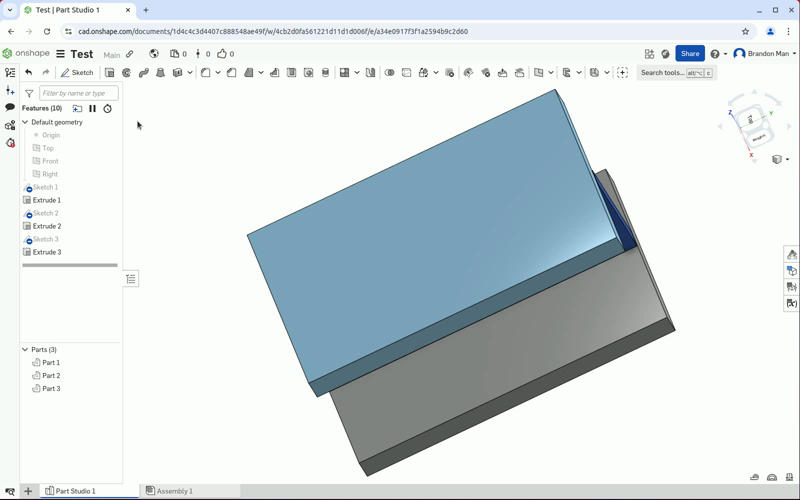
key(up, 2)
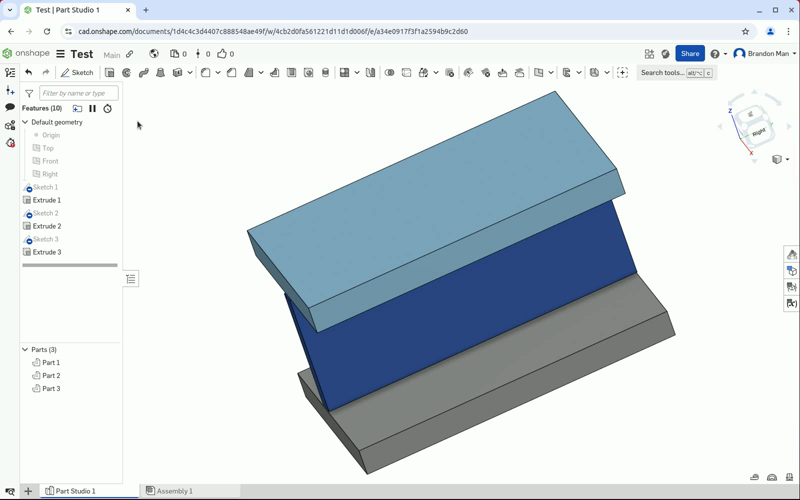
key(right, 2)
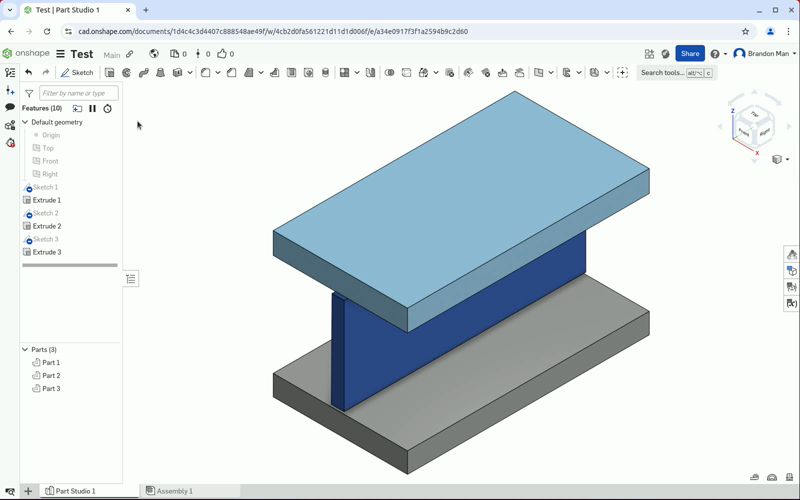
mouse_move(73, 189)
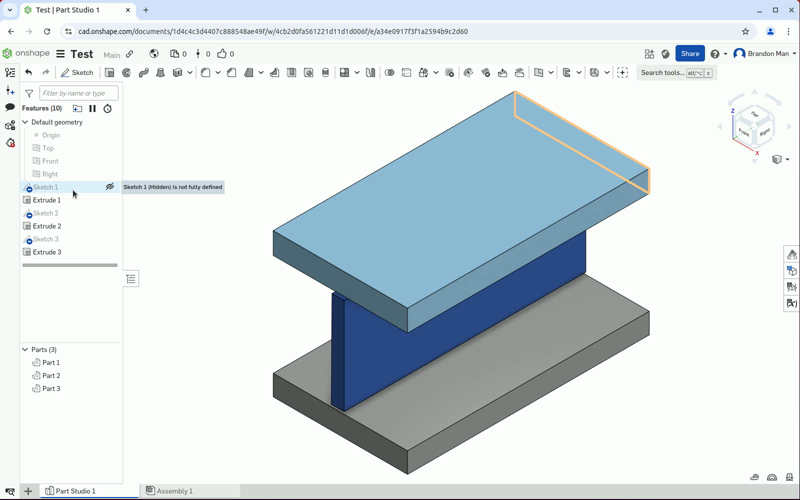
click(73, 189)